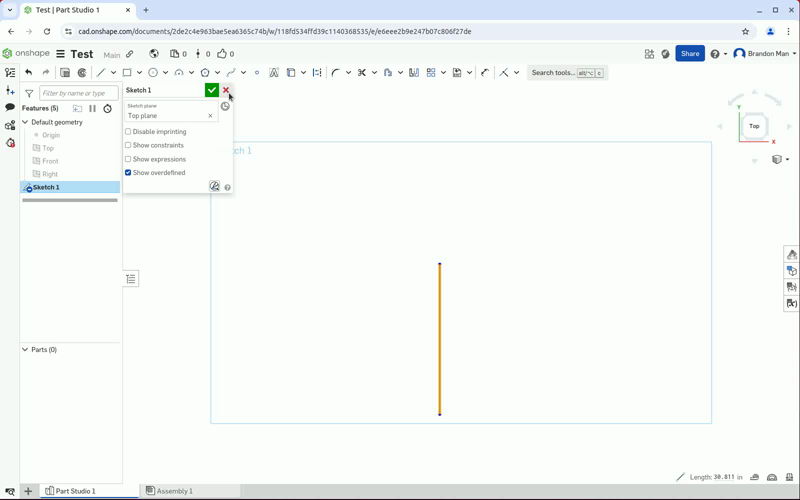
key(shift+h)
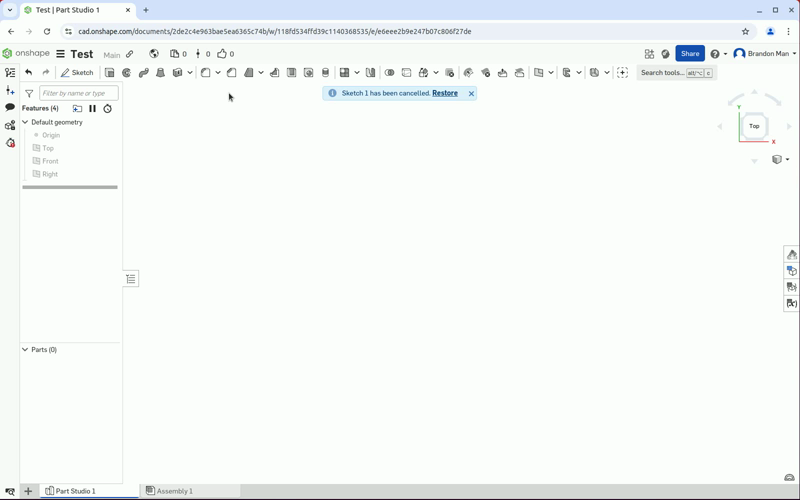
mouse_move(73, 352)
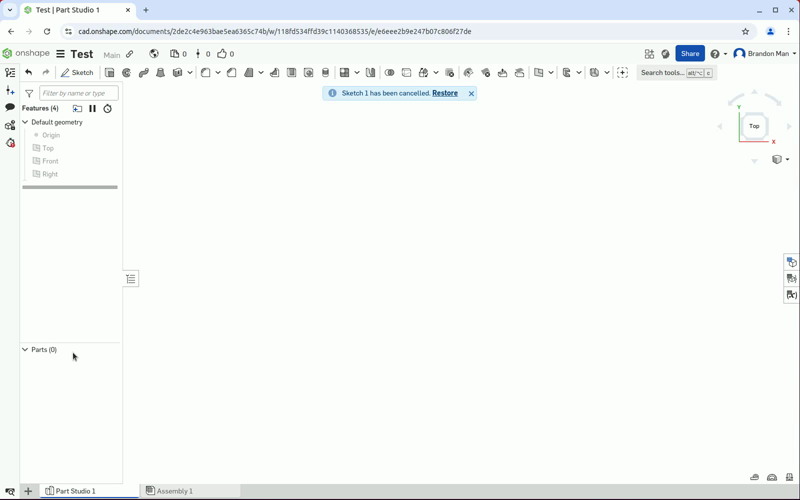
key(y)
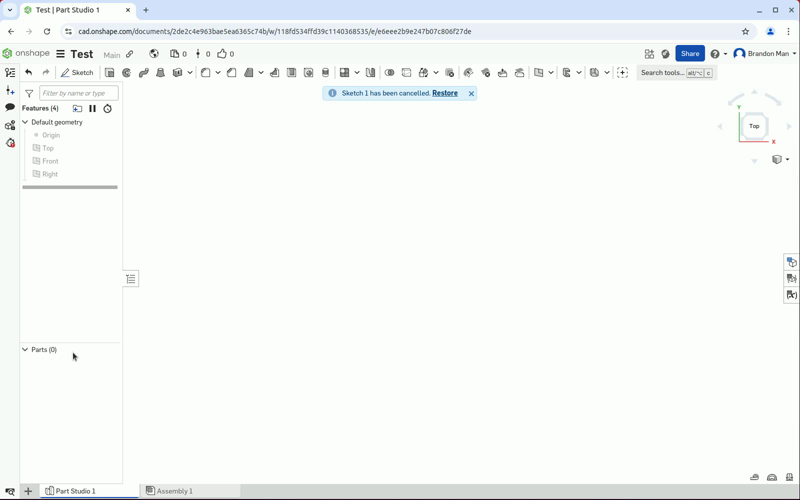
key(shift+p)
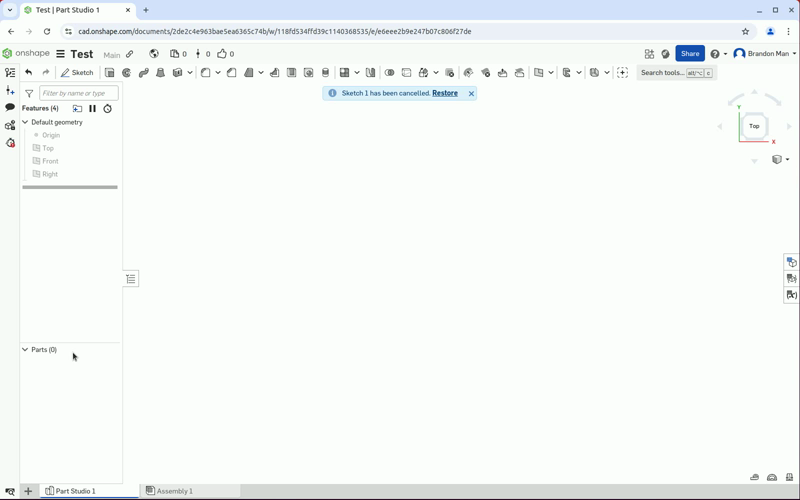
key(space)
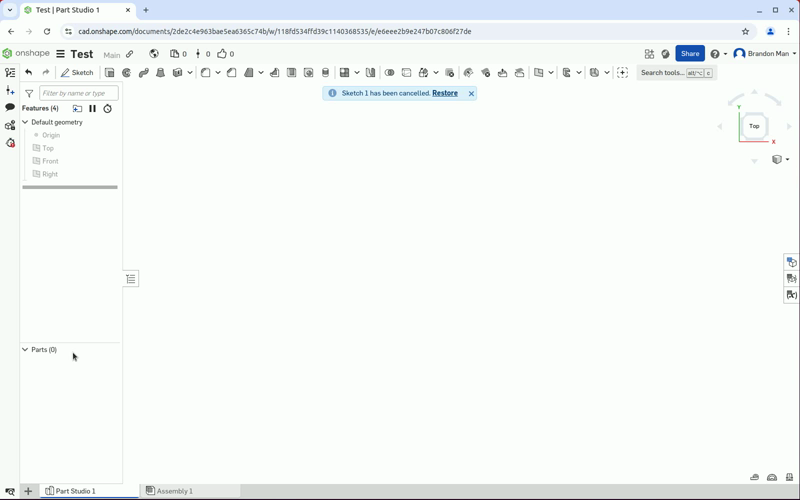
key_down(shift)
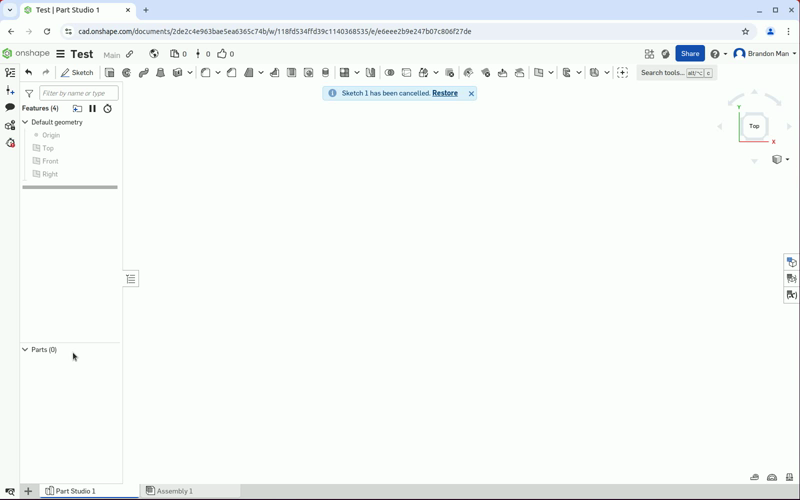
key(up)
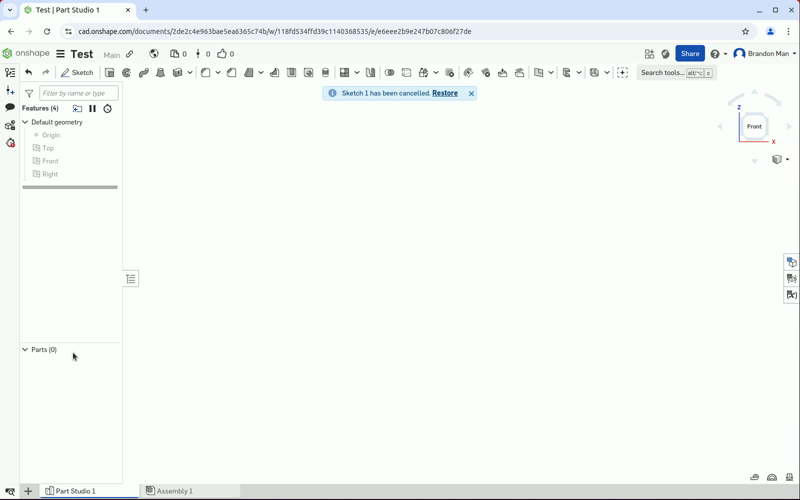
key_up(shift)
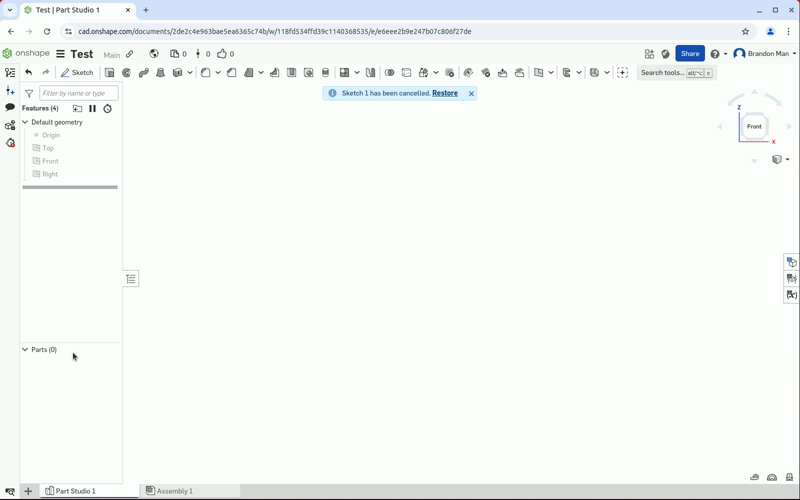
key(space)
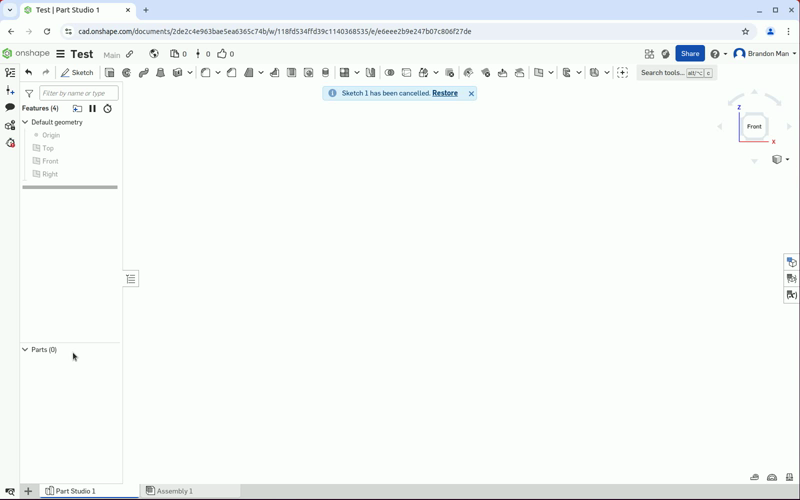
key_down(shift)
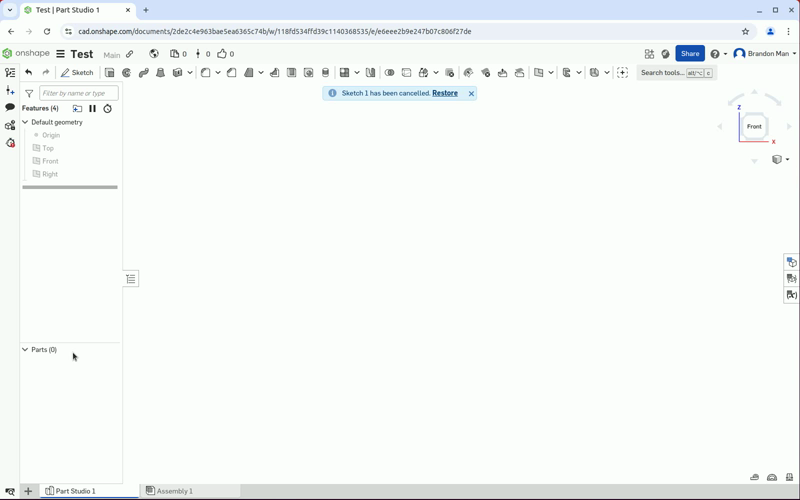
key(left)
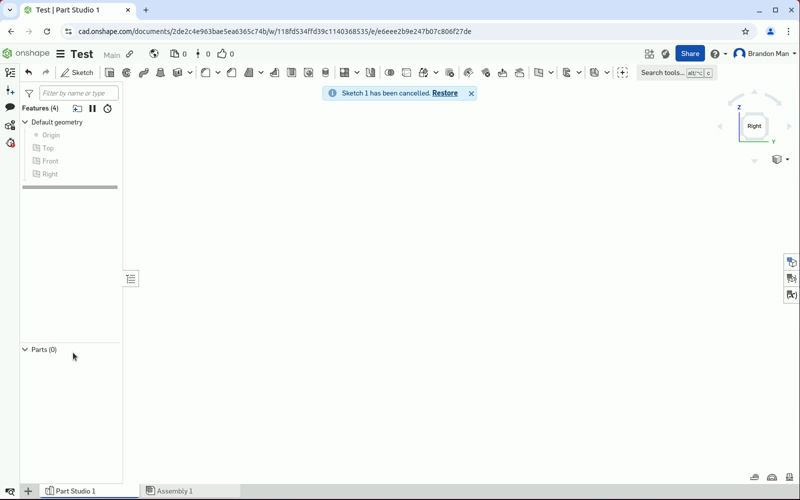
key_up(shift)
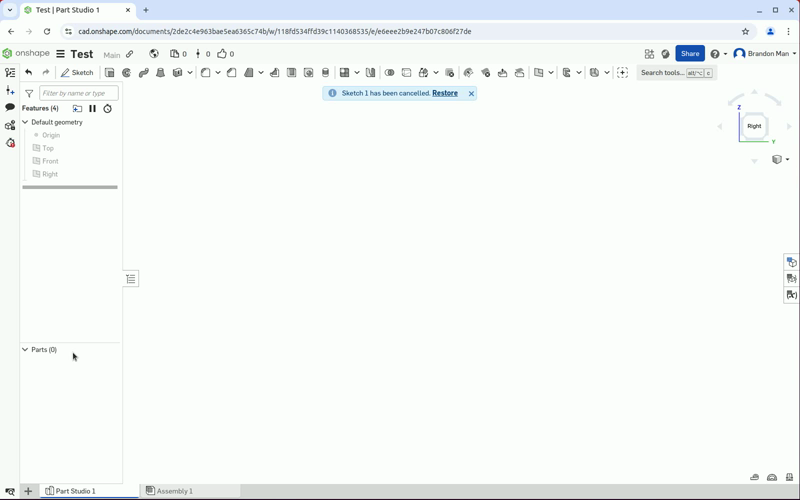
mouse_move(73, 352)
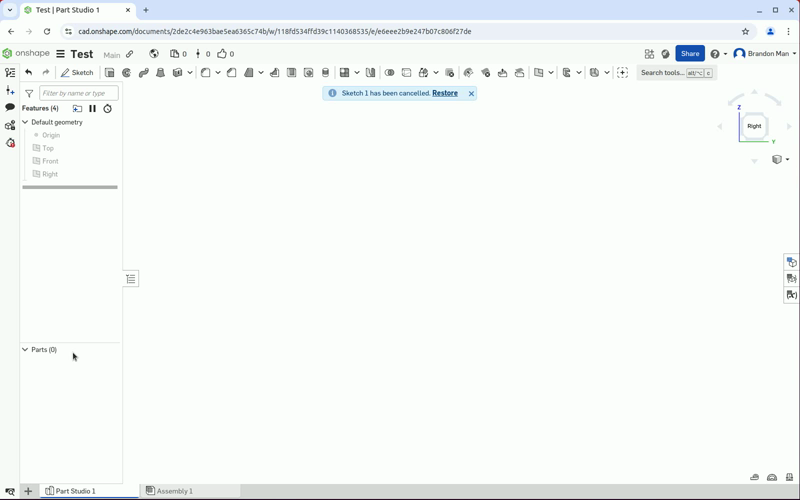
key(shift+y)
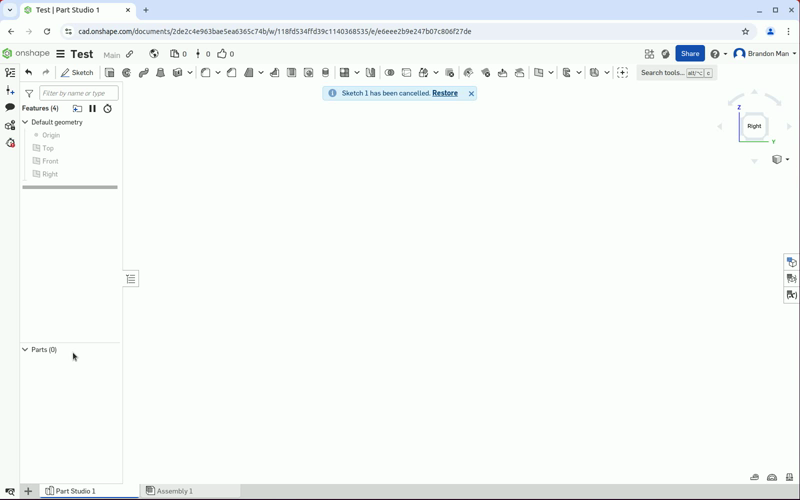
key(shift+s)
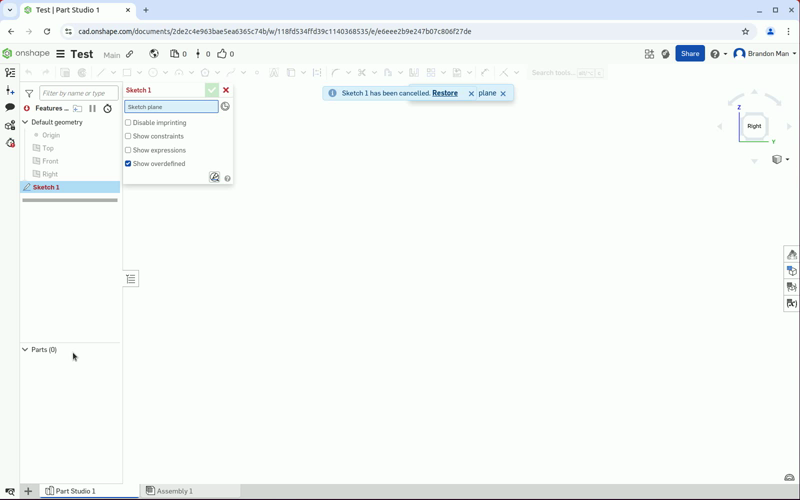
mouse_move(73, 176)
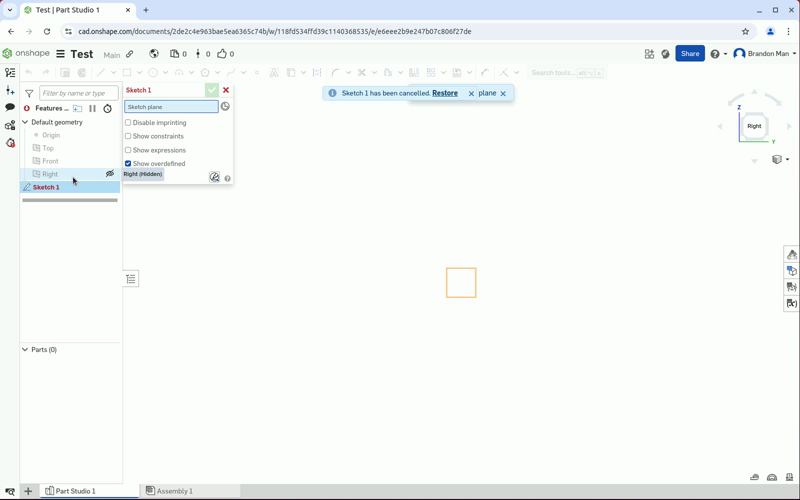
click(73, 176)
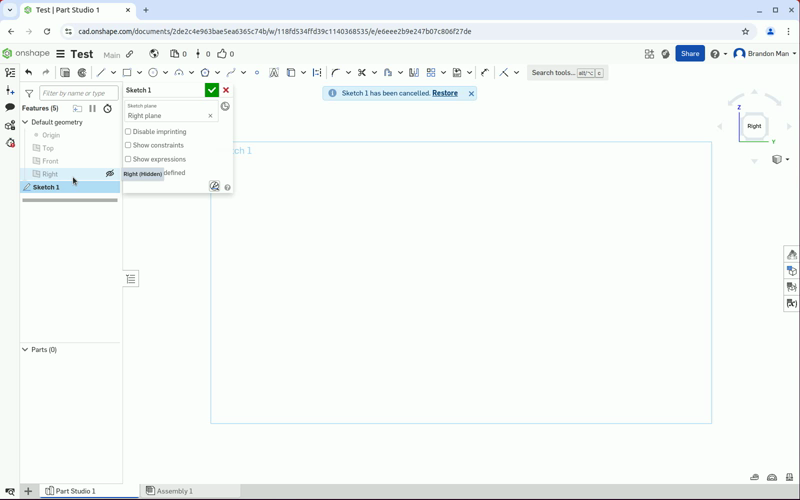
mouse_move(73, 352)
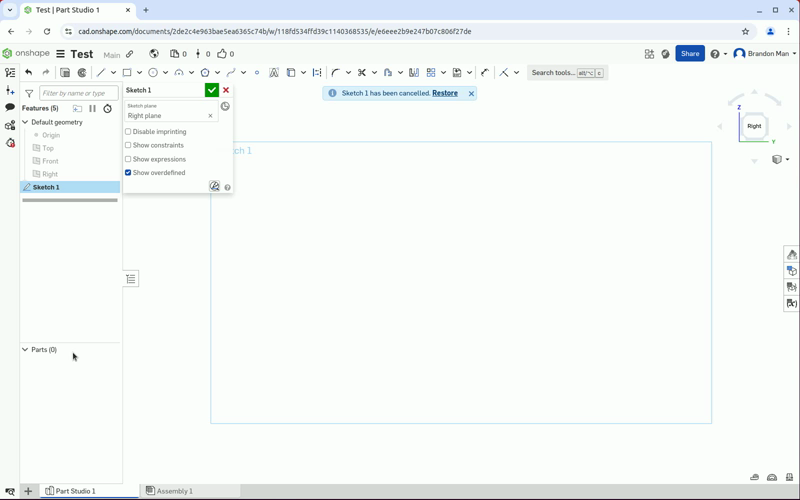
key(y)
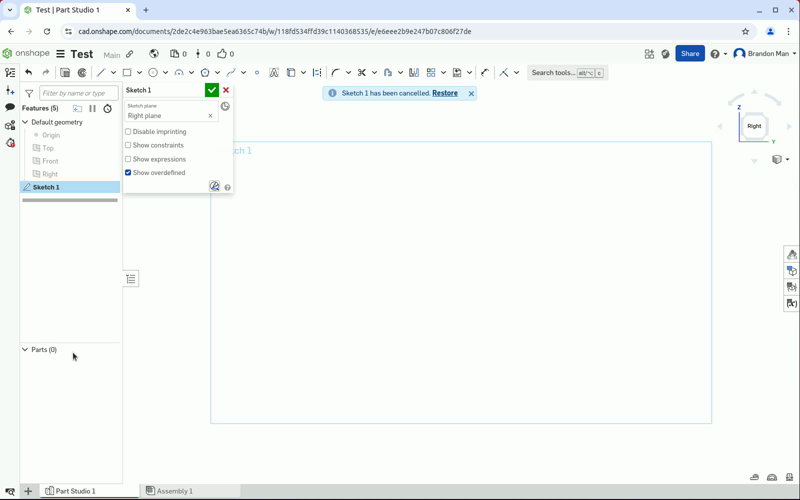
key(l)
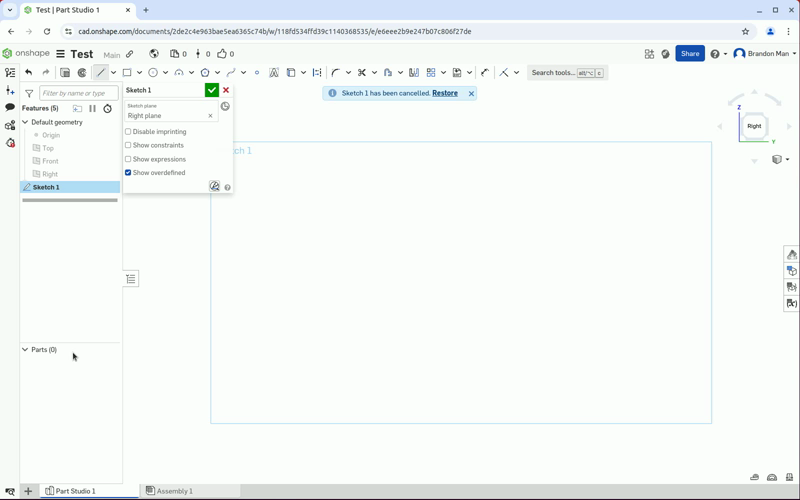
key_down(shift)
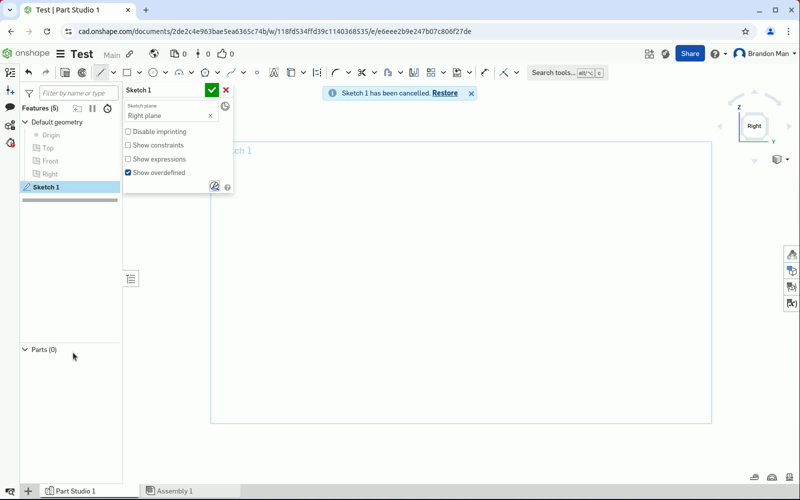
mouse_move(366, 197)
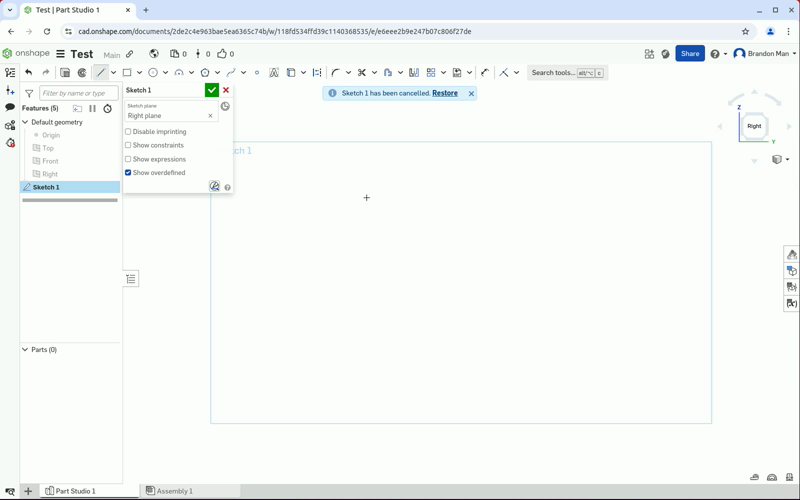
click(366, 197)
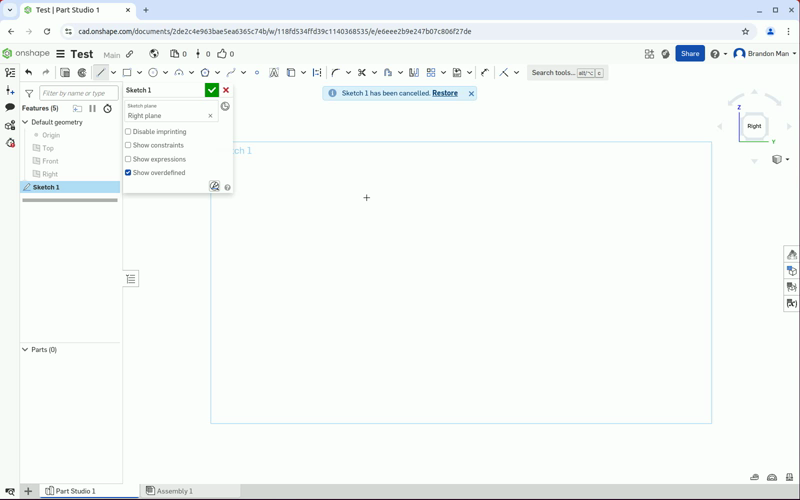
key_up(shift)
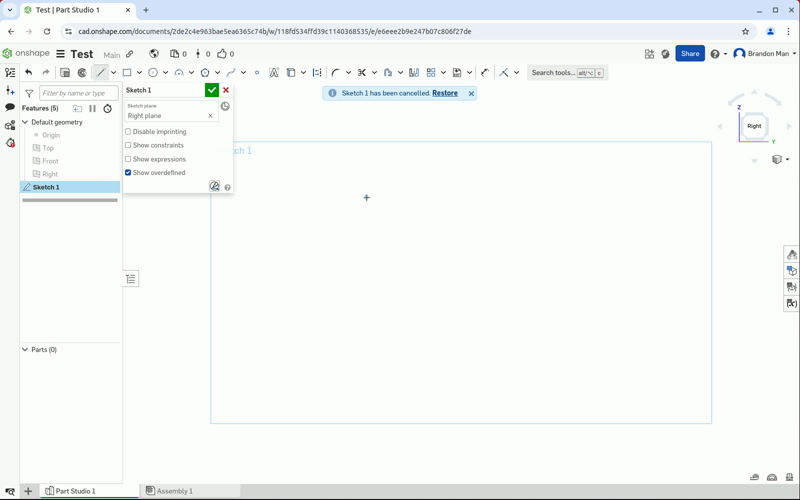
key_down(shift)
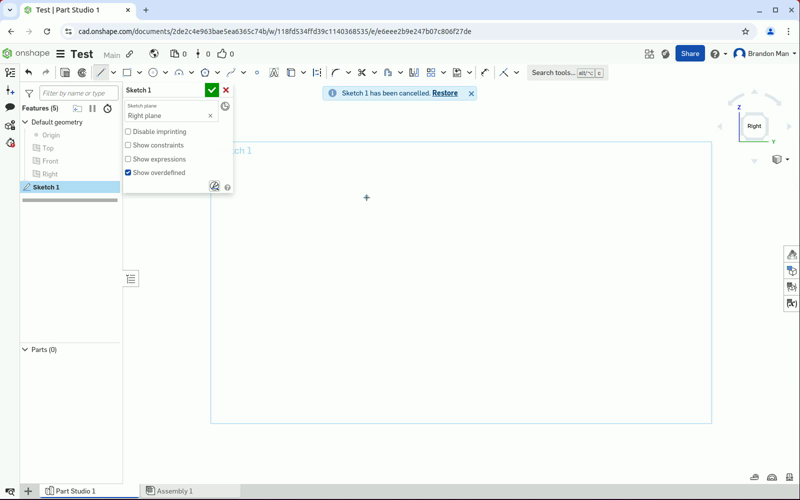
mouse_move(396, 197)
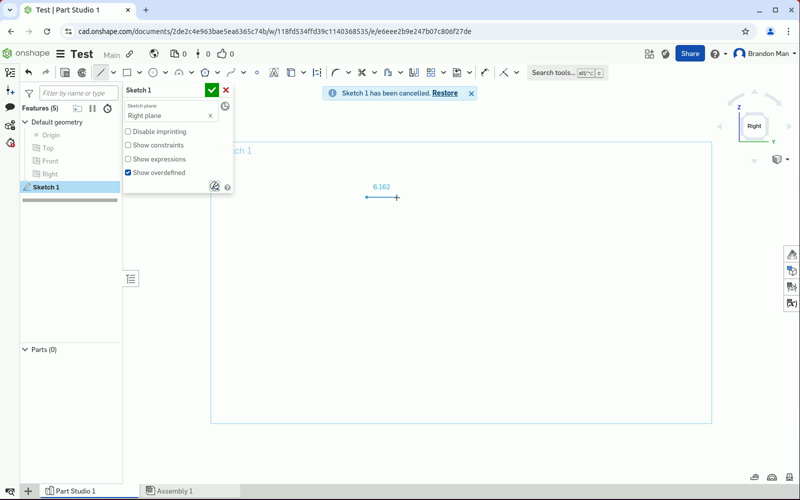
mouse_move(393, 197)
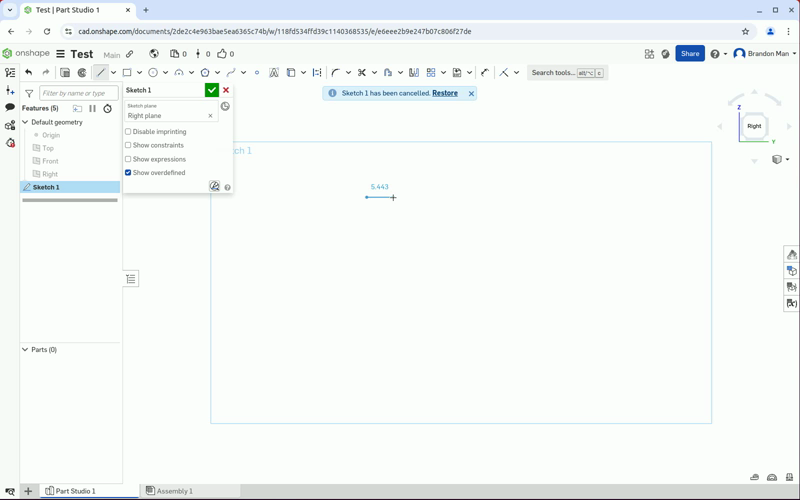
click(393, 197)
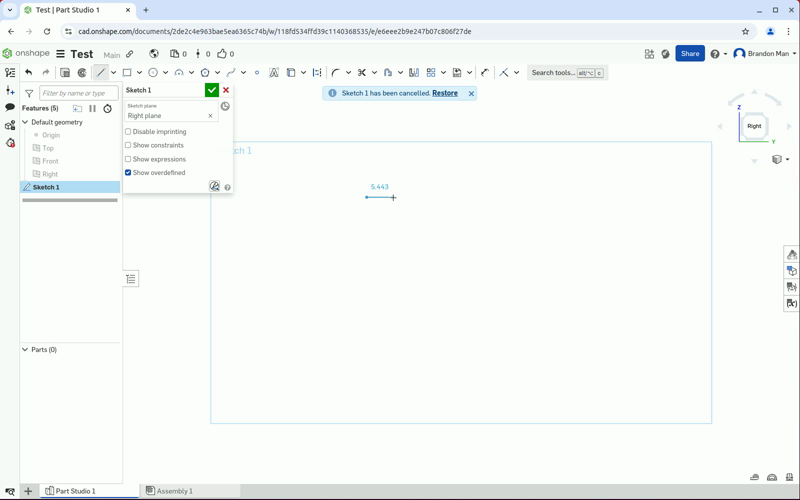
key_up(shift)
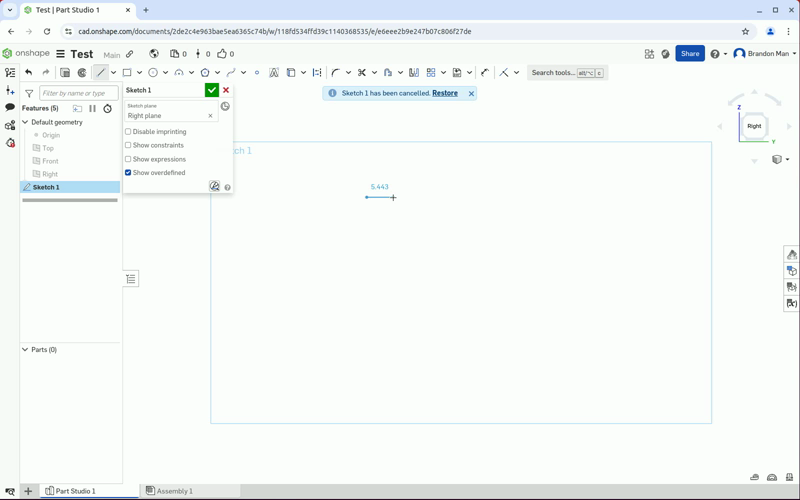
key_down(shift)
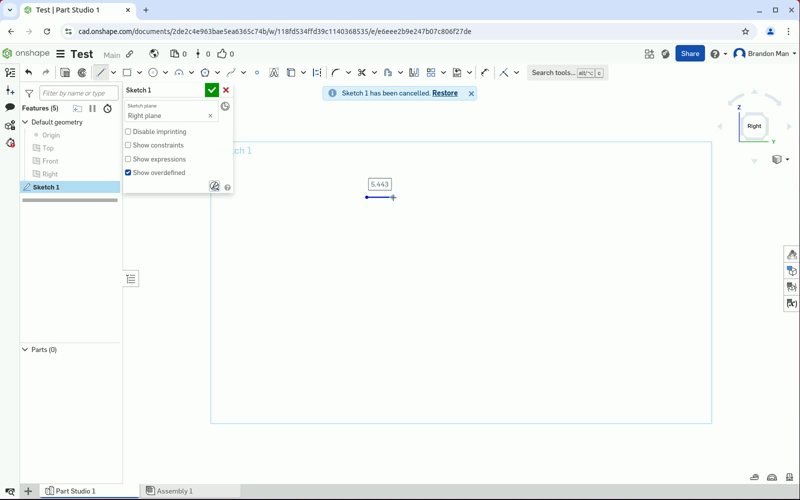
mouse_move(423, 197)
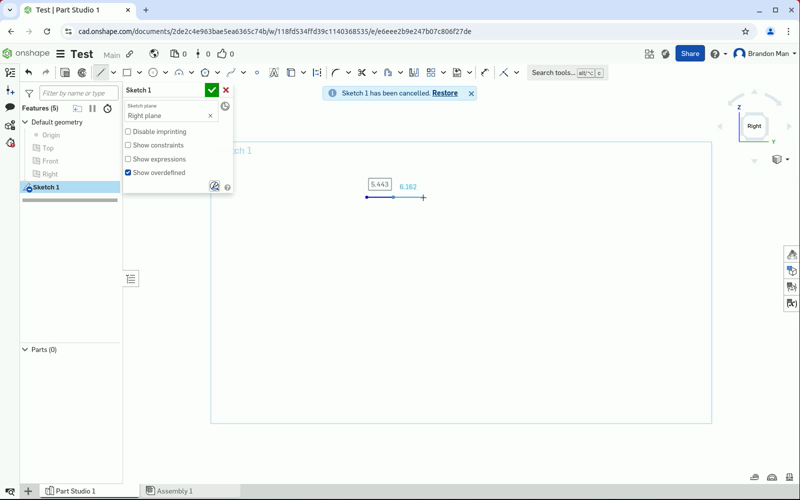
mouse_move(418, 197)
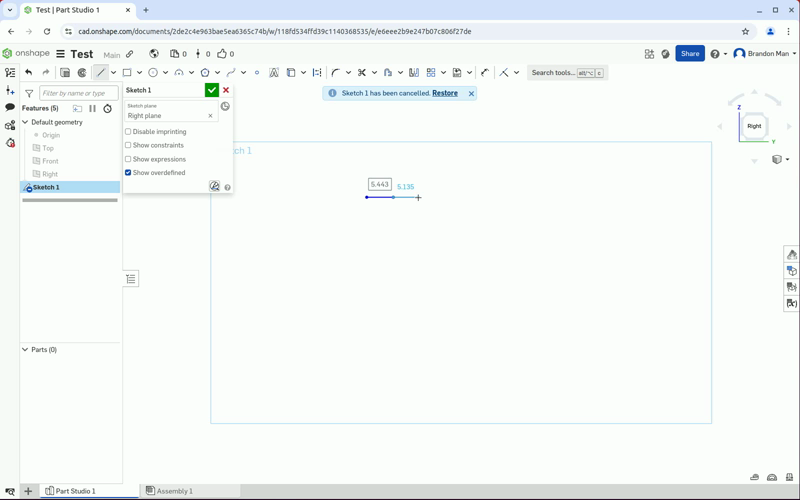
click(418, 197)
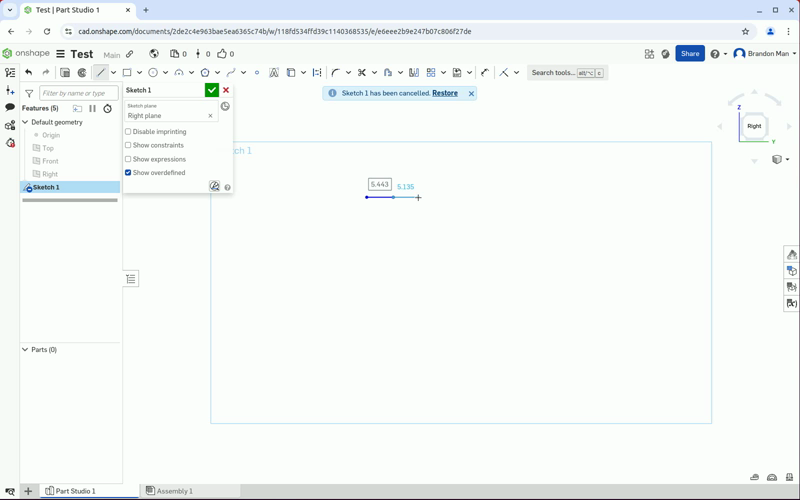
key_up(shift)
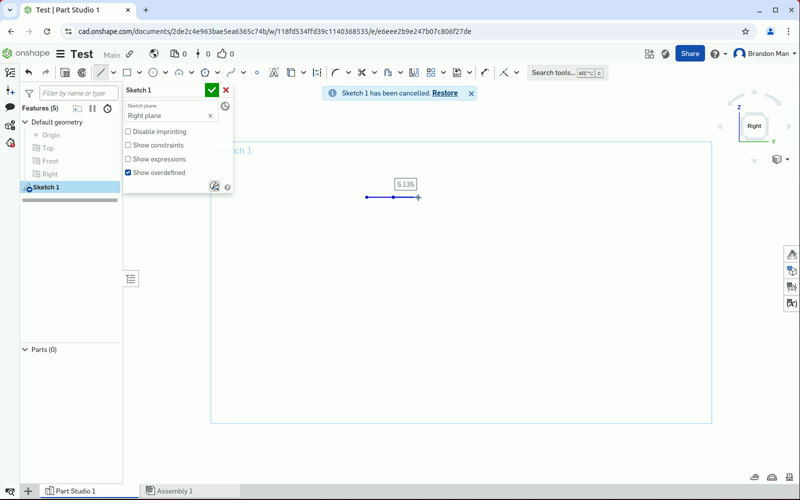
key_down(shift)
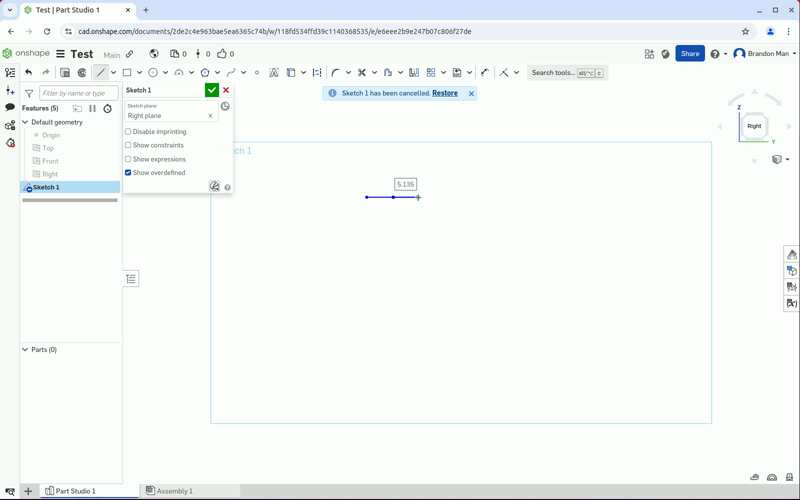
mouse_move(448, 197)
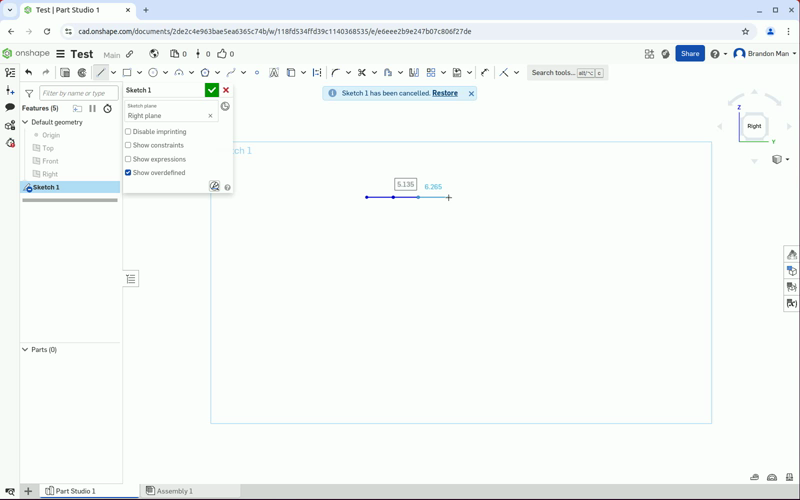
mouse_move(444, 197)
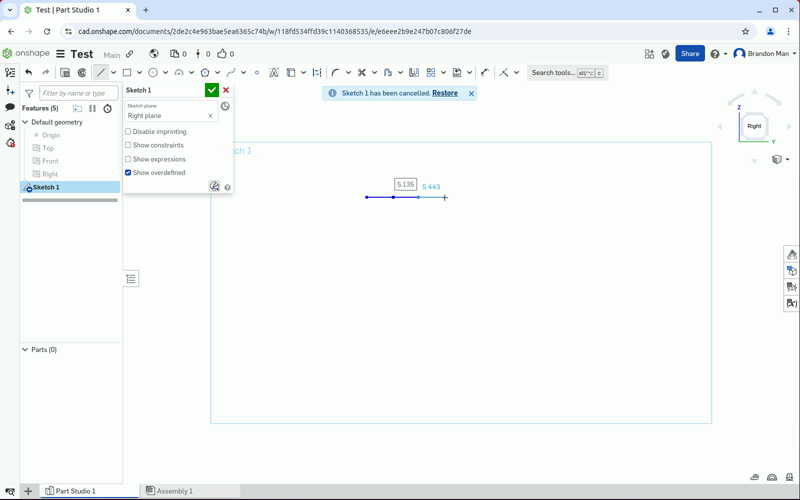
click(444, 197)
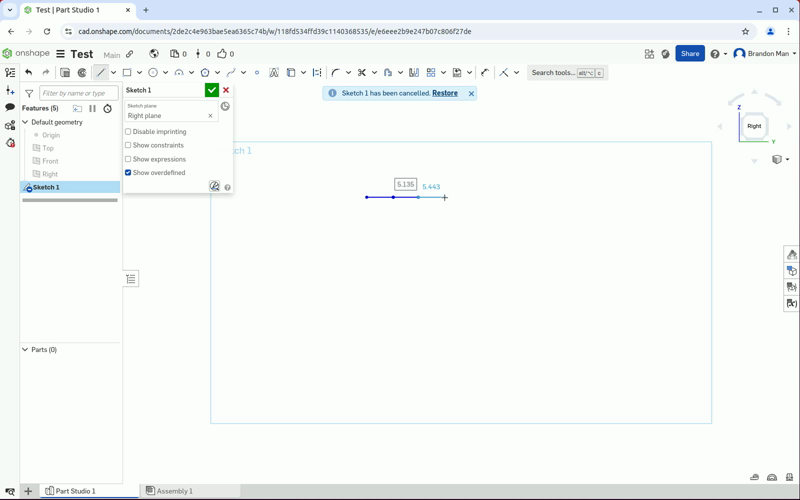
key_up(shift)
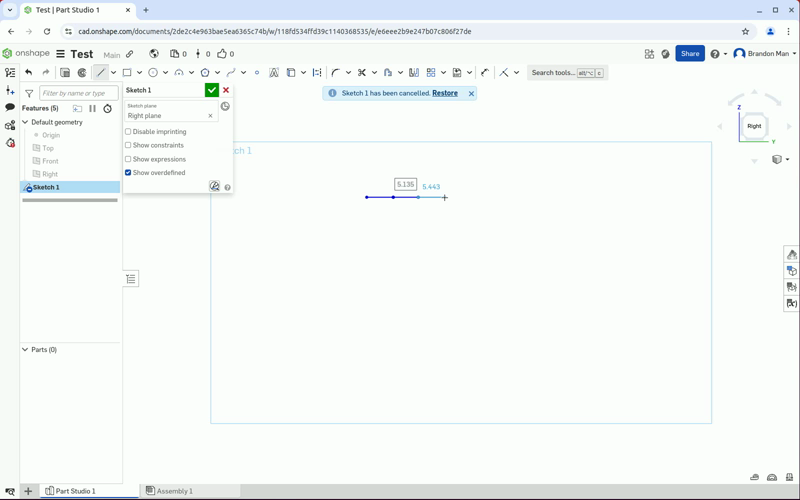
key_down(shift)
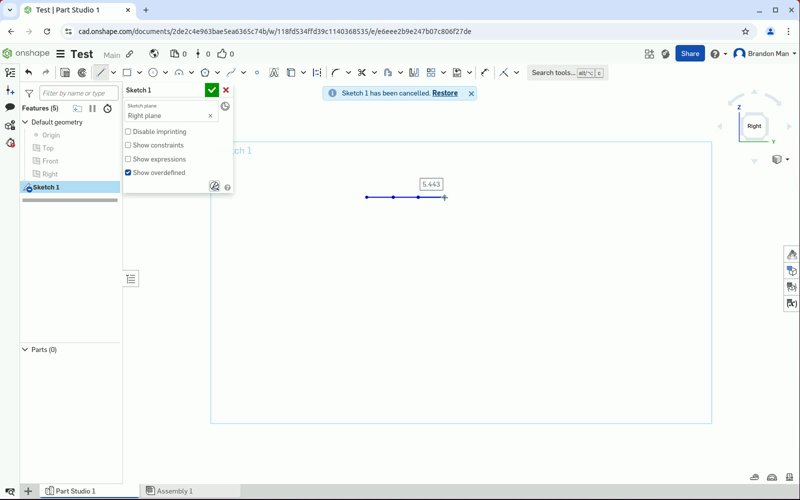
mouse_move(474, 197)
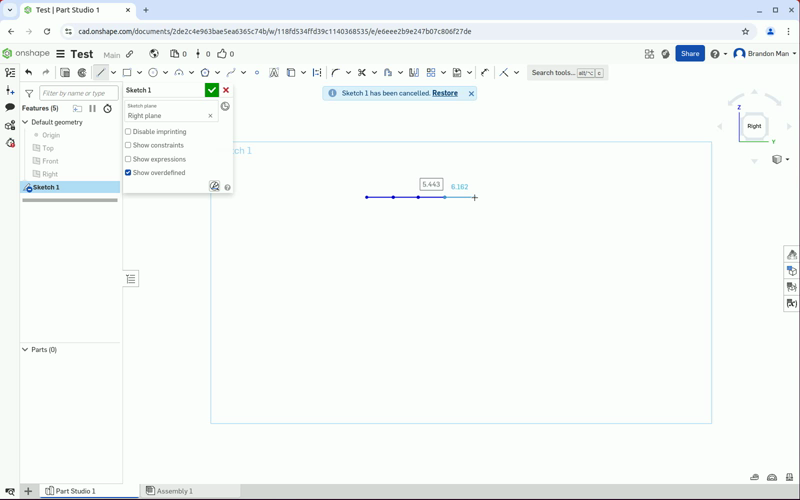
mouse_move(444, 169)
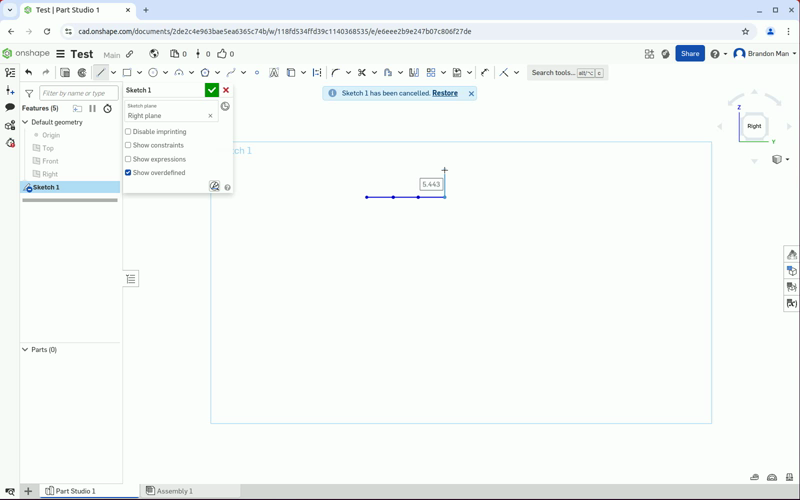
click(444, 169)
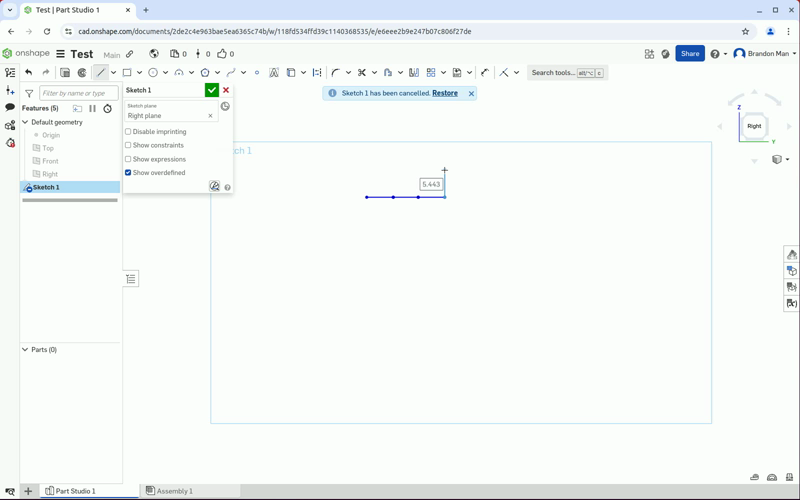
key_up(shift)
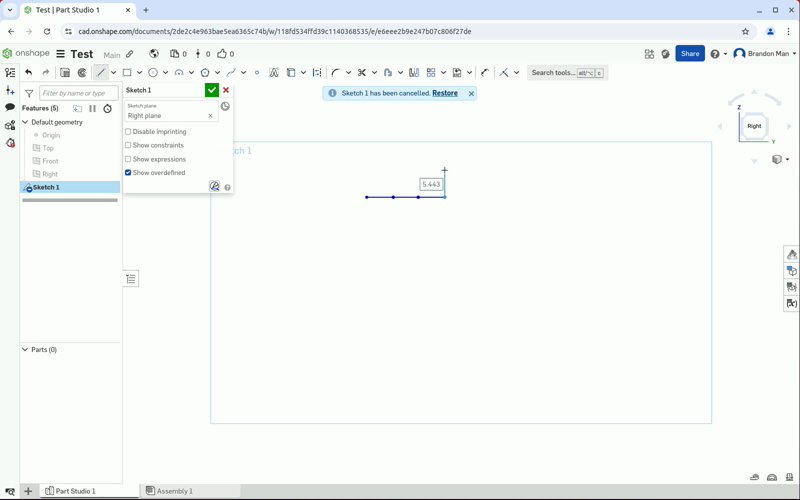
key_down(shift)
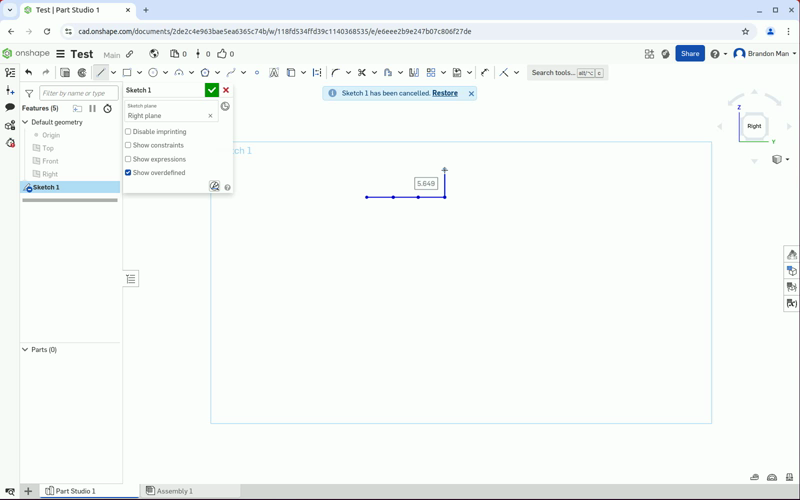
mouse_move(366, 169)
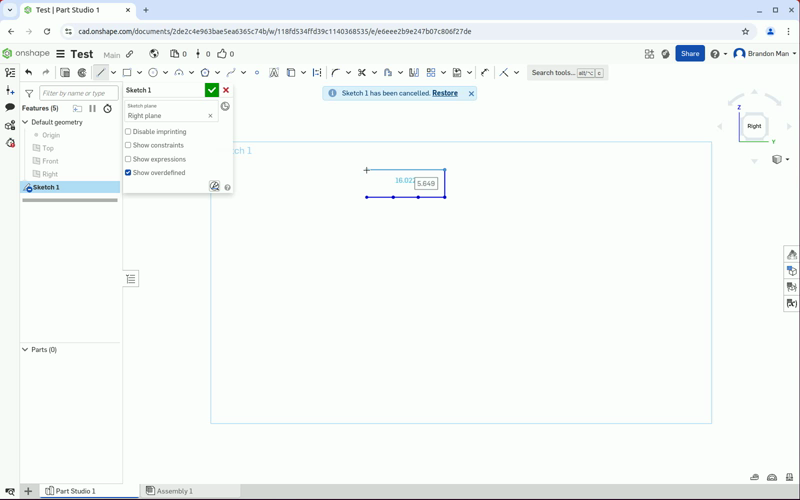
click(366, 169)
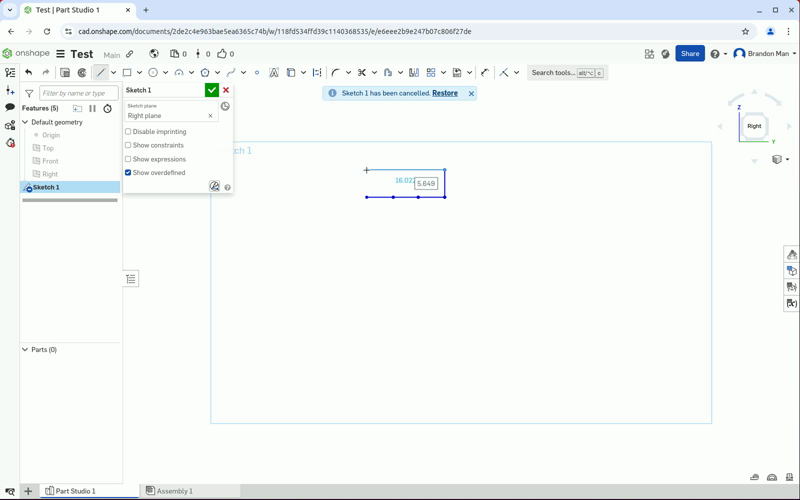
key_up(shift)
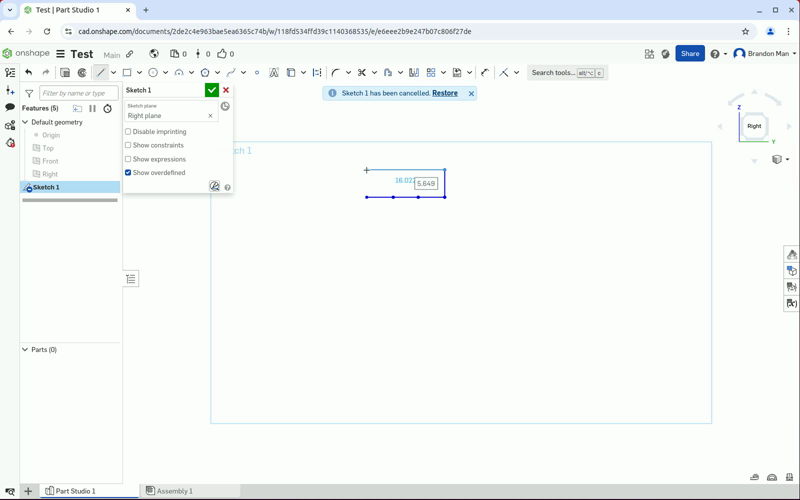
mouse_move(396, 169)
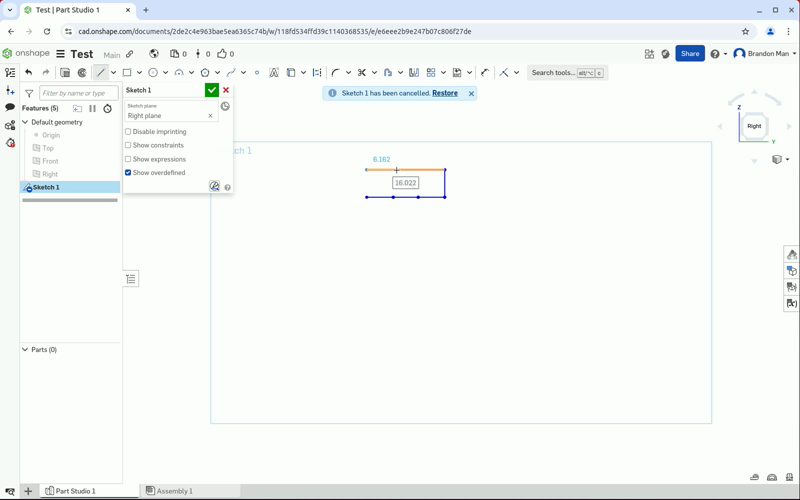
key_down(shift)
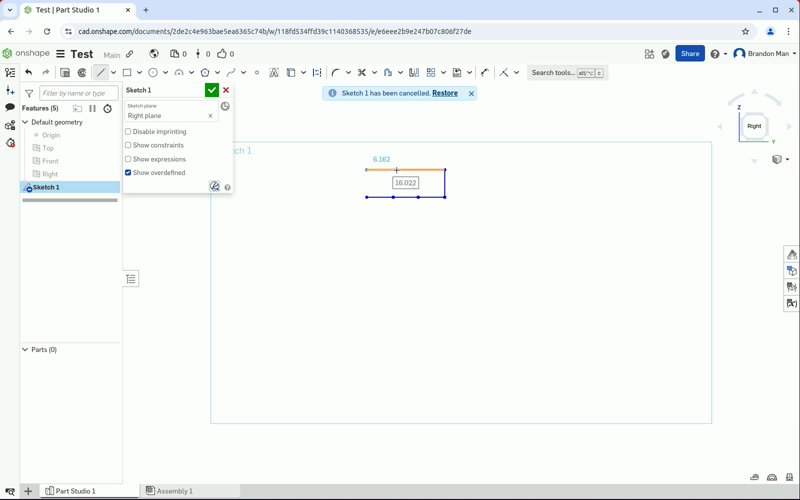
mouse_move(366, 197)
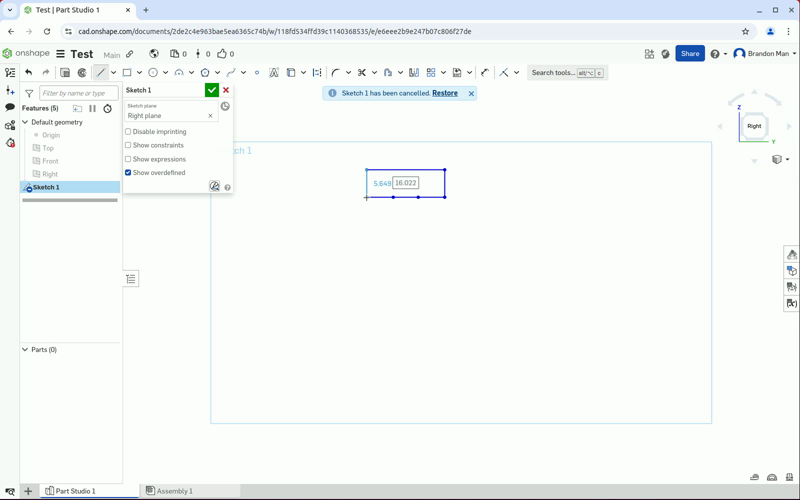
key_up(shift)
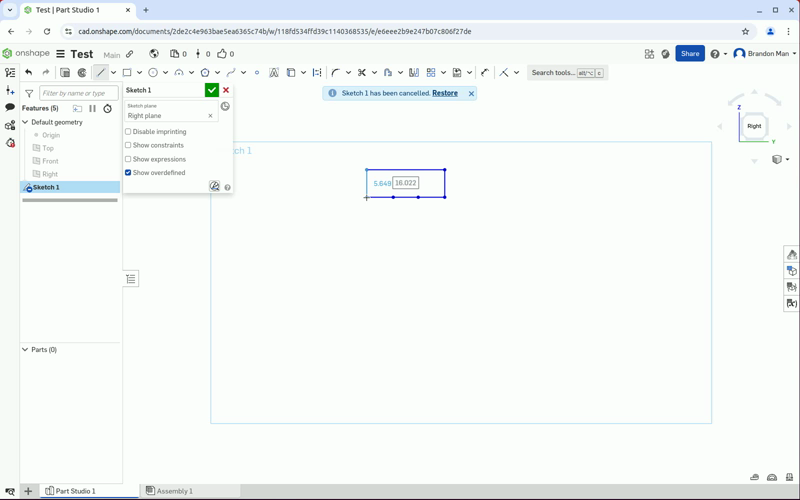
click(366, 197)
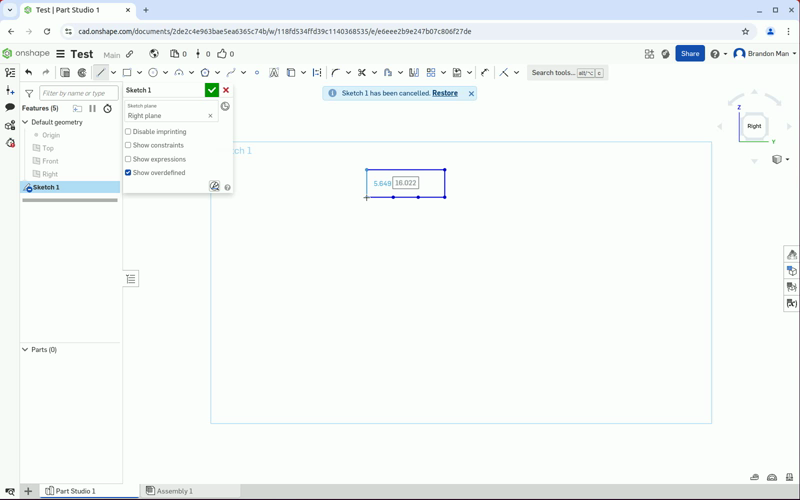
key(esc)
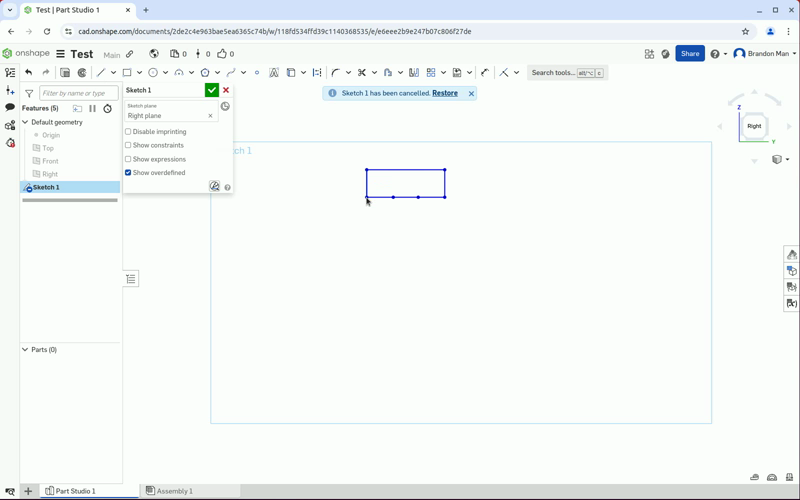
mouse_move(408, 194)
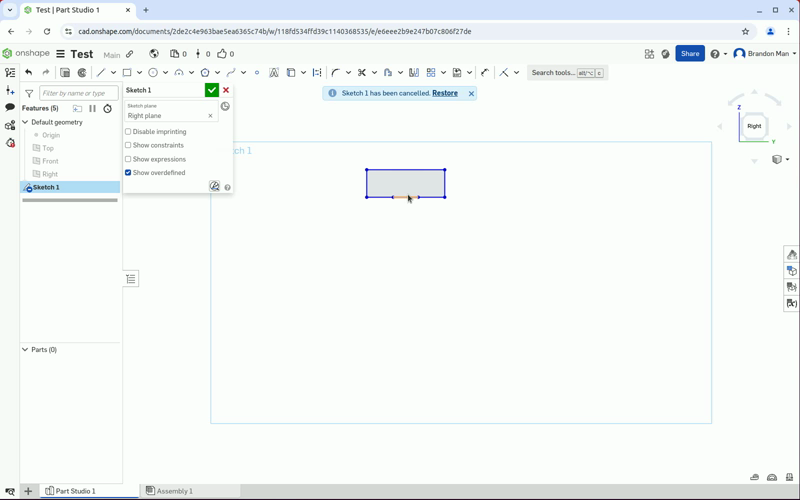
click(408, 194)
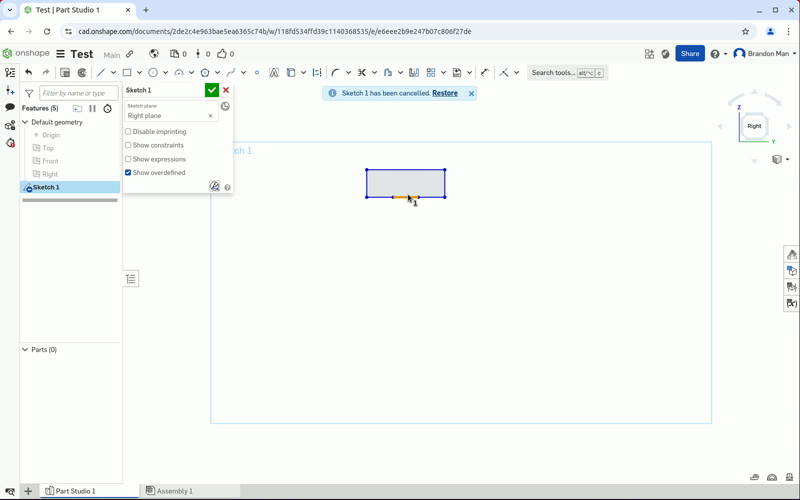
mouse_move(73, 352)
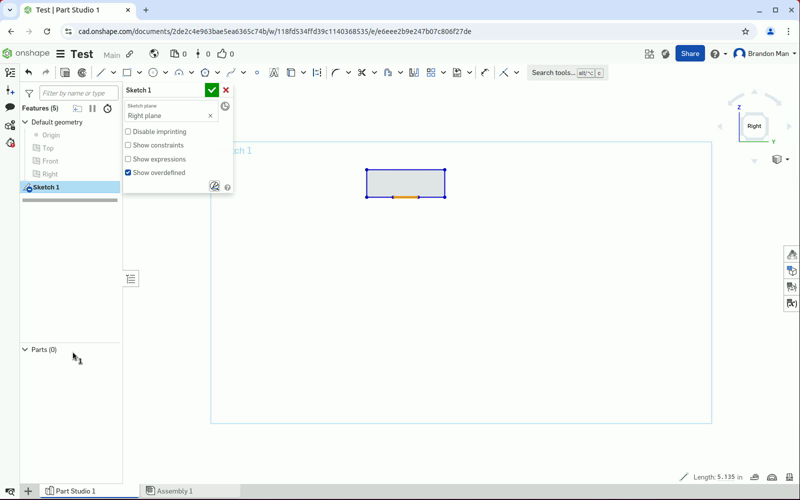
key(shift+y)
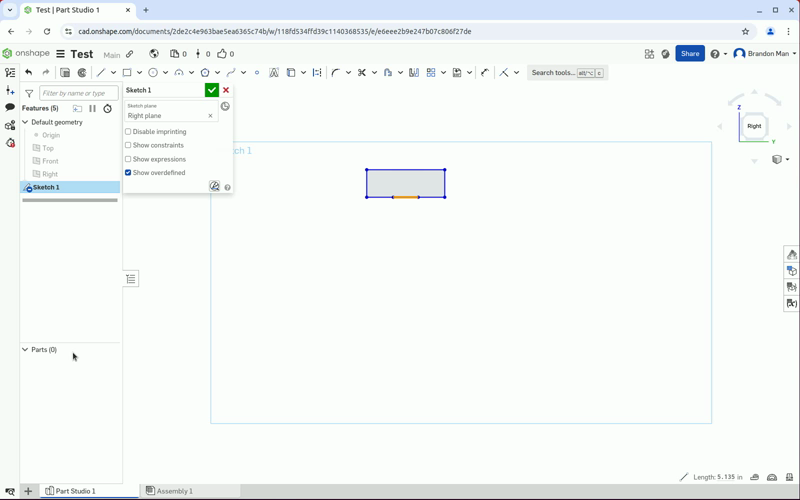
key(shift+e)
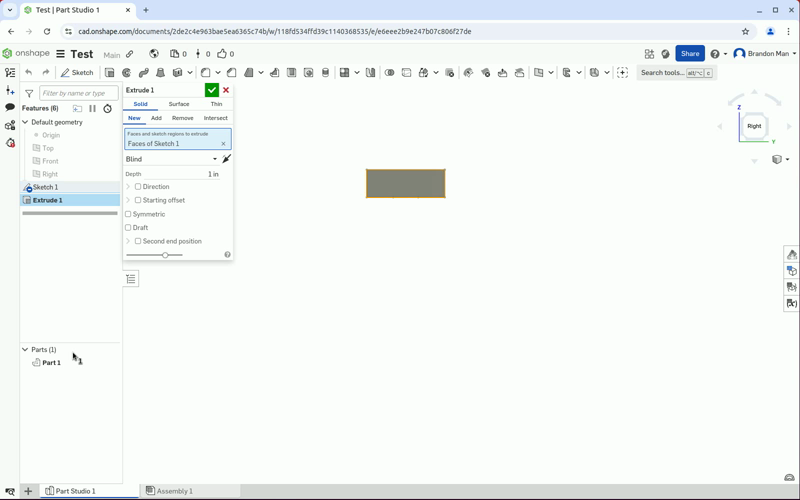
mouse_move(143, 106)
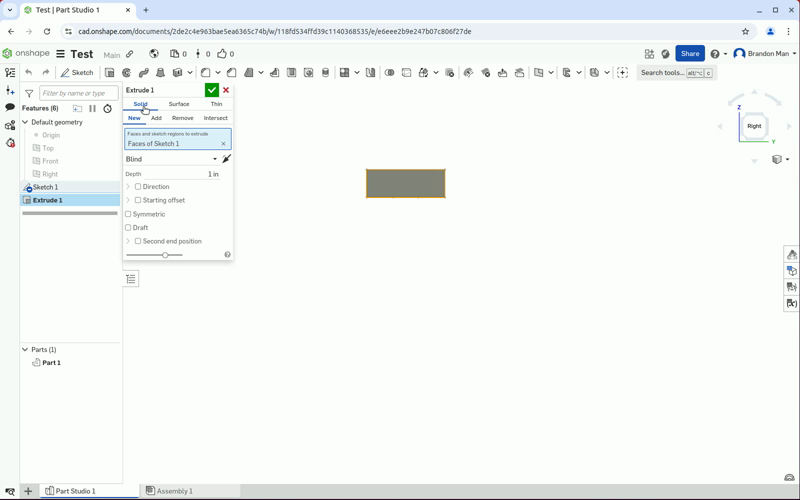
click(143, 106)
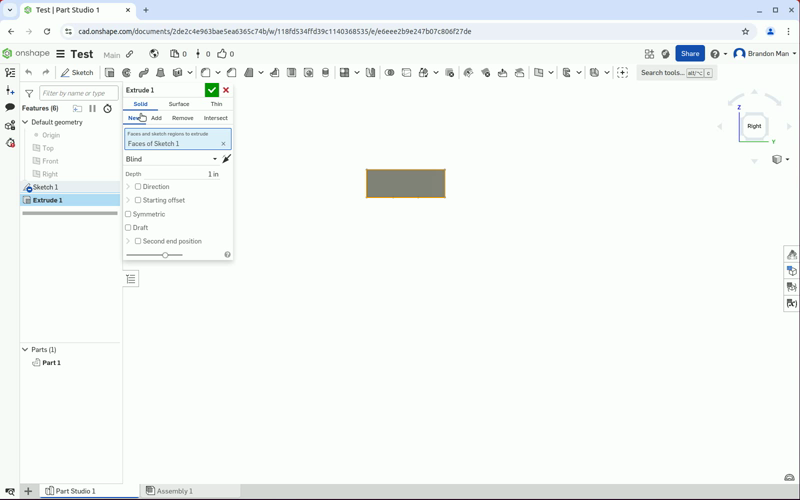
mouse_move(137, 120)
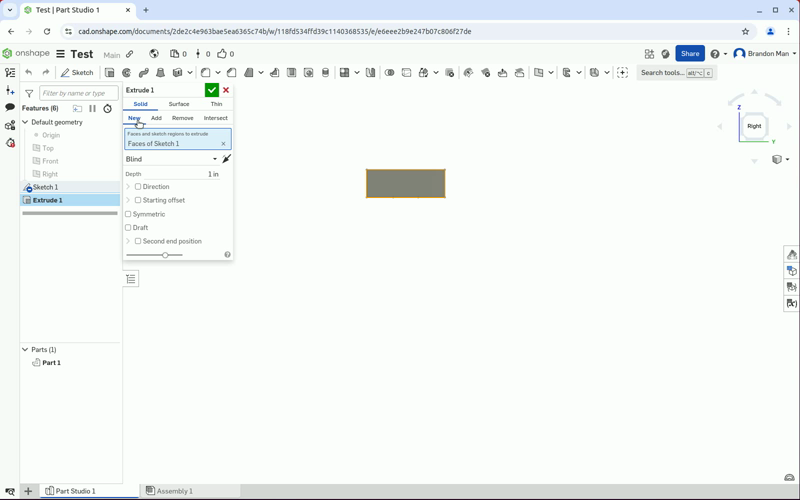
click(137, 120)
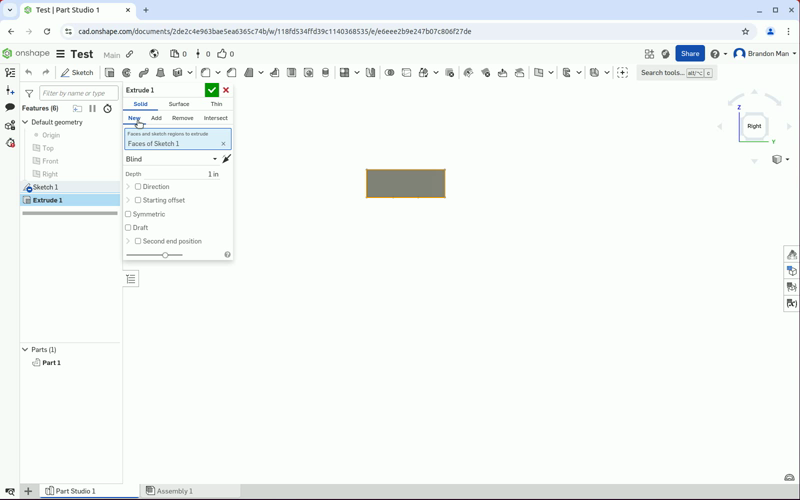
key(tab, 4)
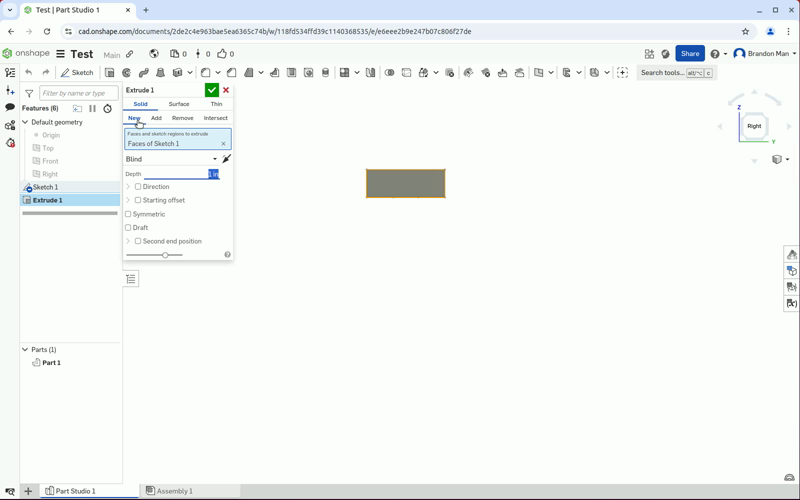
text(7.943)
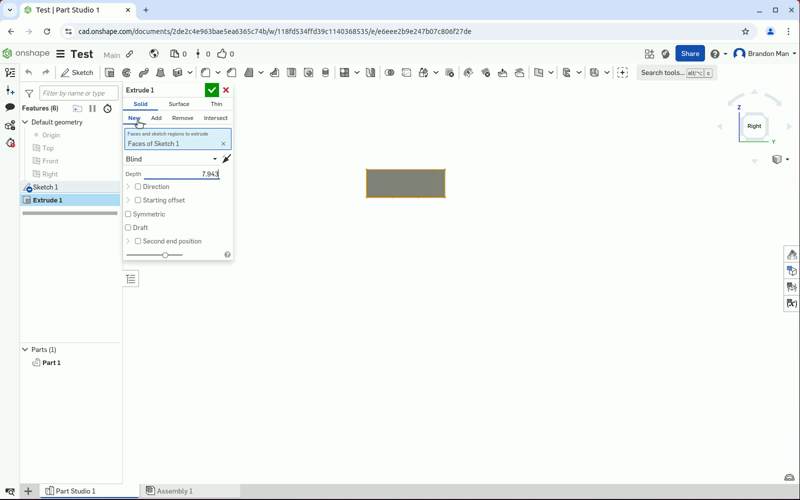
key(enter)
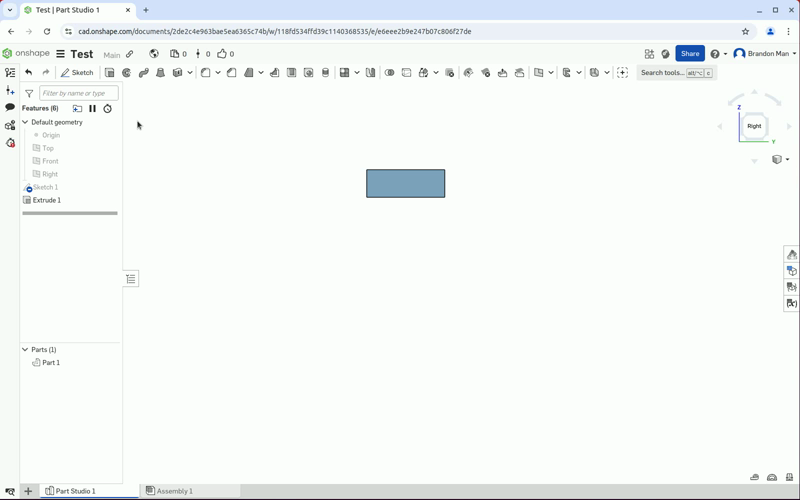
key(shift+h)
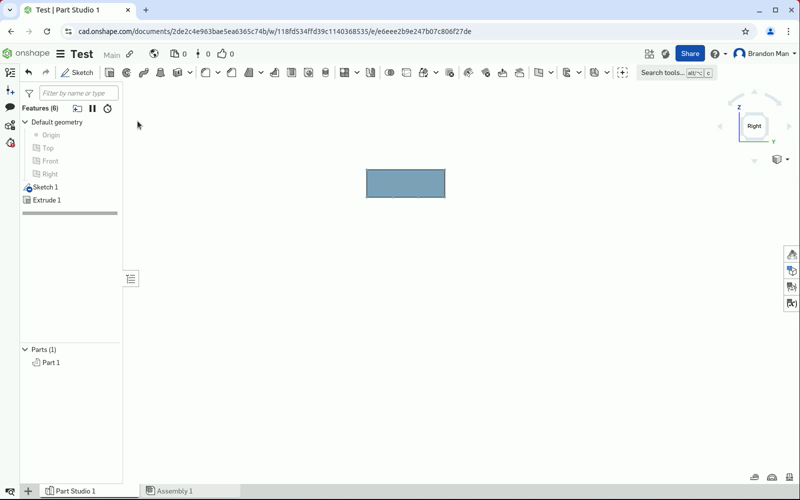
key(shift+h)
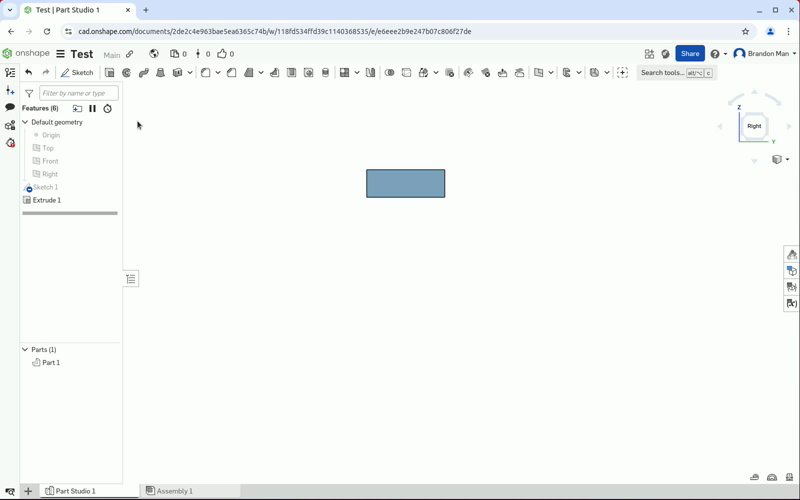
mouse_move(73, 189)
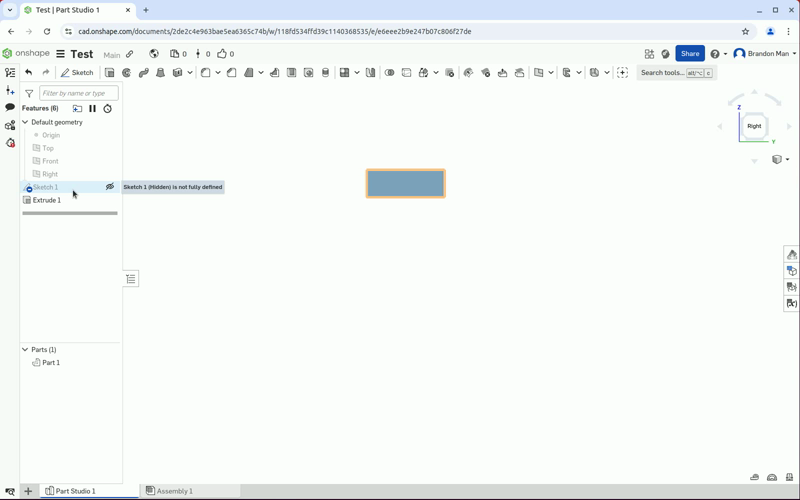
click(73, 189)
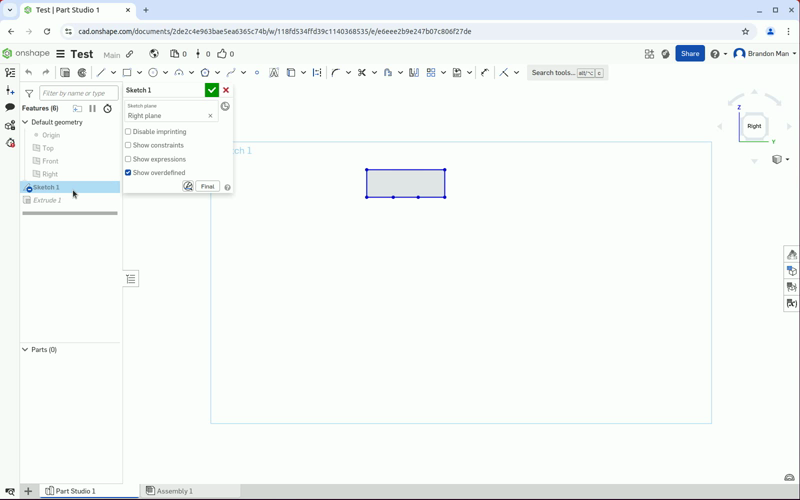
mouse_move(229, 92)
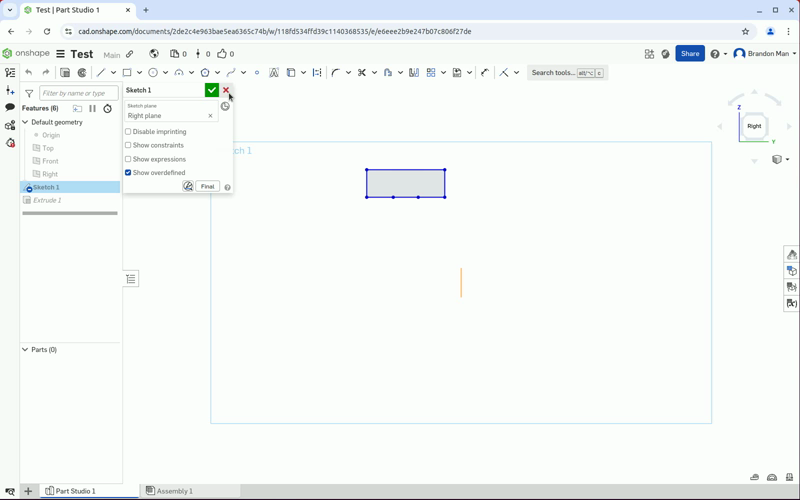
click(229, 92)
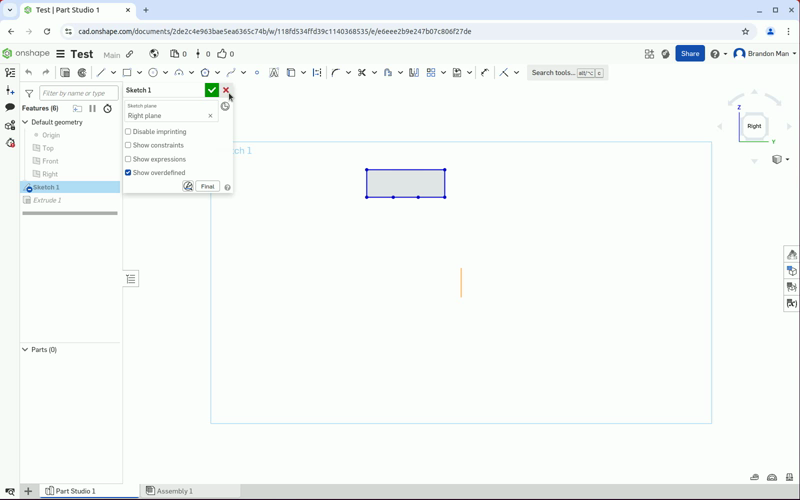
key(shift+s)
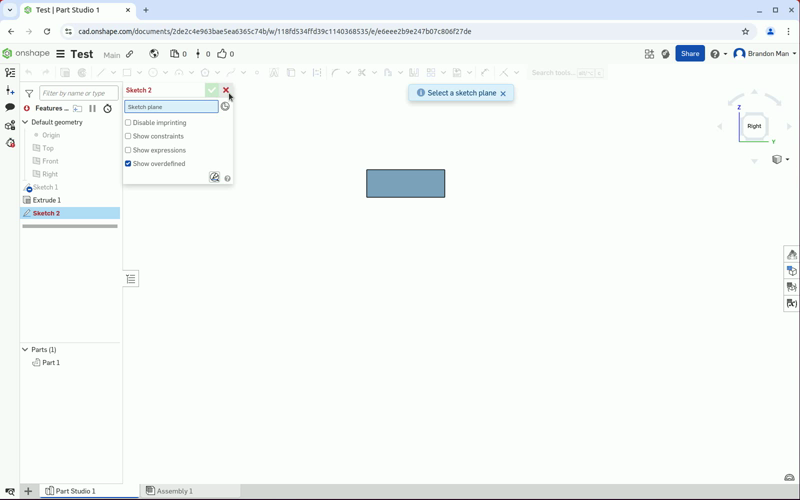
mouse_move(73, 176)
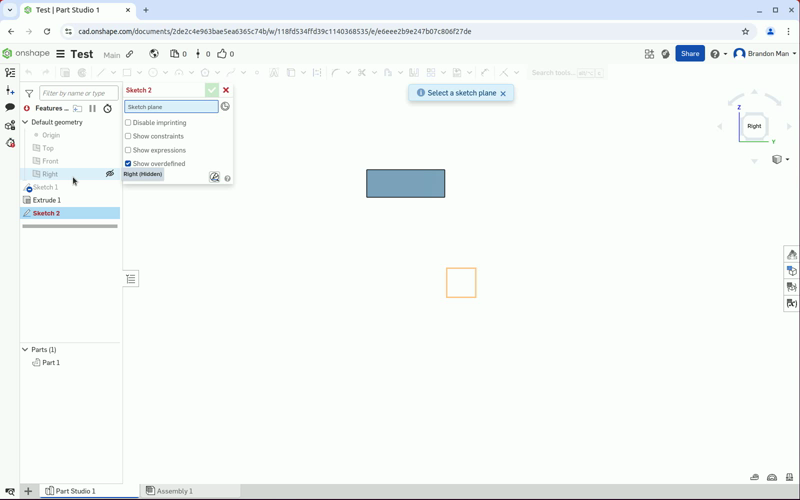
click(73, 176)
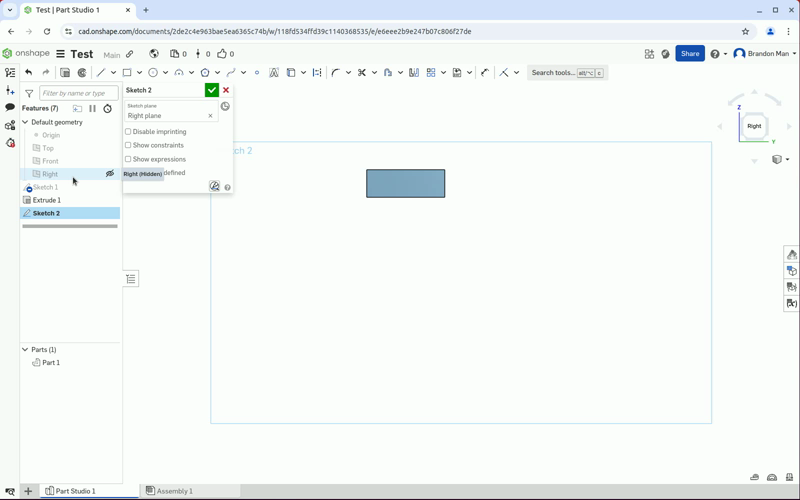
mouse_move(73, 352)
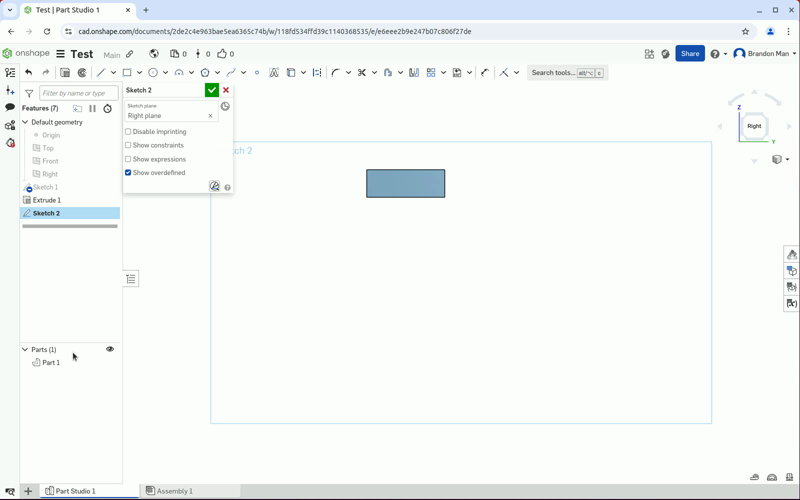
key(y)
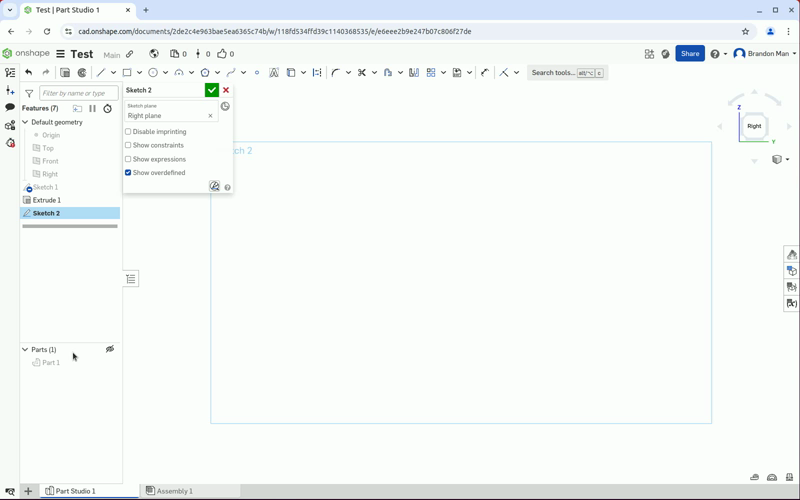
key(l)
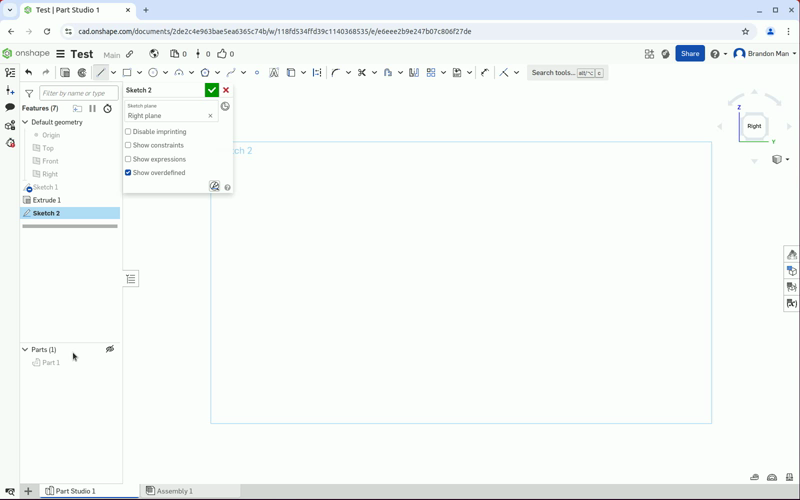
key_down(shift)
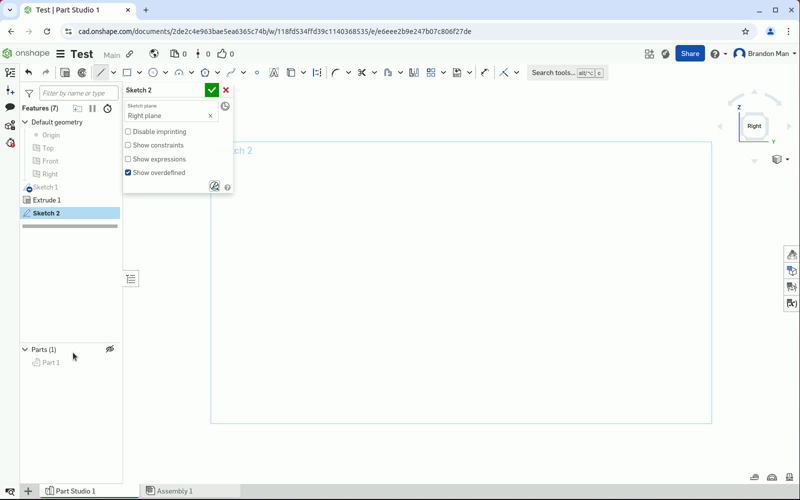
mouse_move(392, 261)
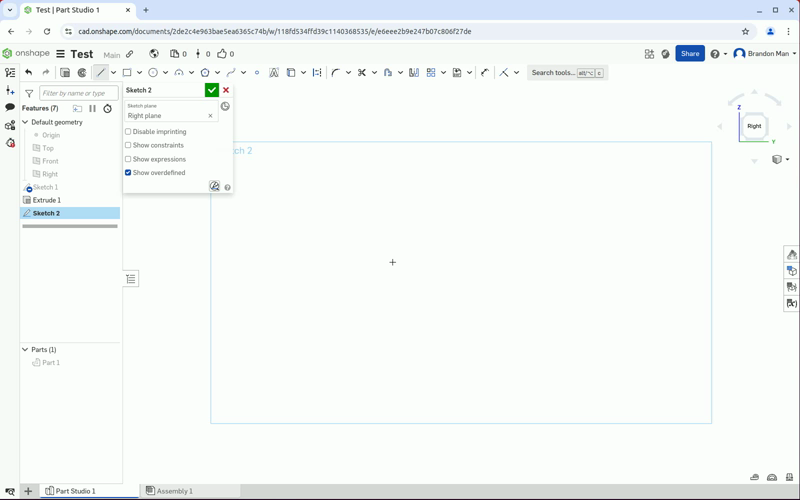
click(392, 261)
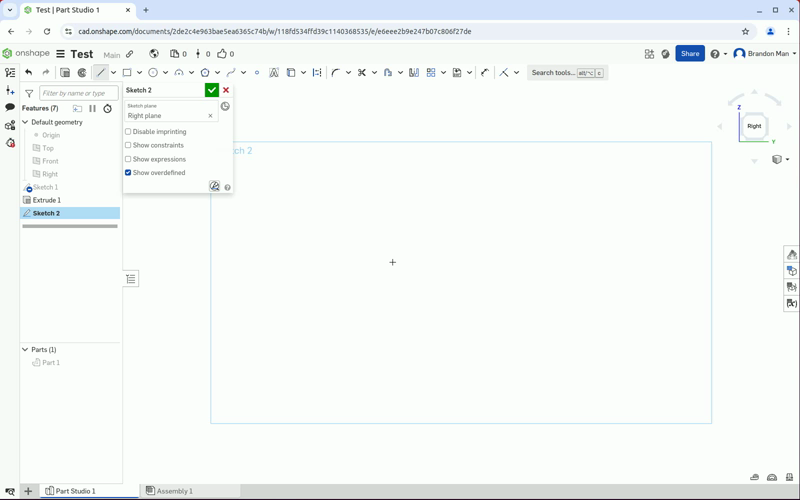
key_up(shift)
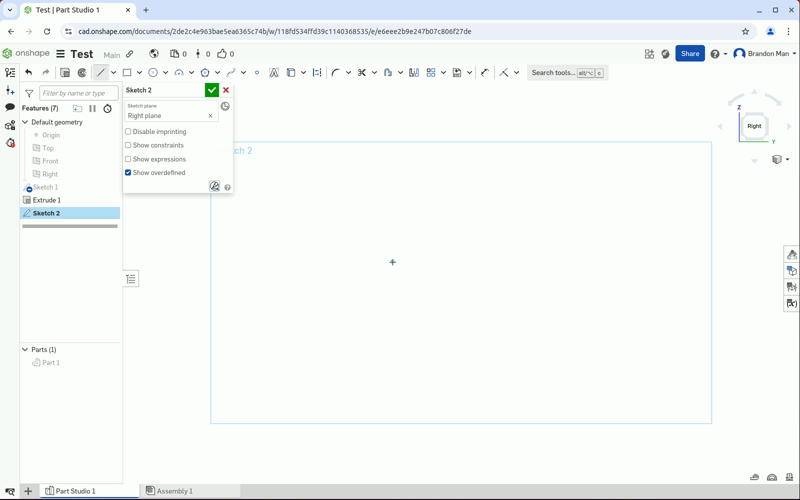
key_down(shift)
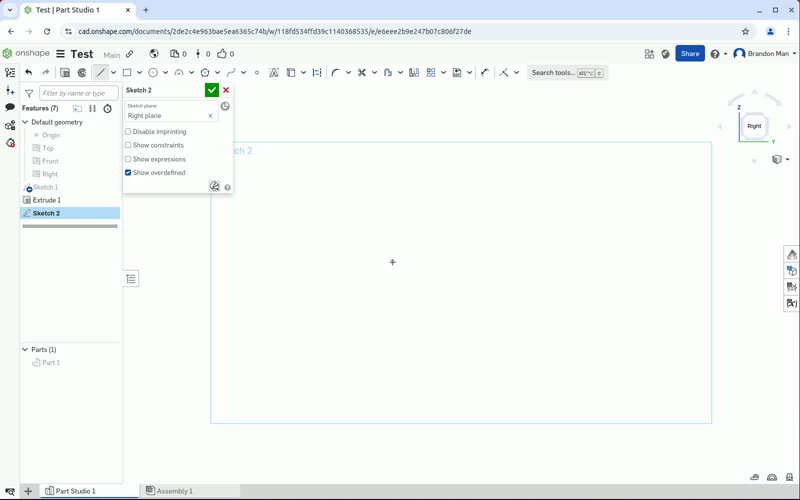
mouse_move(422, 261)
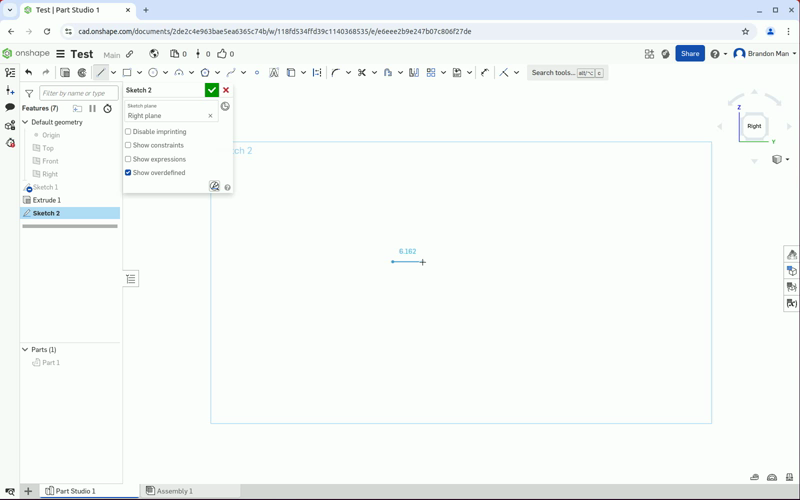
mouse_move(418, 261)
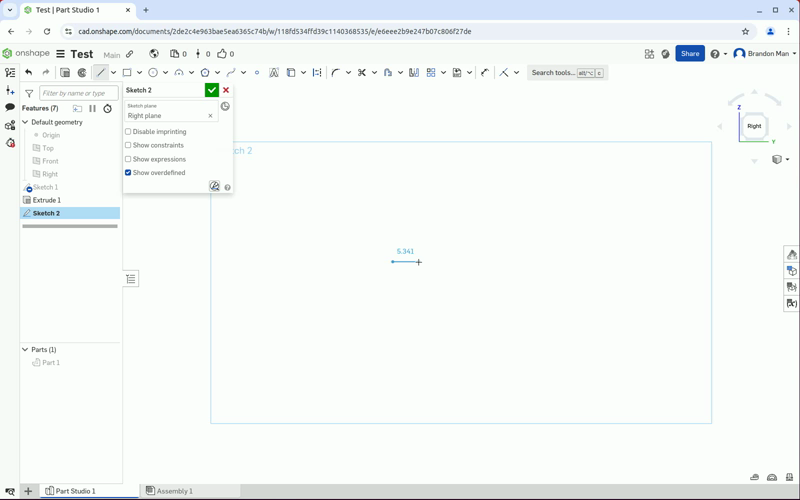
click(418, 261)
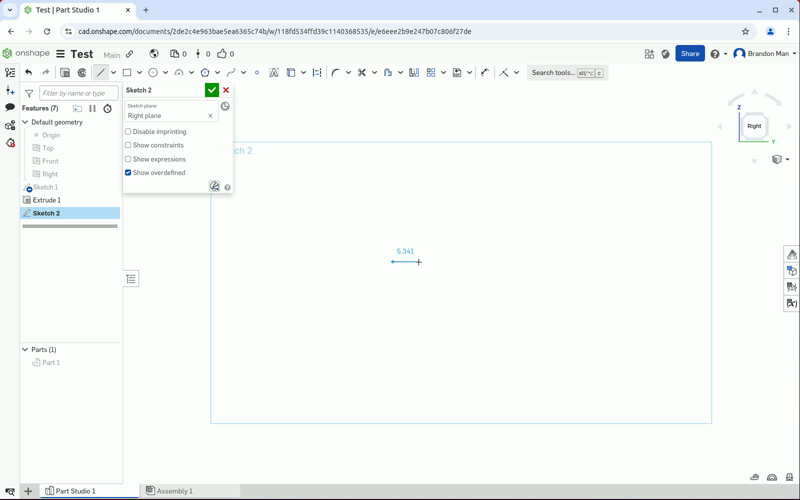
key_up(shift)
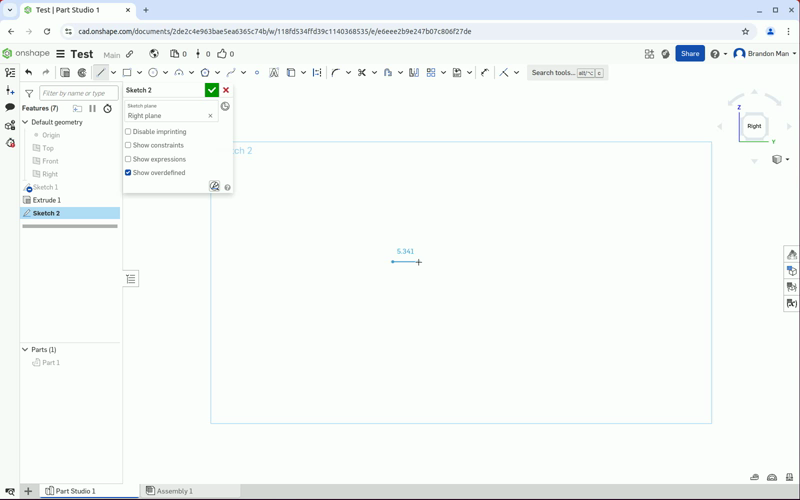
key_down(shift)
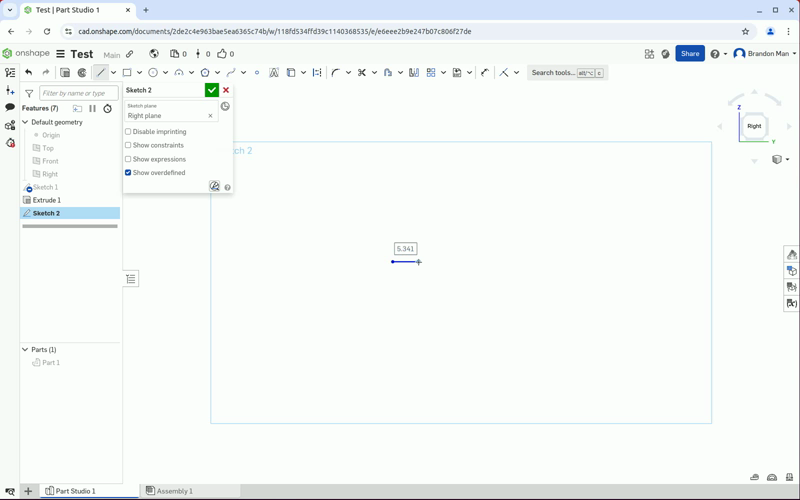
mouse_move(418, 196)
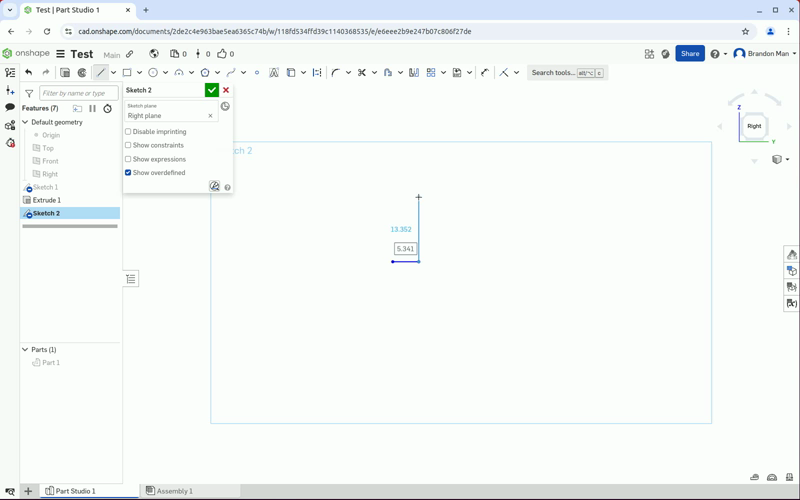
click(418, 196)
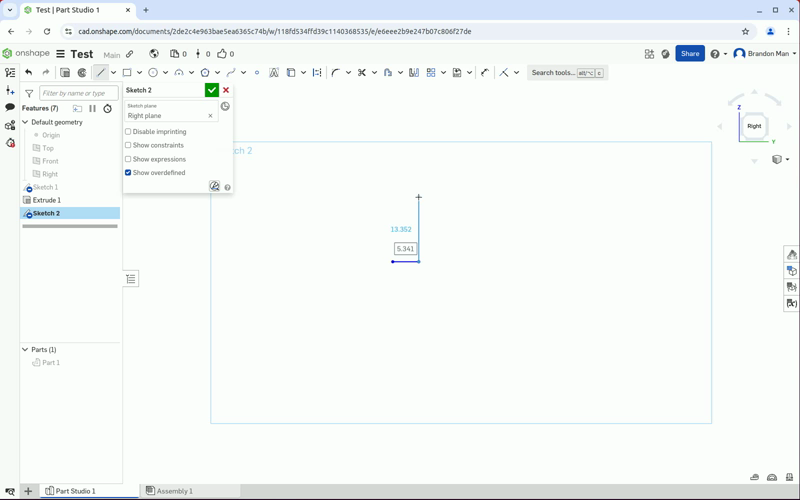
key_up(shift)
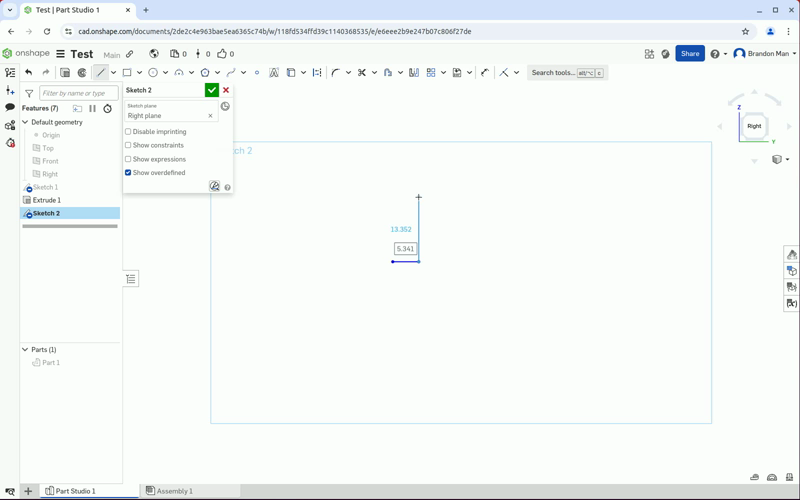
key_down(shift)
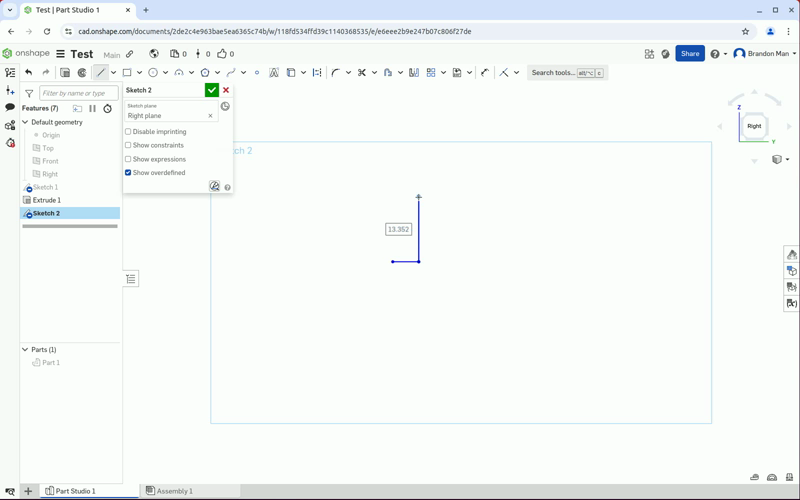
mouse_move(448, 196)
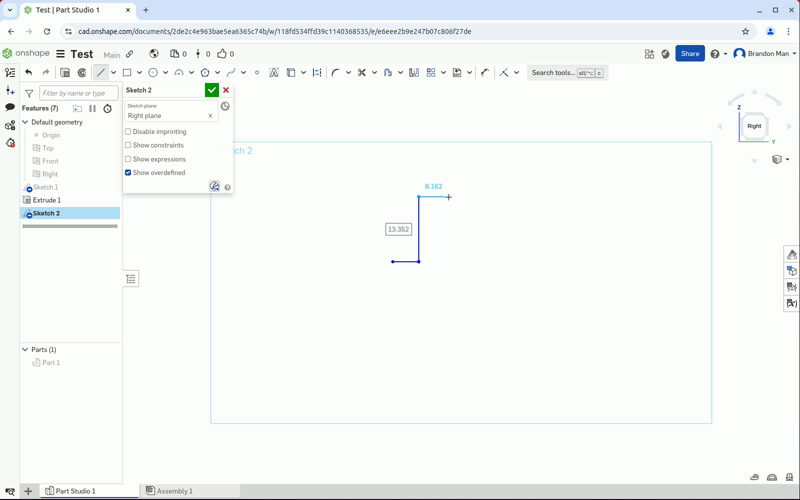
mouse_move(392, 196)
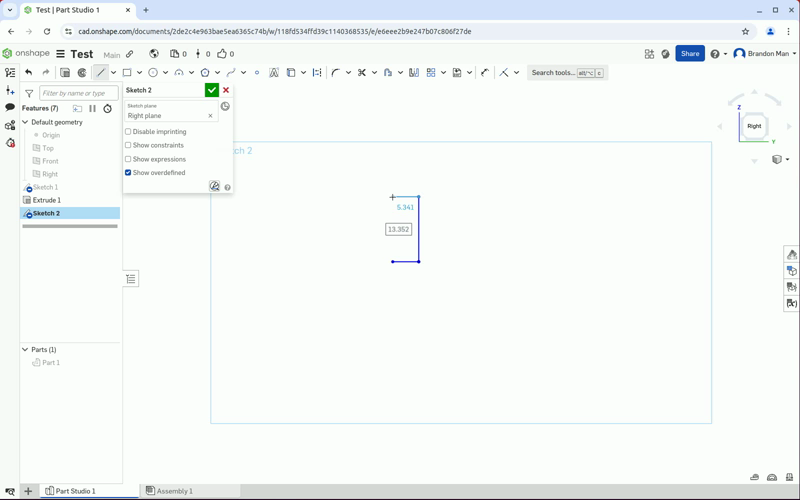
click(392, 196)
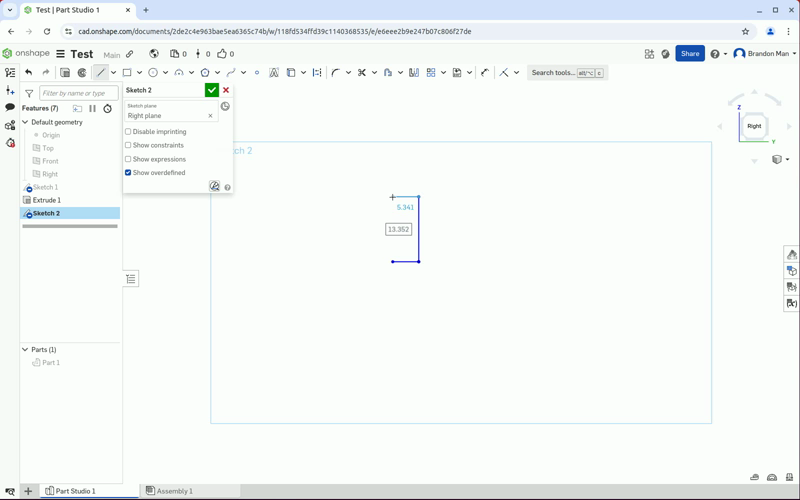
key_up(shift)
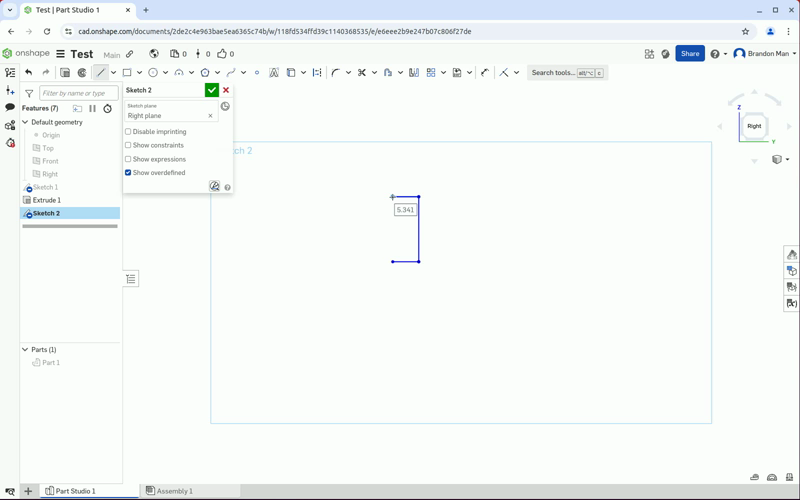
key_down(shift)
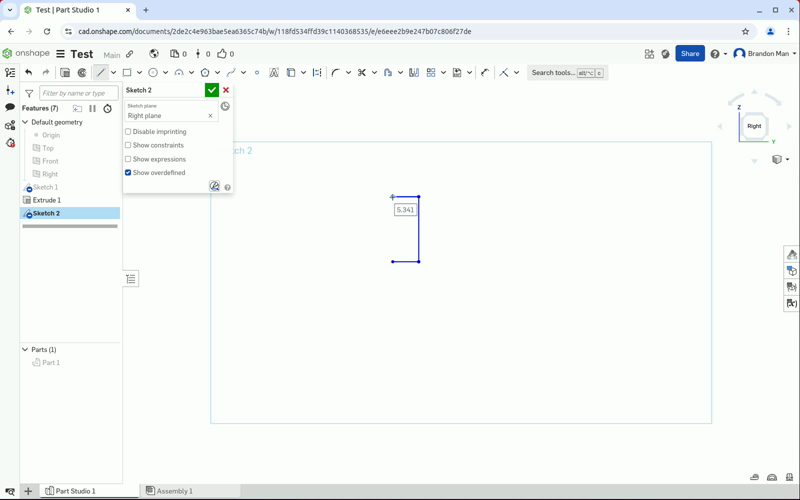
mouse_move(392, 261)
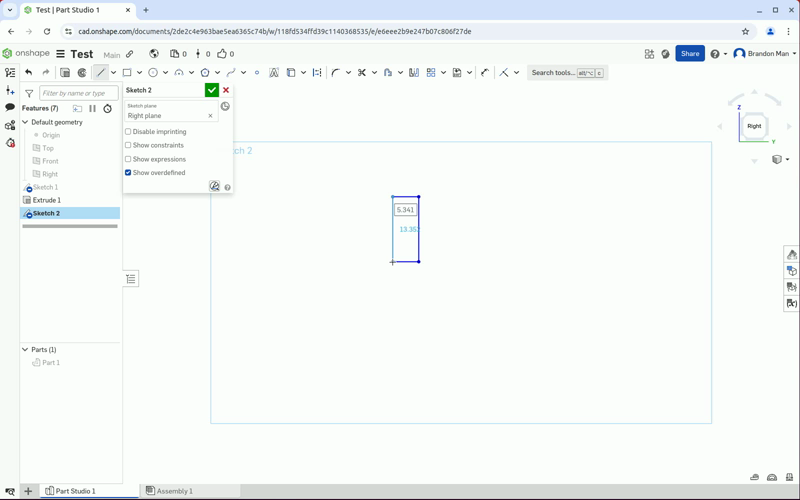
key_up(shift)
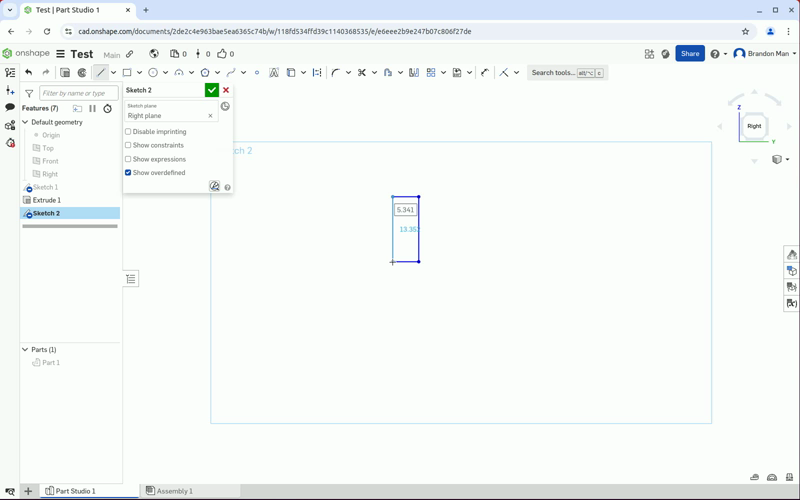
click(392, 261)
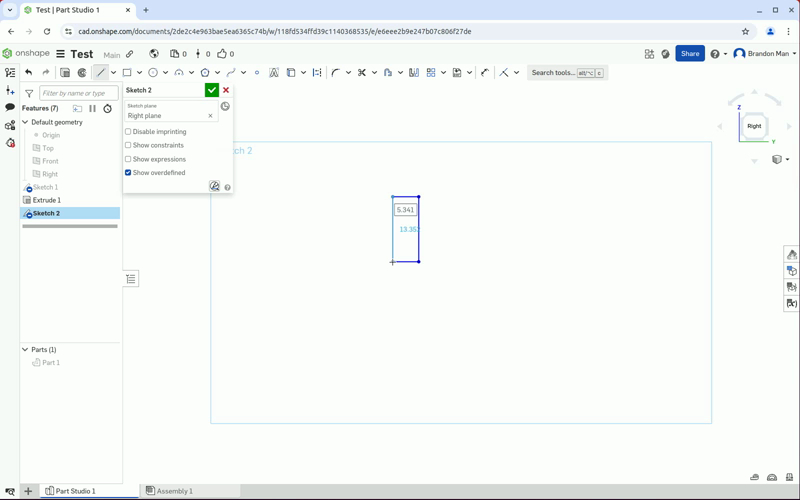
key(esc)
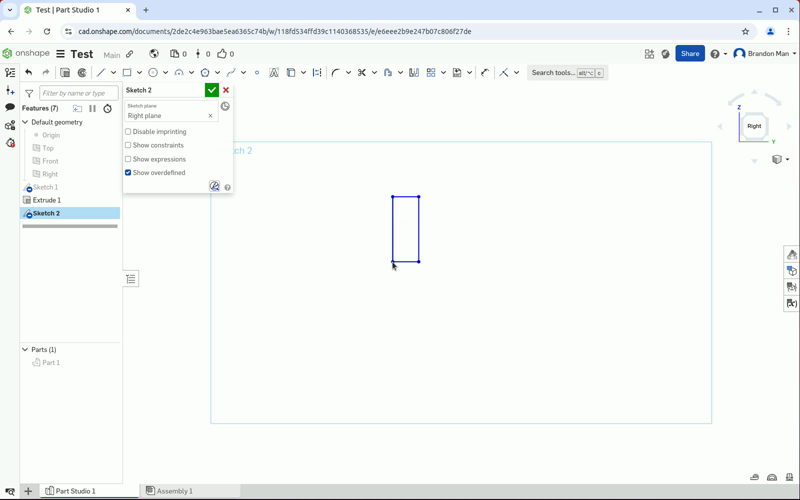
mouse_move(412, 231)
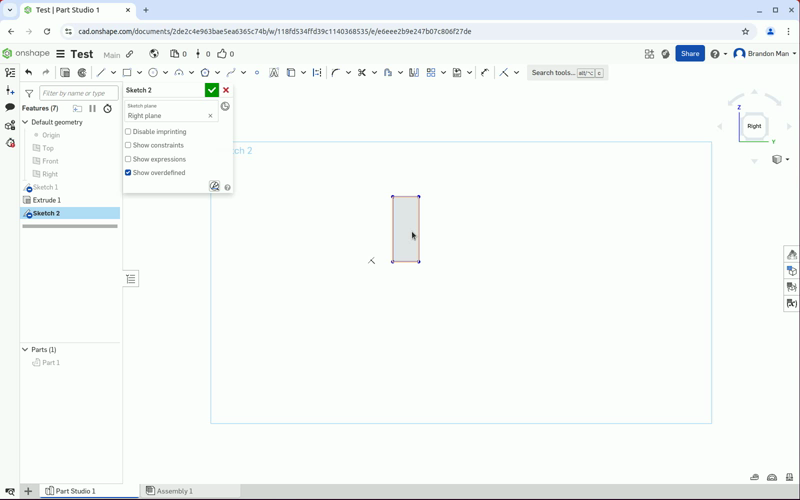
scroll(6)
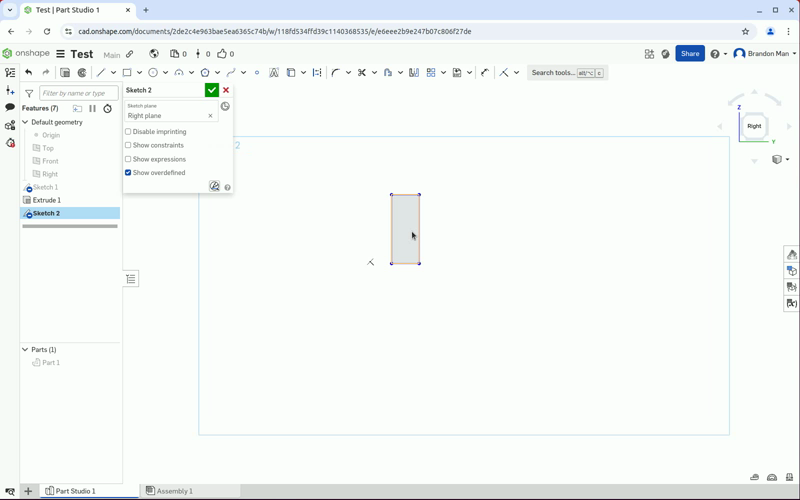
scroll(6)
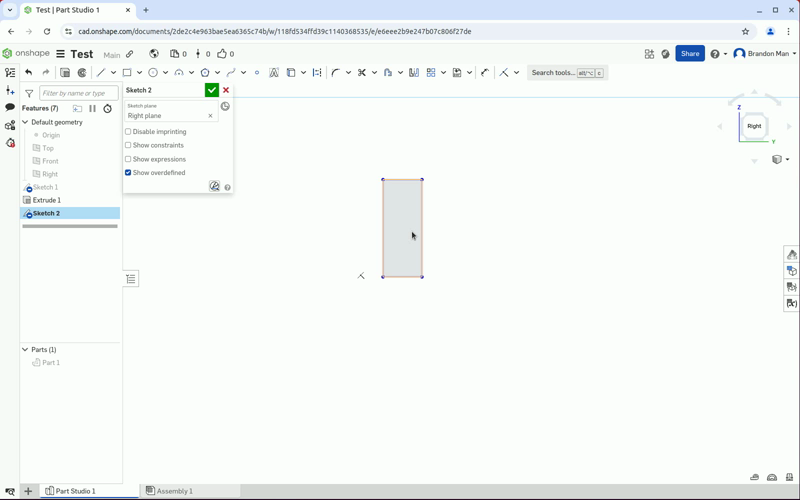
scroll(6)
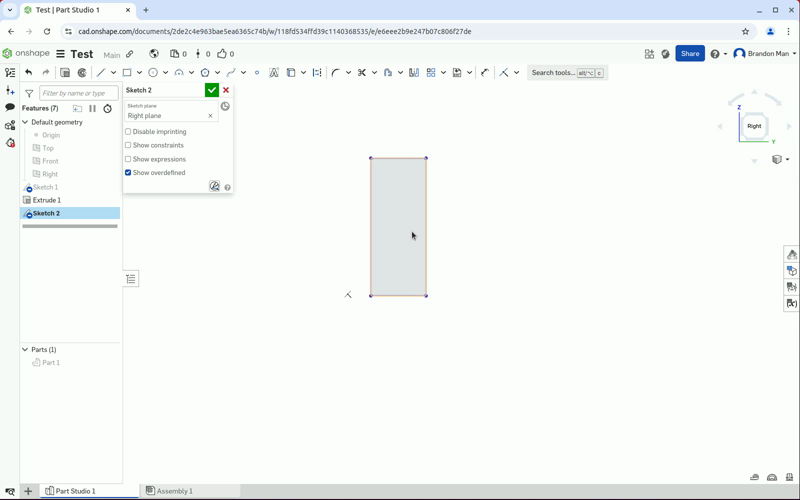
scroll(6)
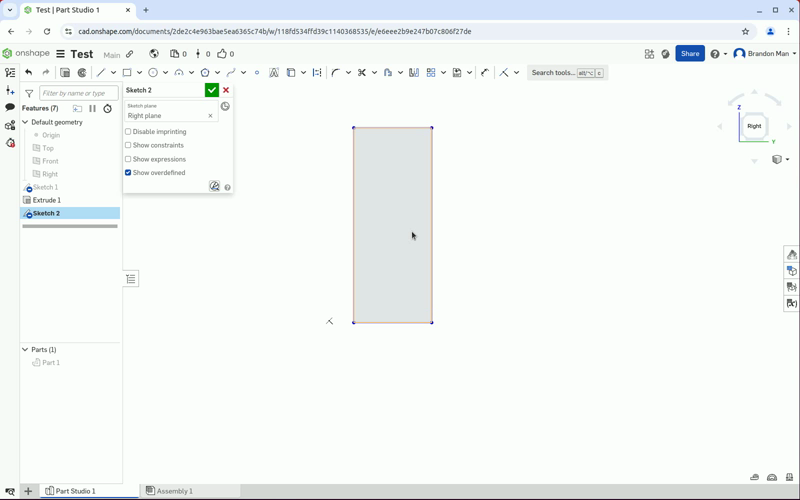
scroll(6)
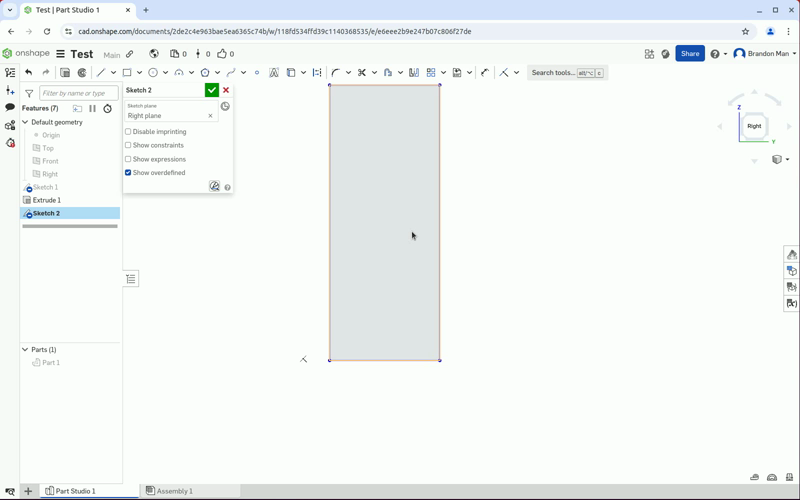
scroll(6)
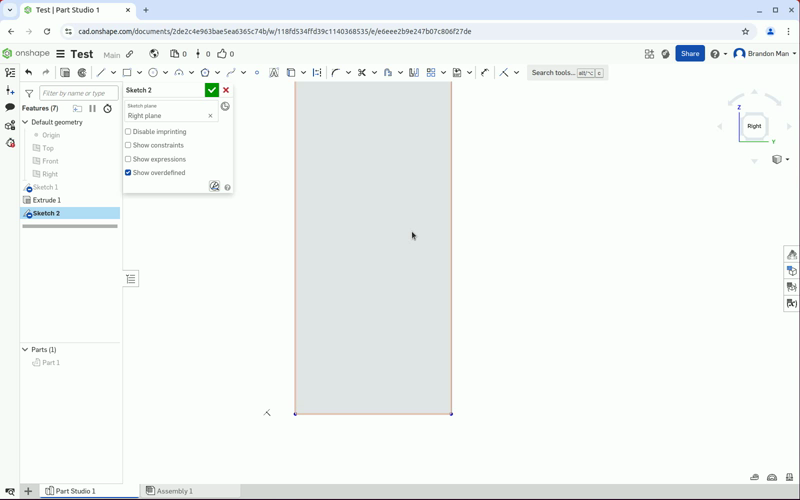
scroll(6)
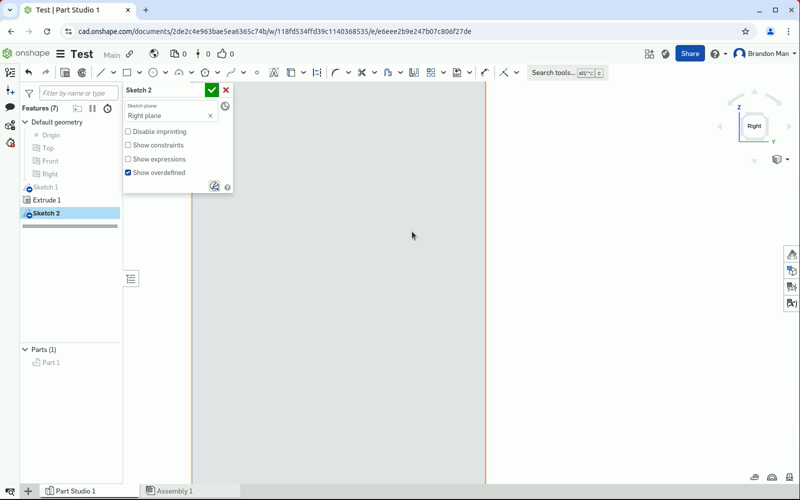
click(412, 231)
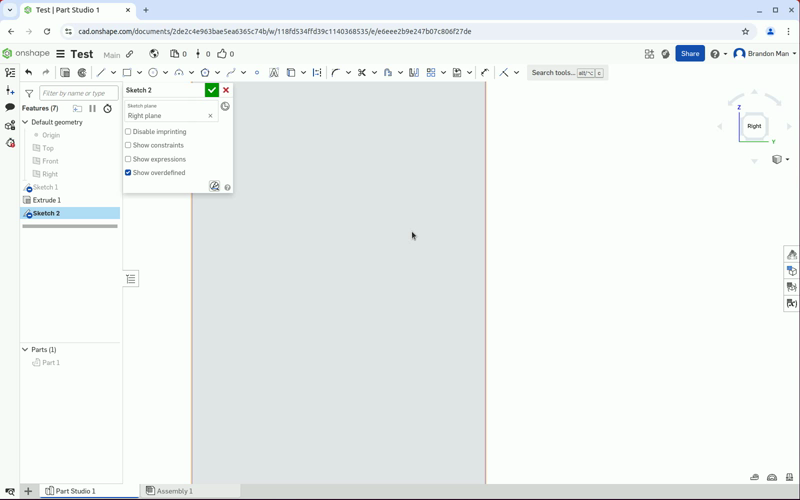
scroll(-6)
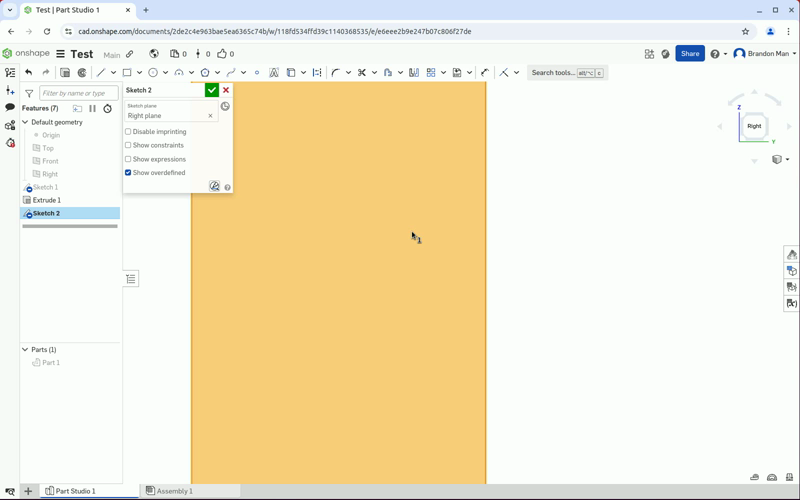
scroll(-6)
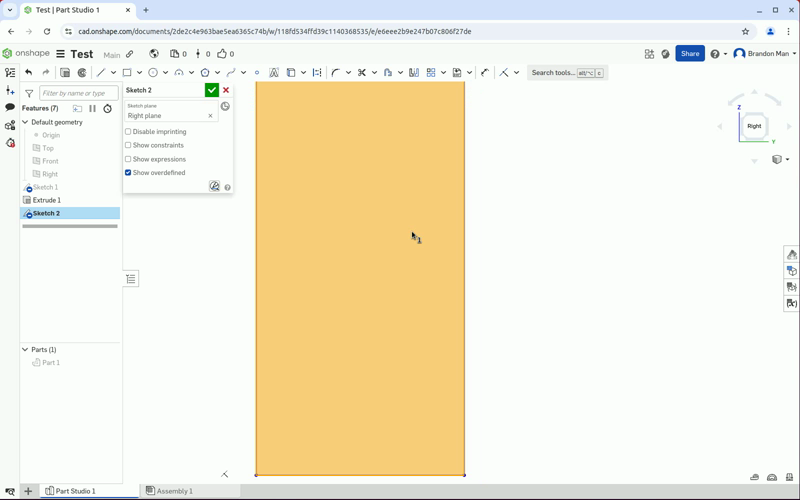
scroll(-6)
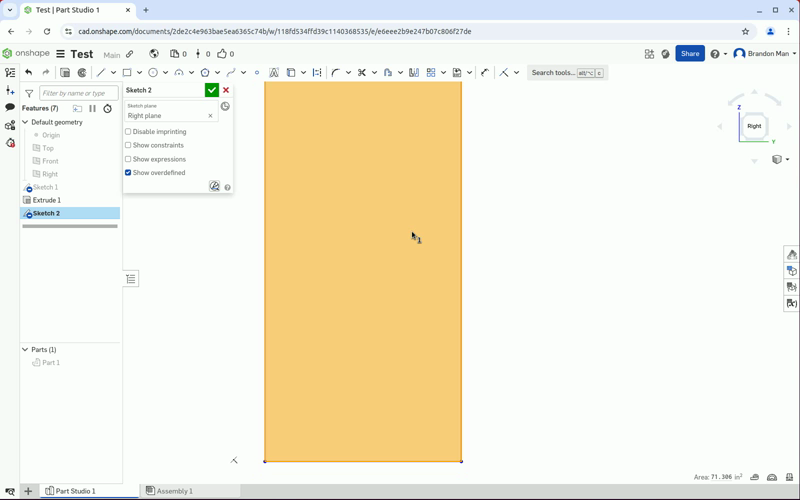
scroll(-6)
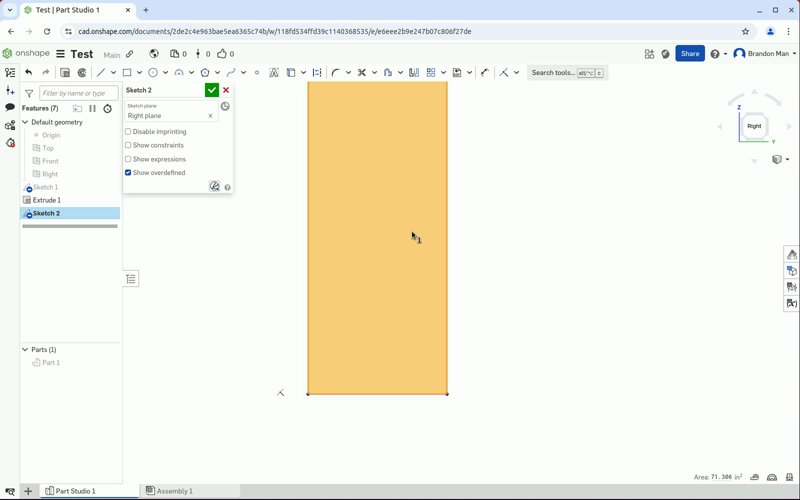
scroll(-6)
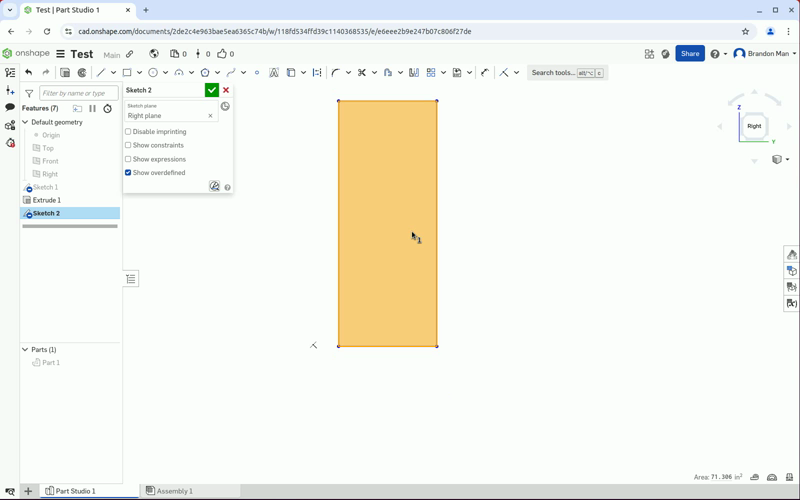
scroll(-6)
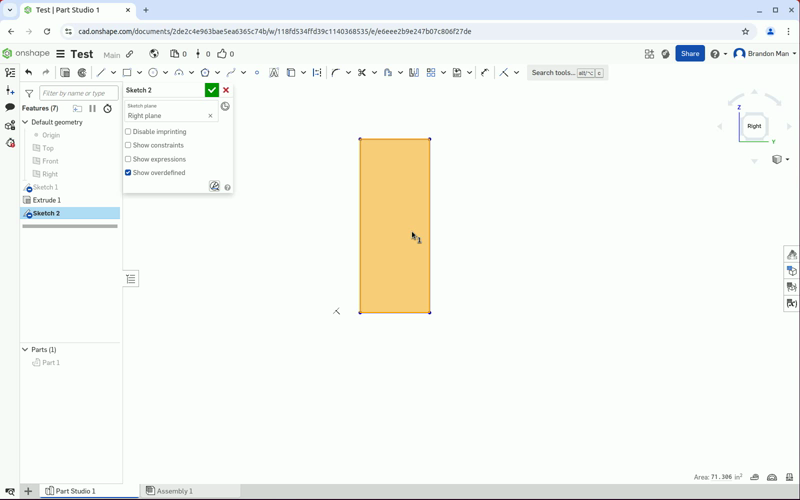
scroll(-6)
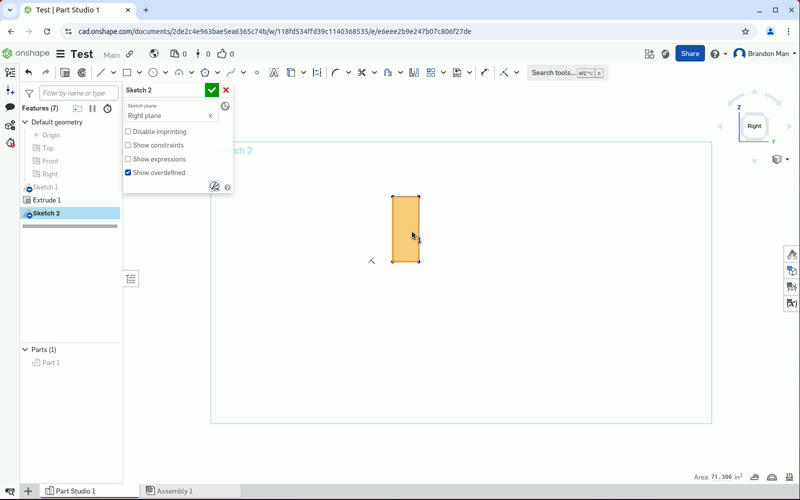
mouse_move(73, 352)
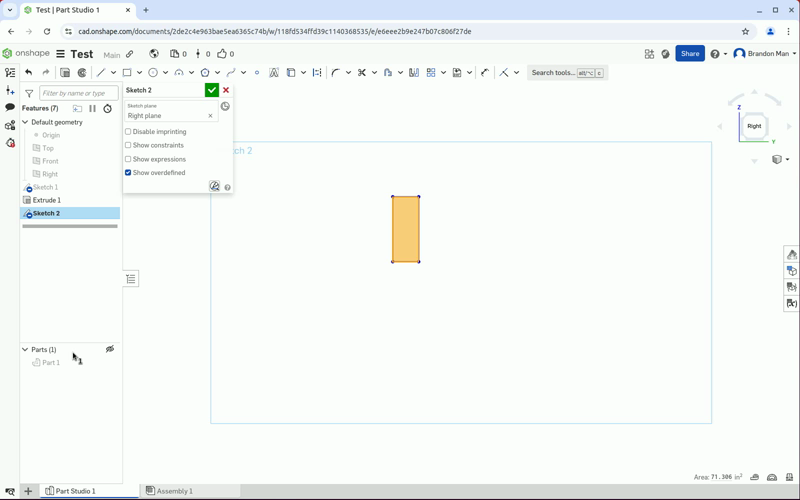
key(shift+y)
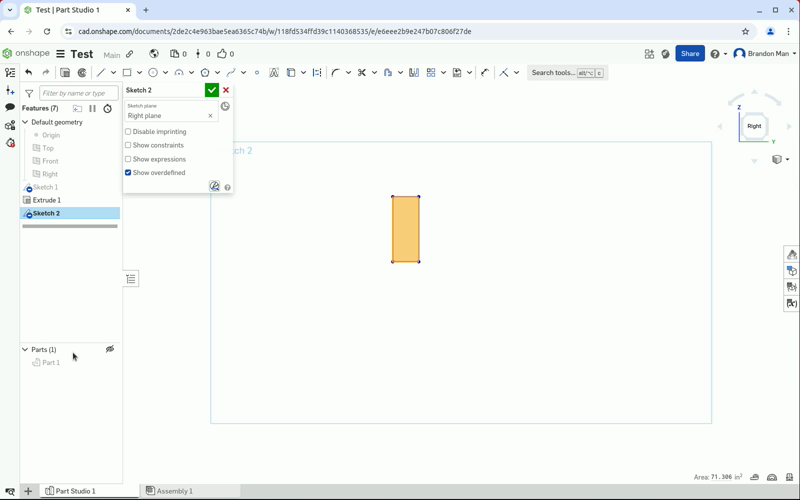
key(shift+e)
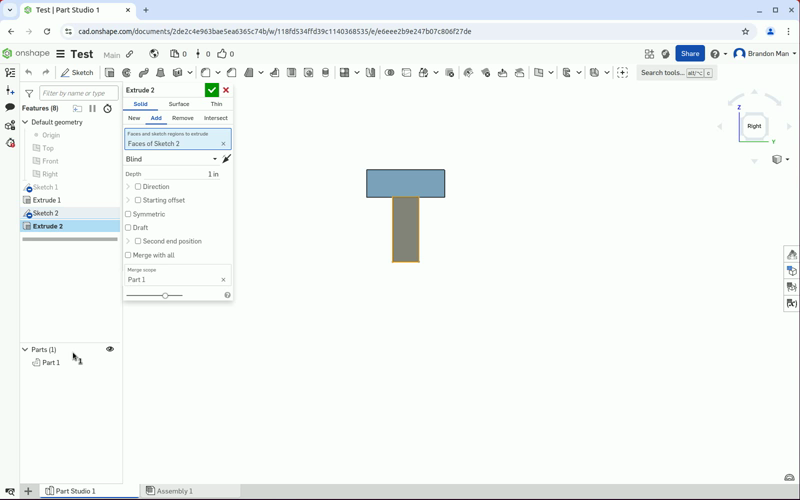
mouse_move(143, 106)
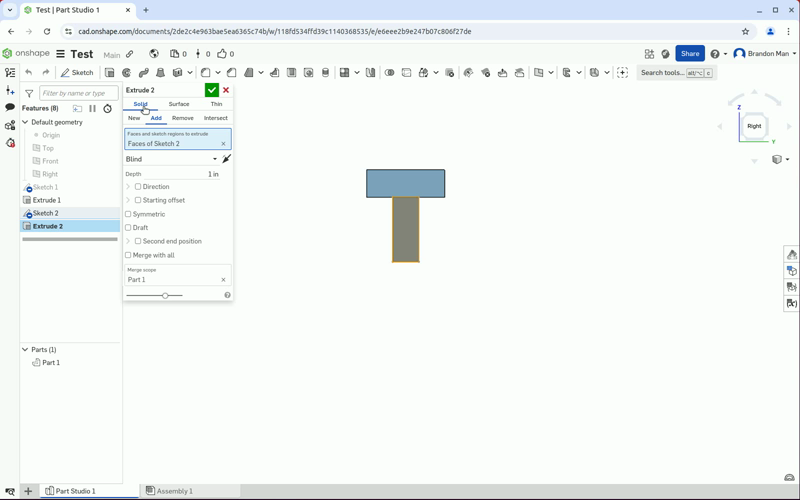
click(143, 106)
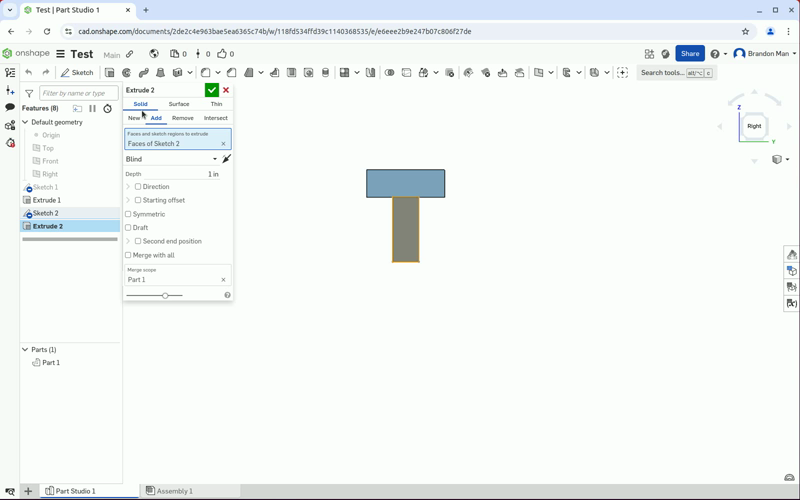
mouse_move(137, 120)
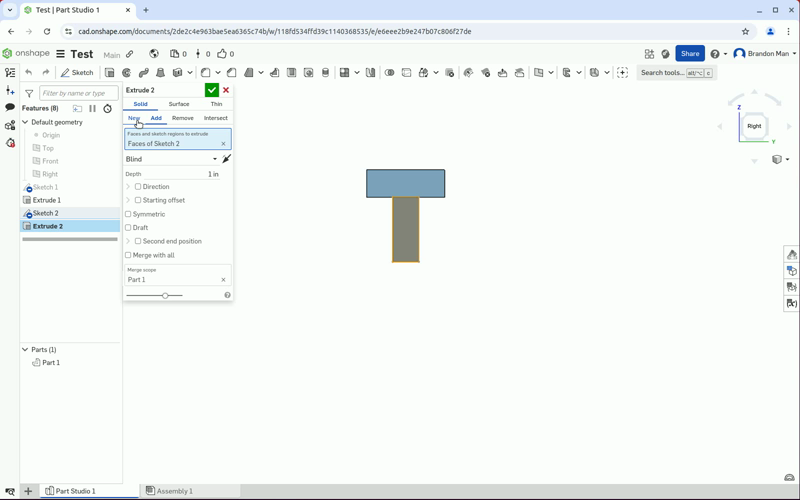
click(137, 120)
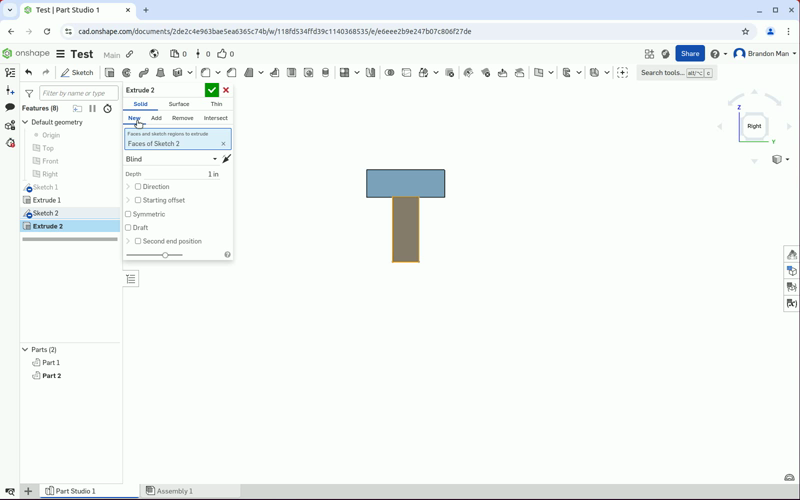
key(tab, 4)
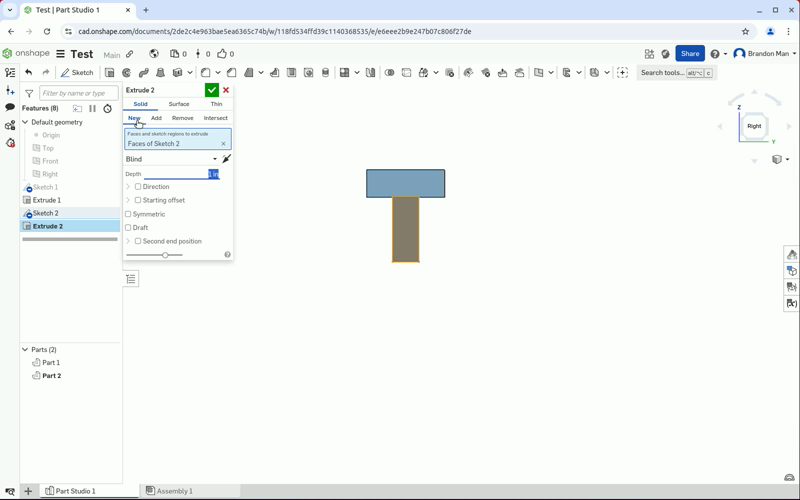
text(7.943)
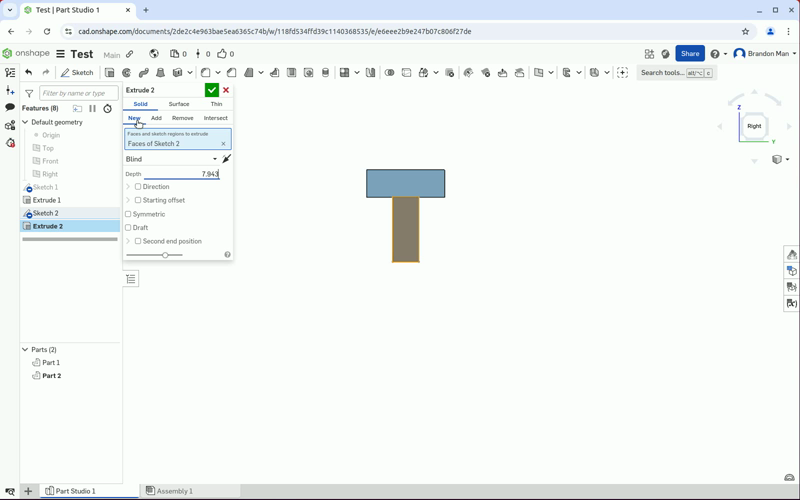
key(enter)
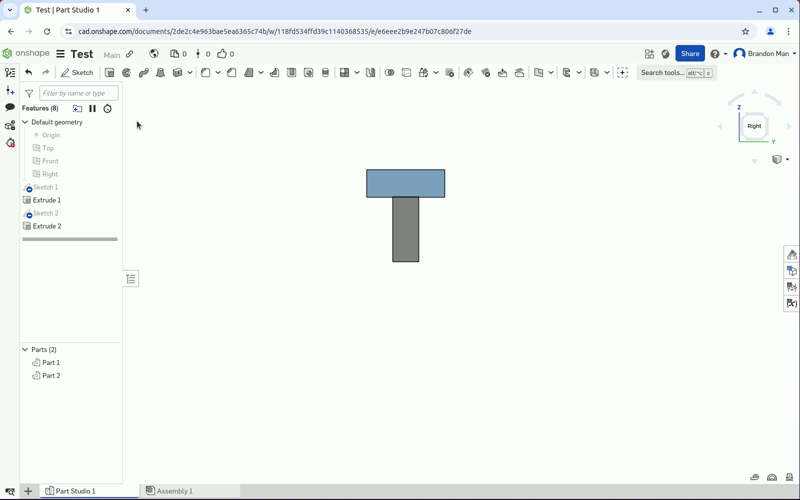
key(shift+h)
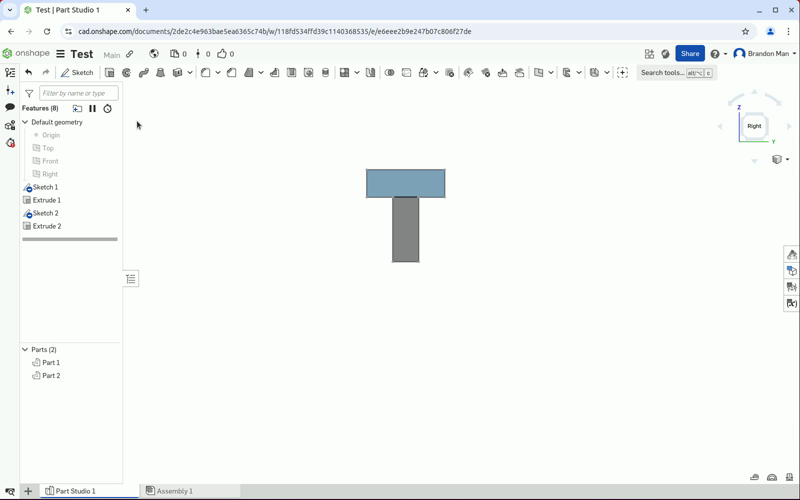
key(shift+h)
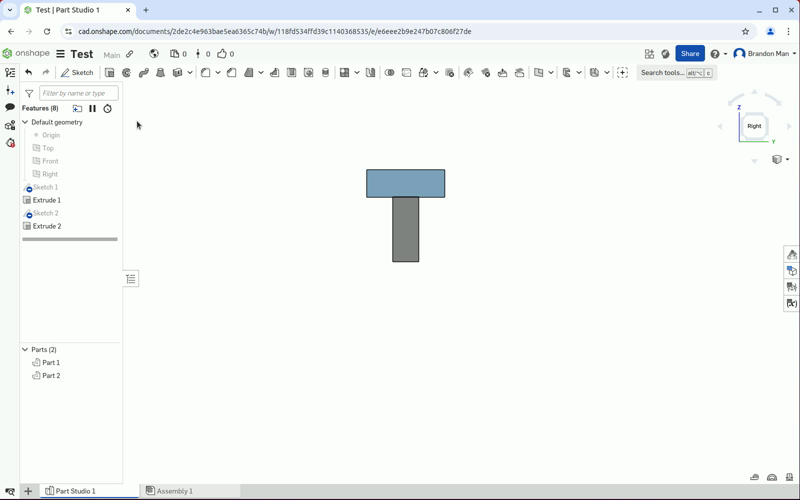
mouse_move(73, 189)
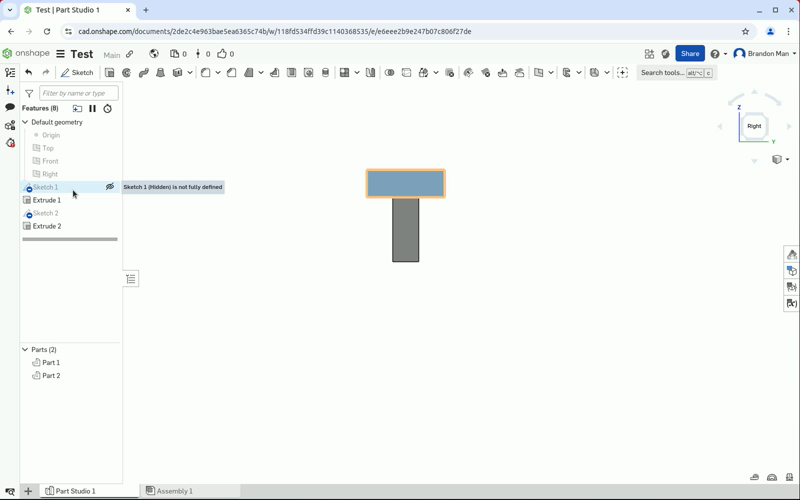
click(73, 189)
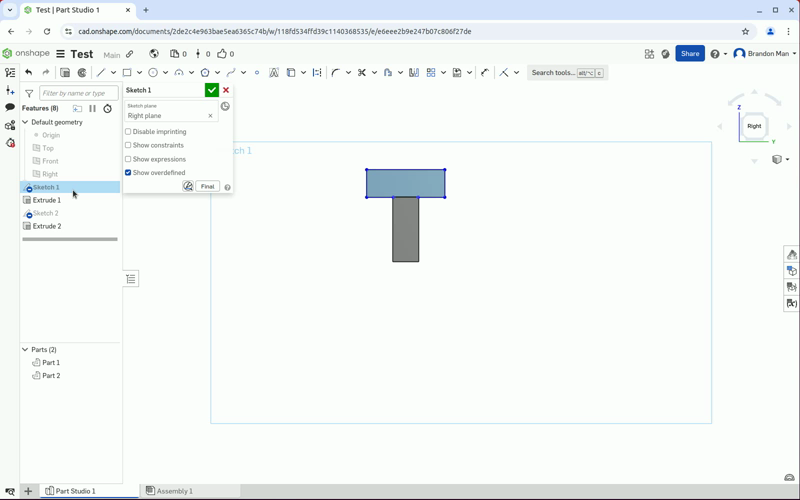
mouse_move(229, 92)
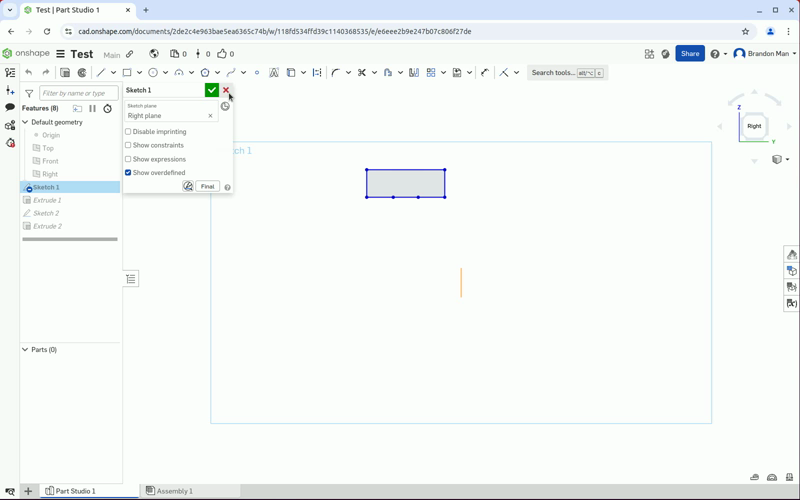
click(229, 92)
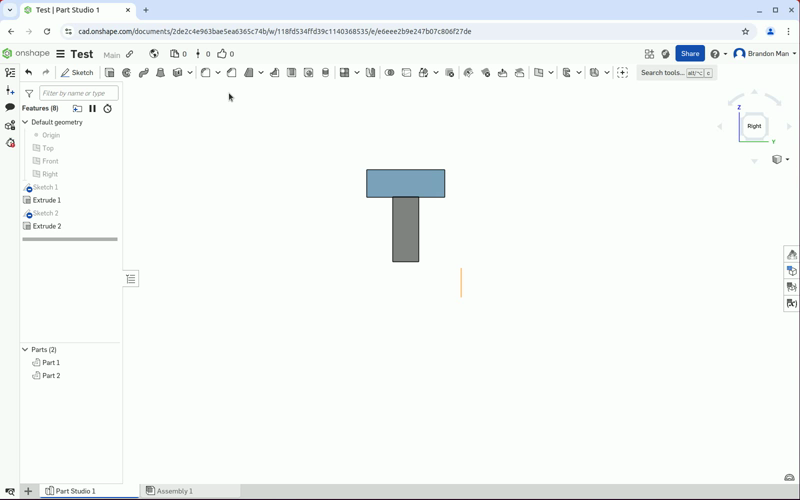
mouse_move(541, 75)
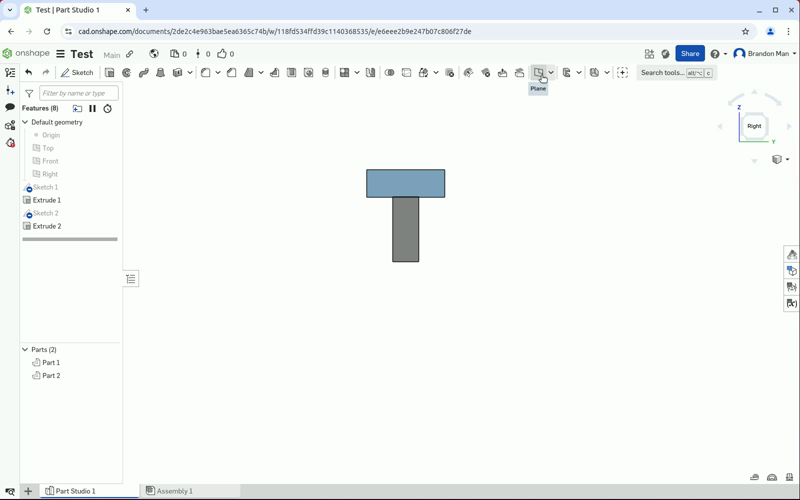
click(541, 75)
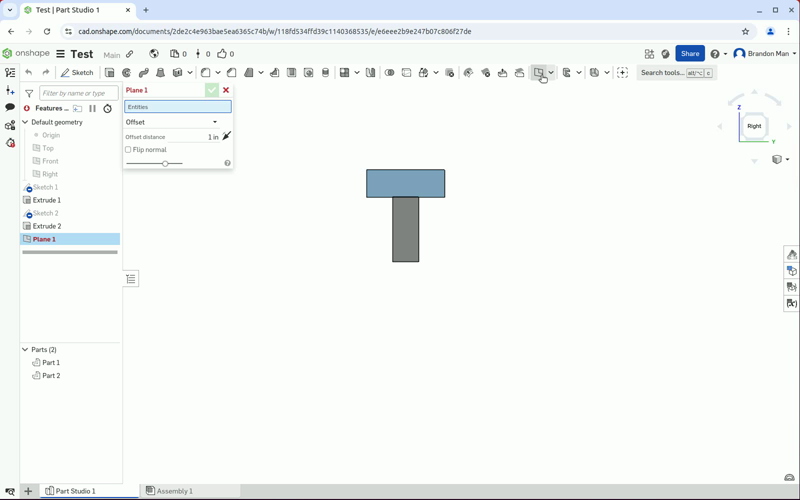
mouse_move(73, 176)
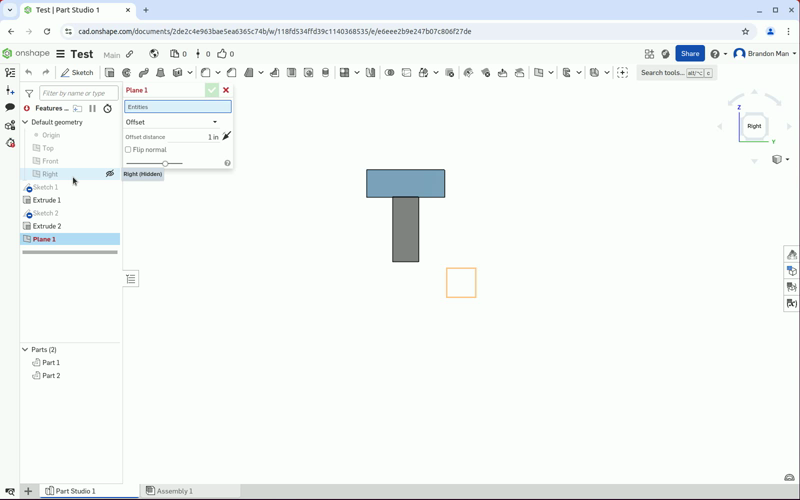
click(73, 176)
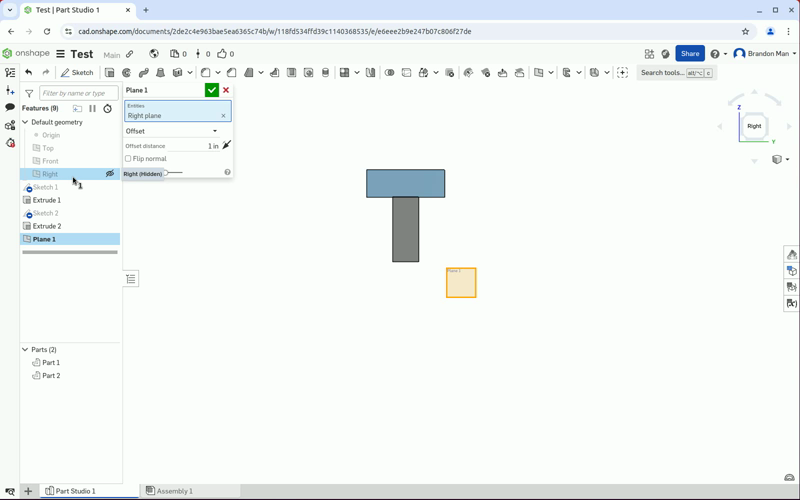
key(tab, 2)
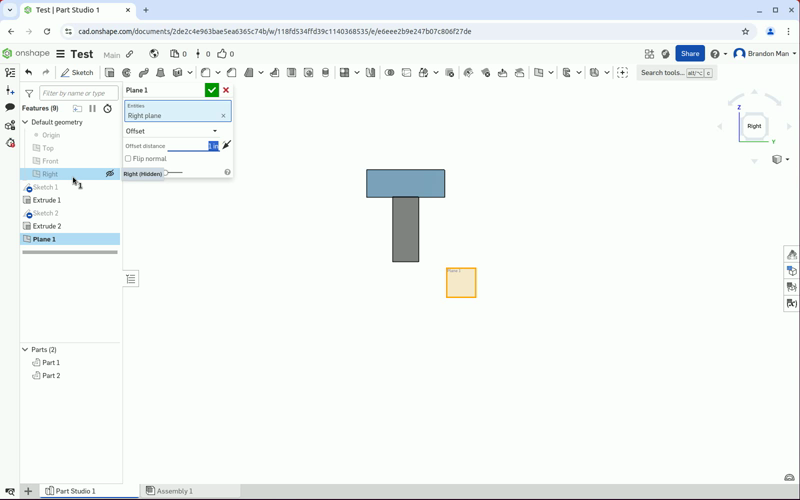
text(7.949)
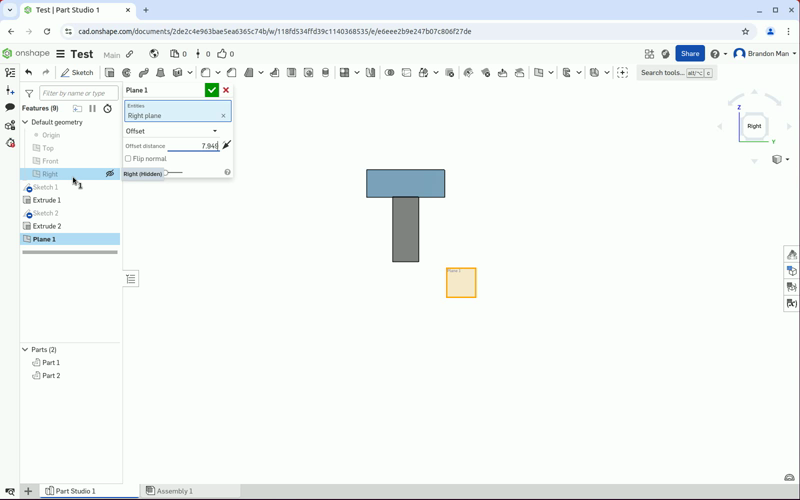
key(enter, 2)
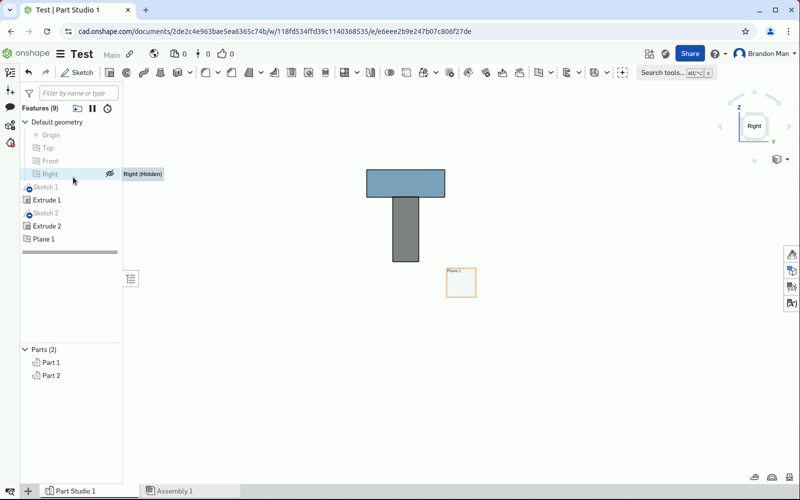
key(shift+s)
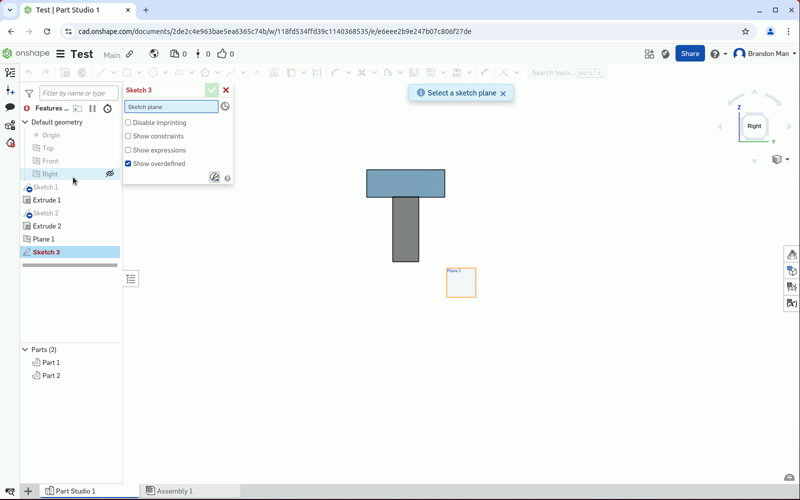
mouse_move(73, 241)
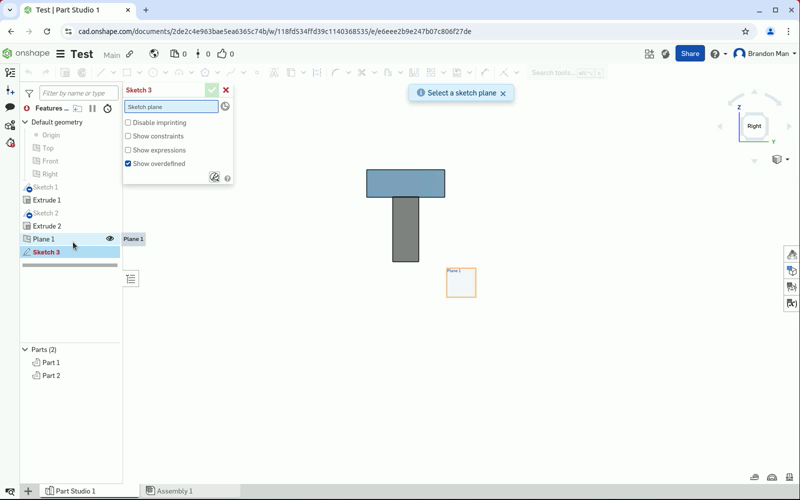
click(73, 241)
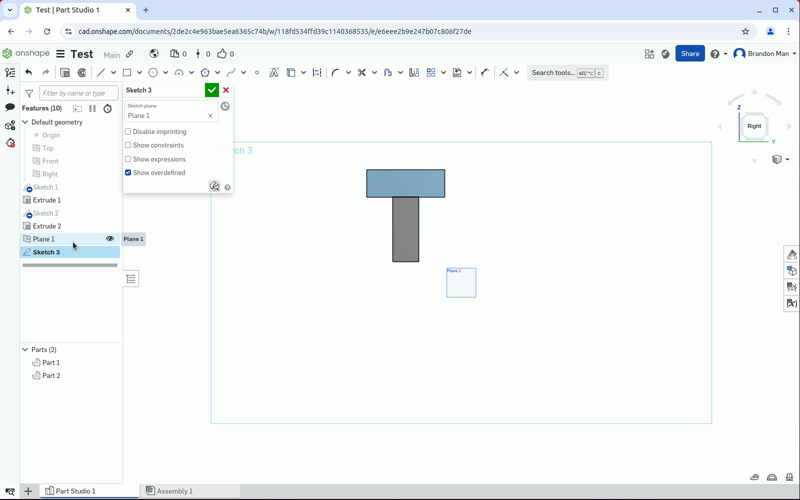
mouse_move(73, 352)
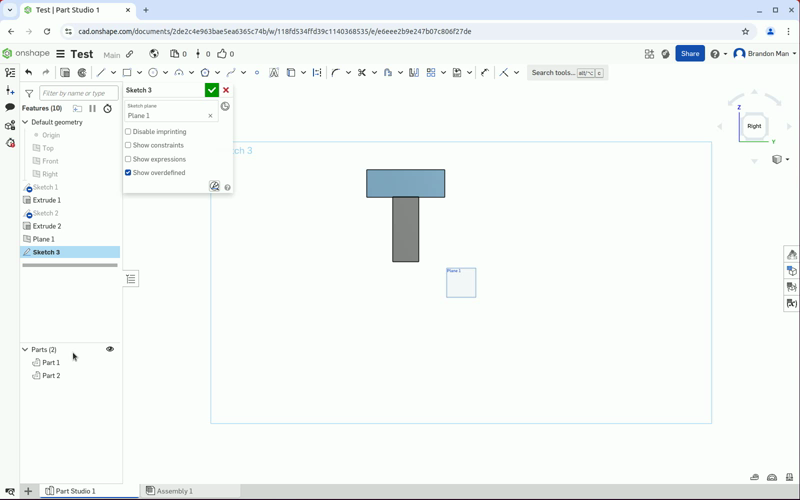
key(y)
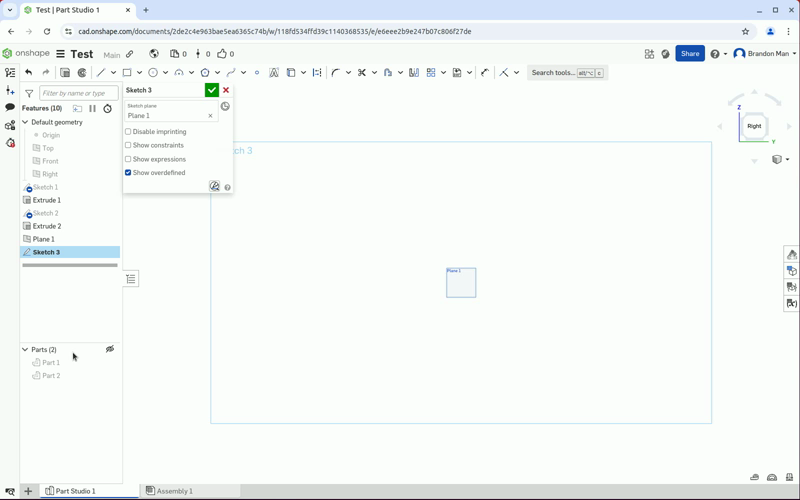
key(l)
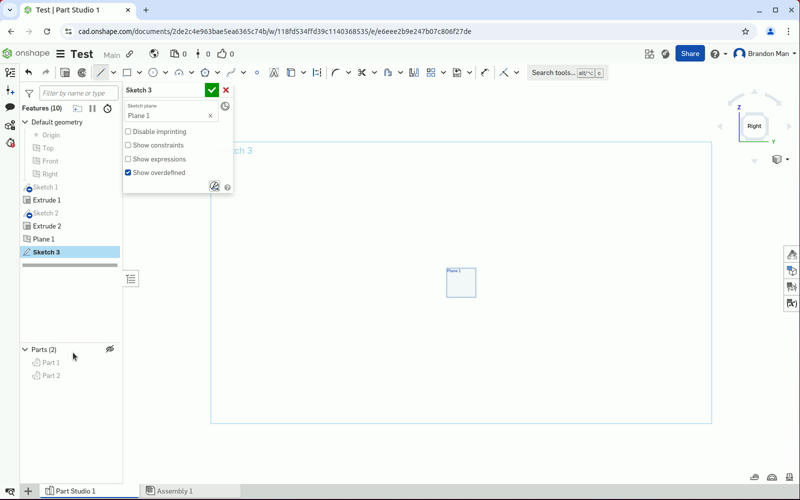
key_down(shift)
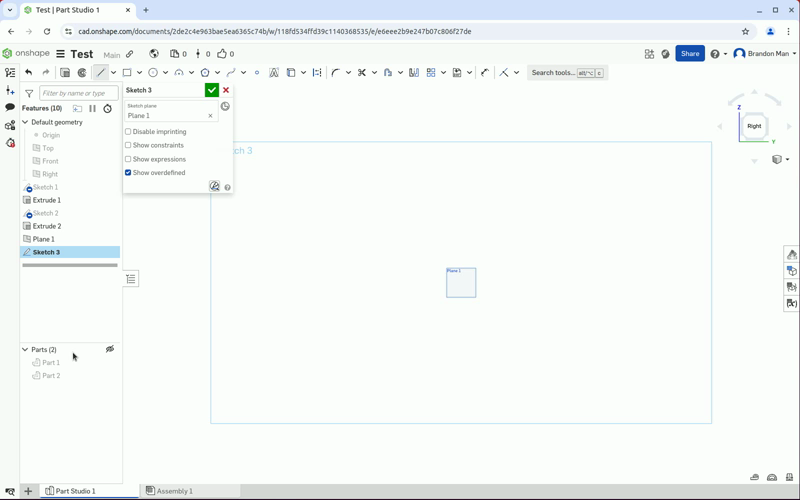
mouse_move(366, 197)
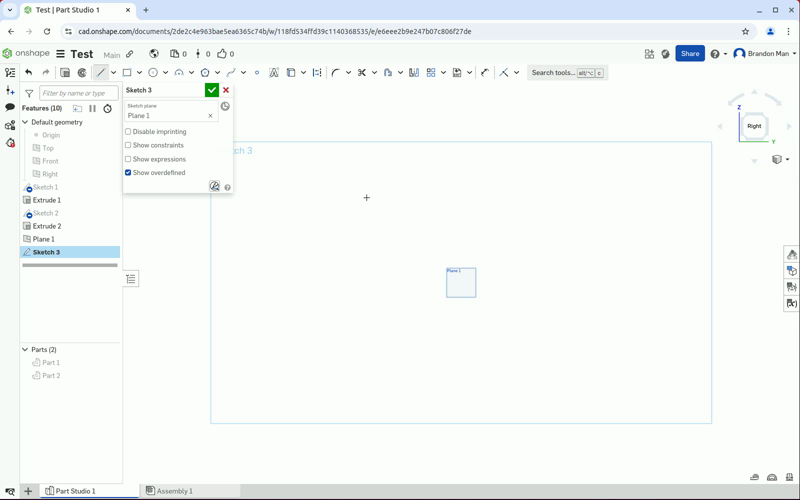
click(366, 197)
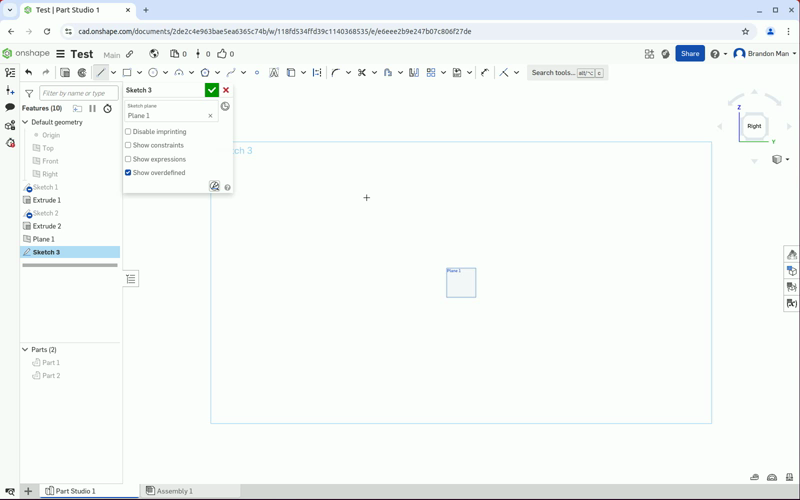
key_up(shift)
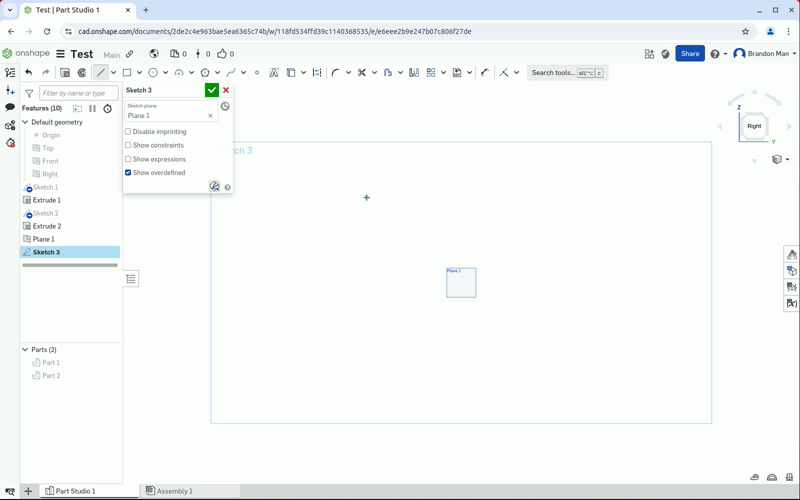
key_down(shift)
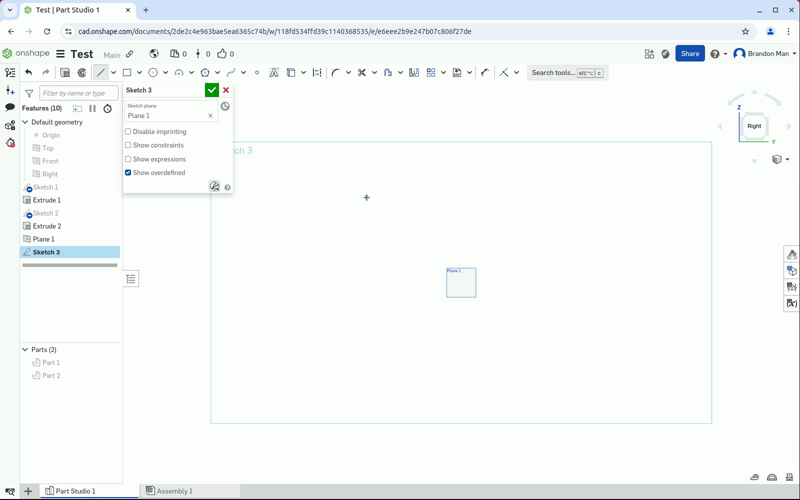
mouse_move(396, 197)
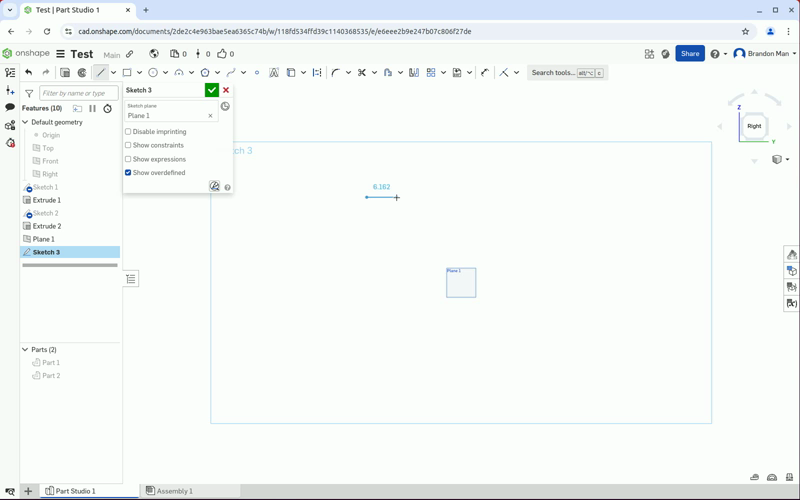
mouse_move(393, 197)
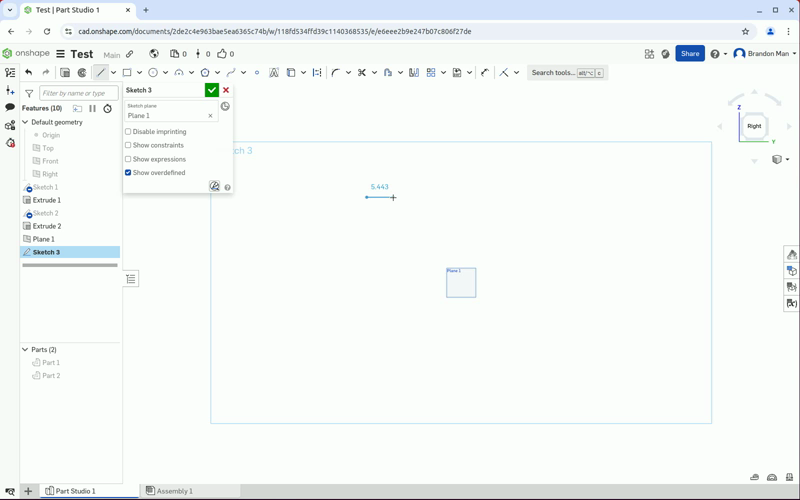
click(393, 197)
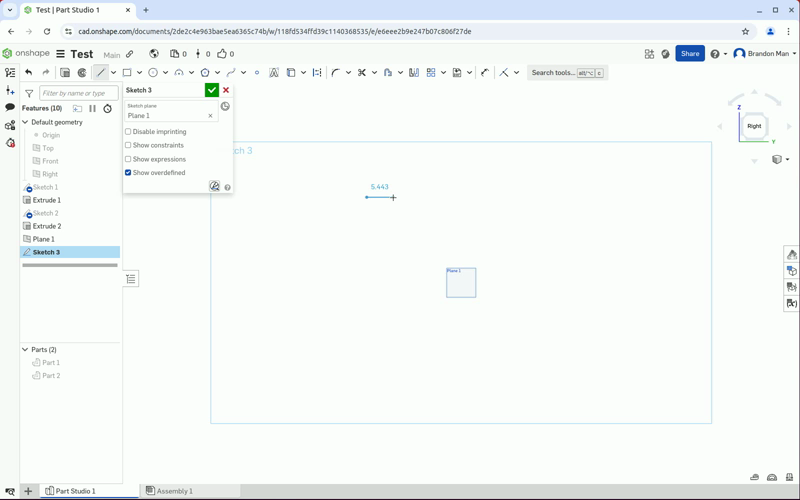
key_up(shift)
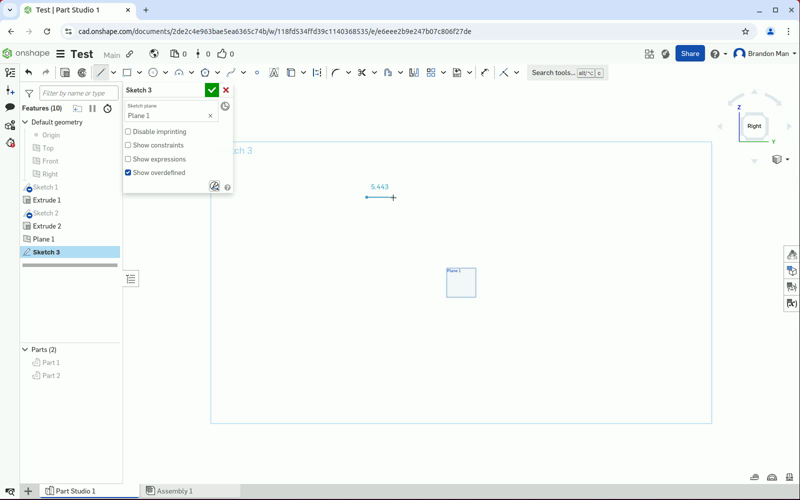
key_down(shift)
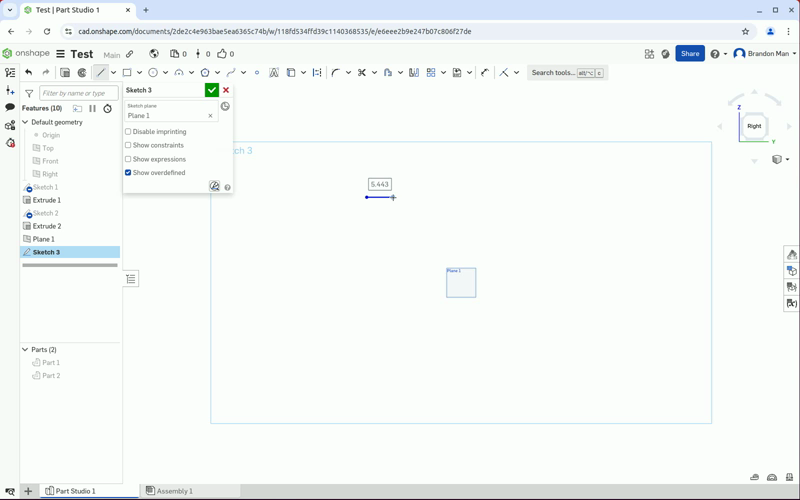
mouse_move(423, 197)
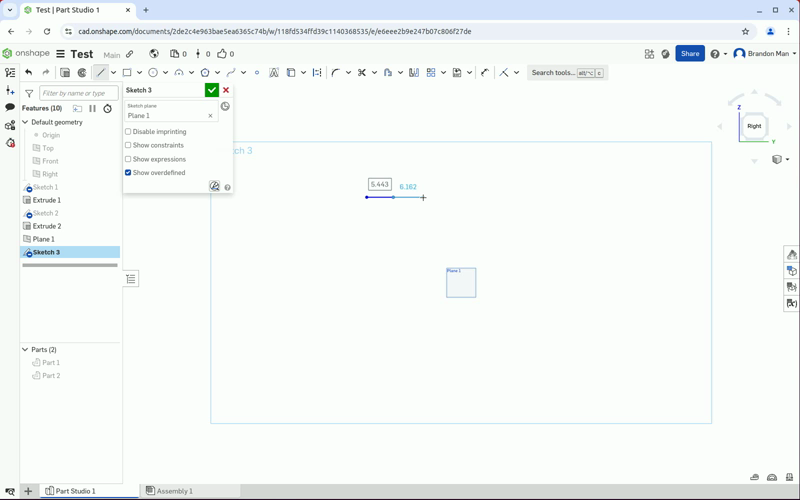
mouse_move(418, 197)
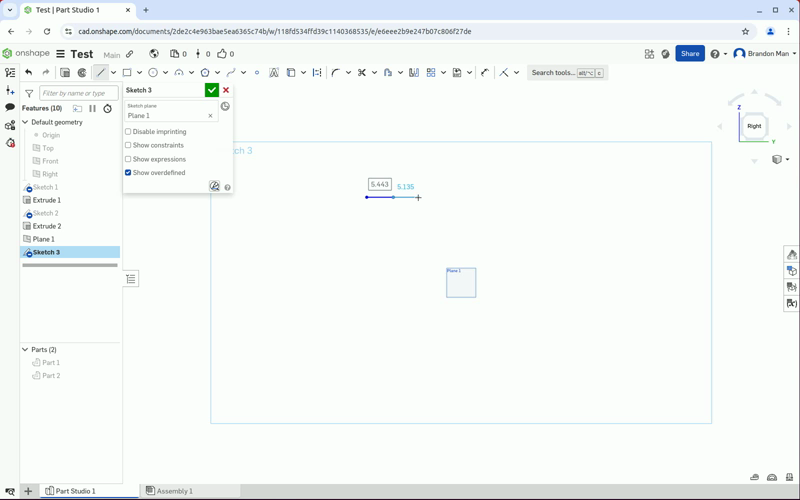
click(418, 197)
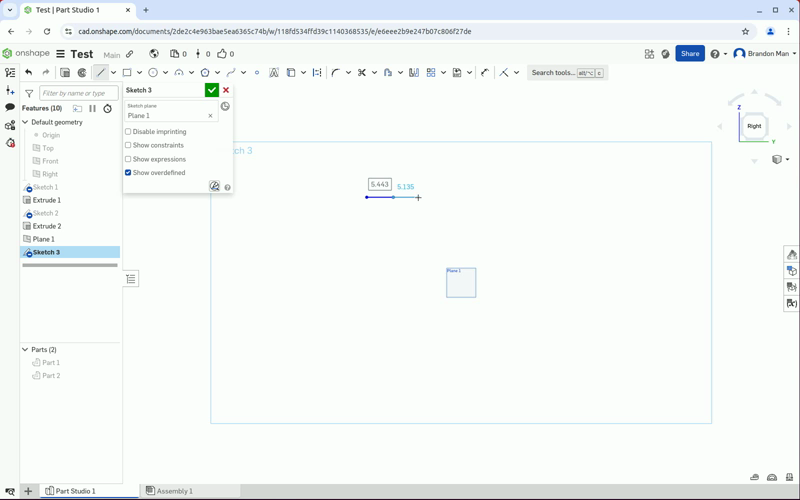
key_up(shift)
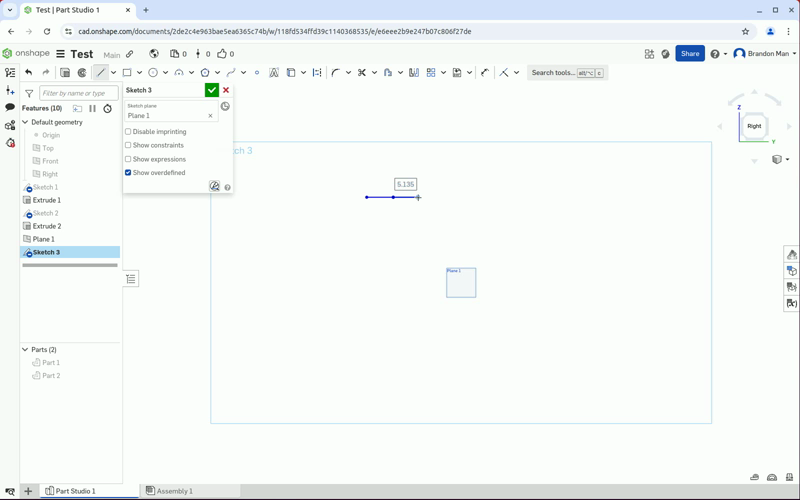
key_down(shift)
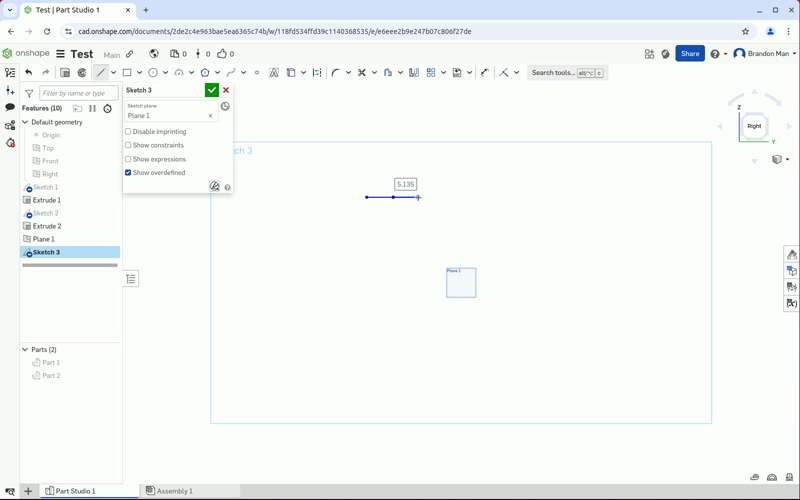
mouse_move(448, 197)
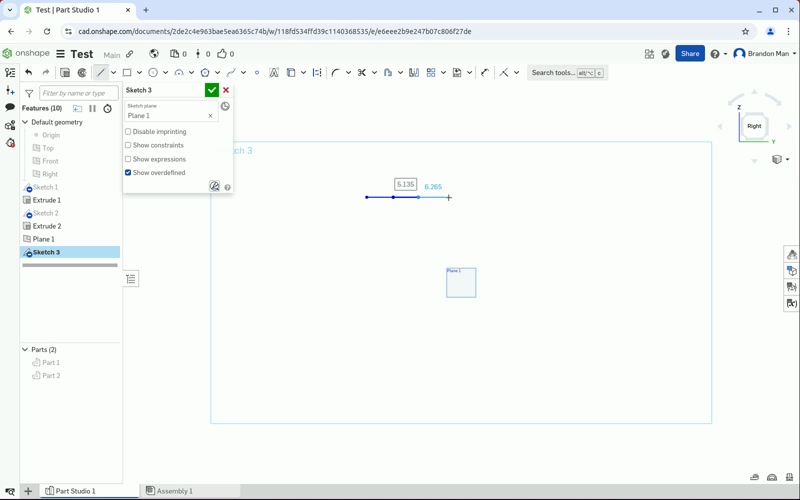
mouse_move(444, 197)
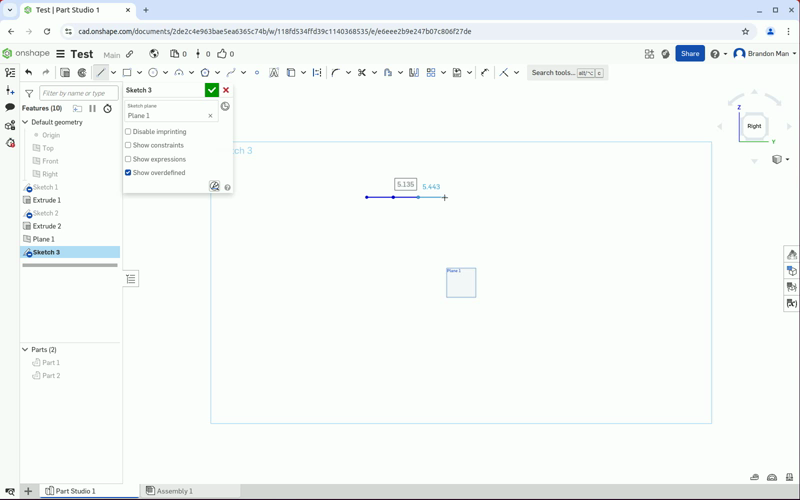
click(444, 197)
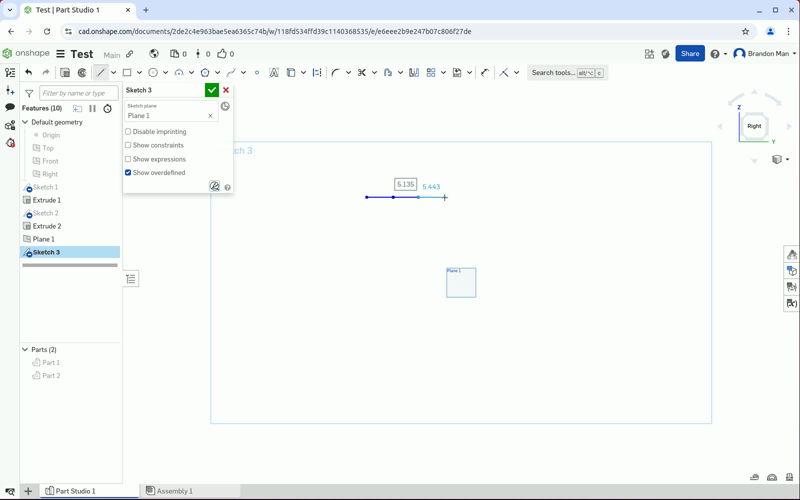
key_up(shift)
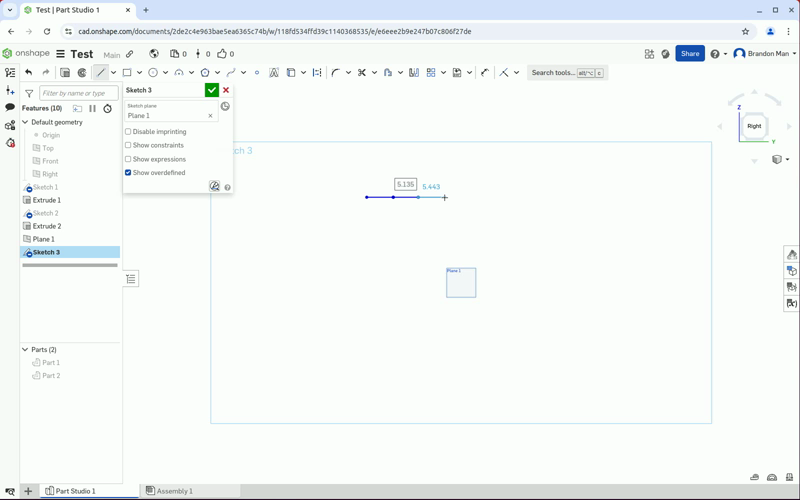
key_down(shift)
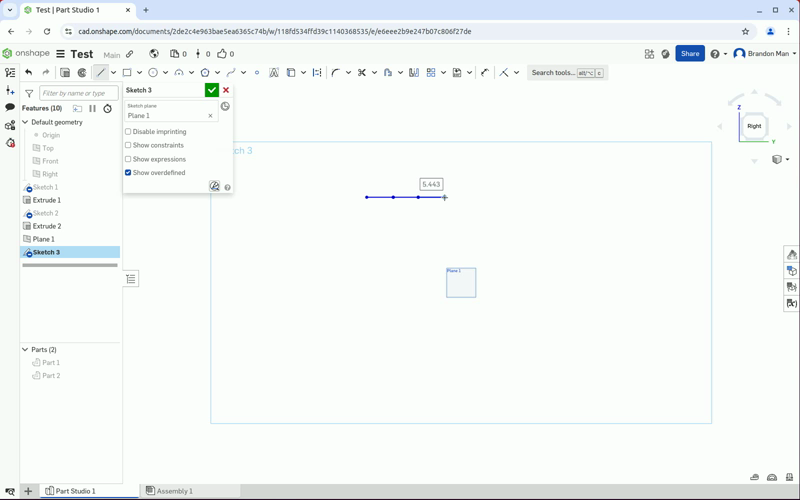
mouse_move(474, 197)
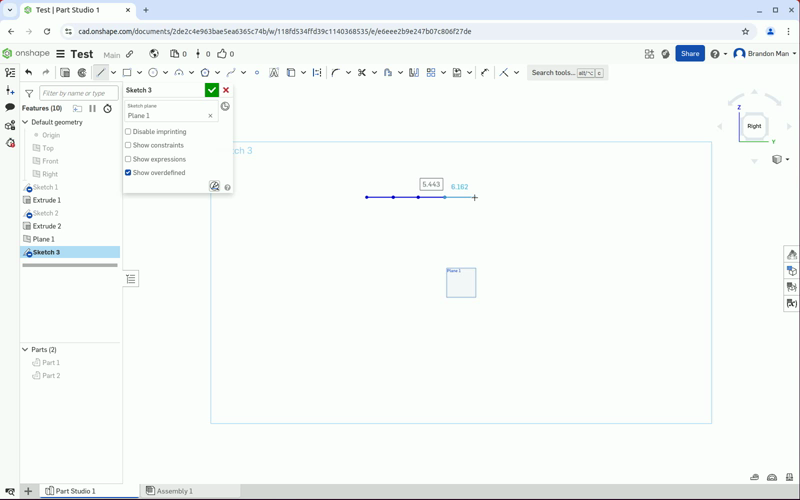
mouse_move(444, 169)
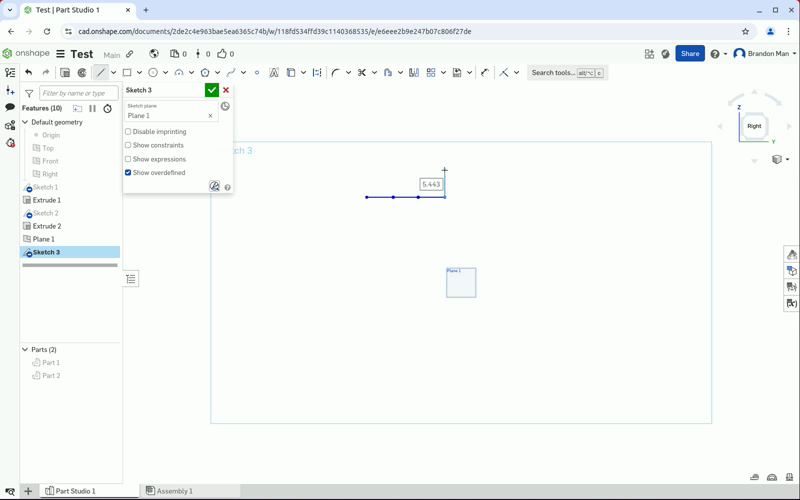
click(444, 169)
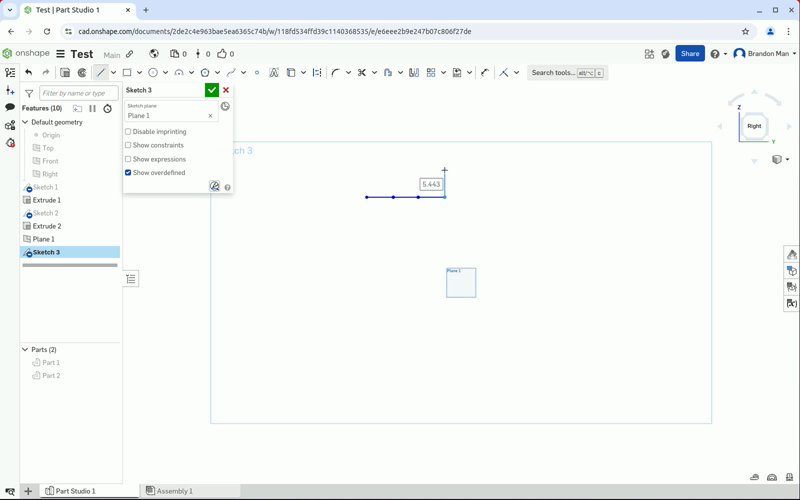
key_up(shift)
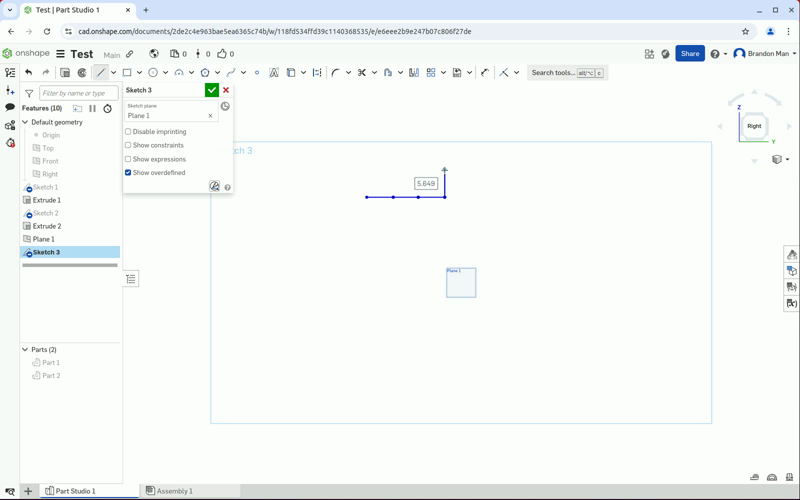
key_down(shift)
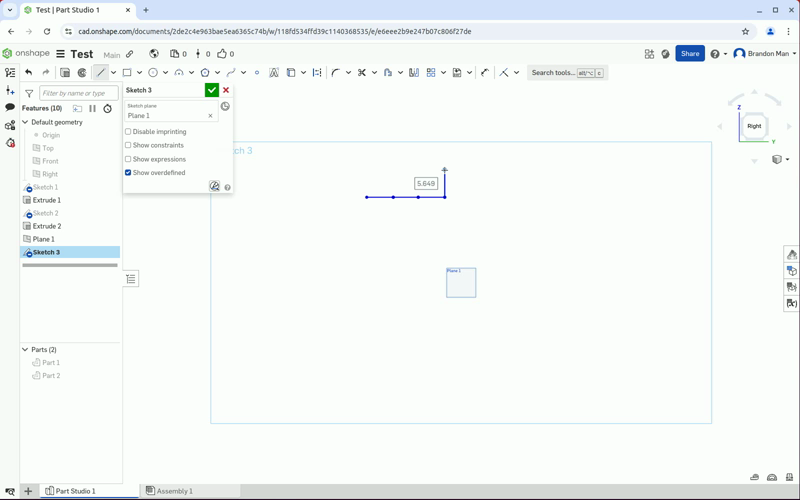
mouse_move(366, 169)
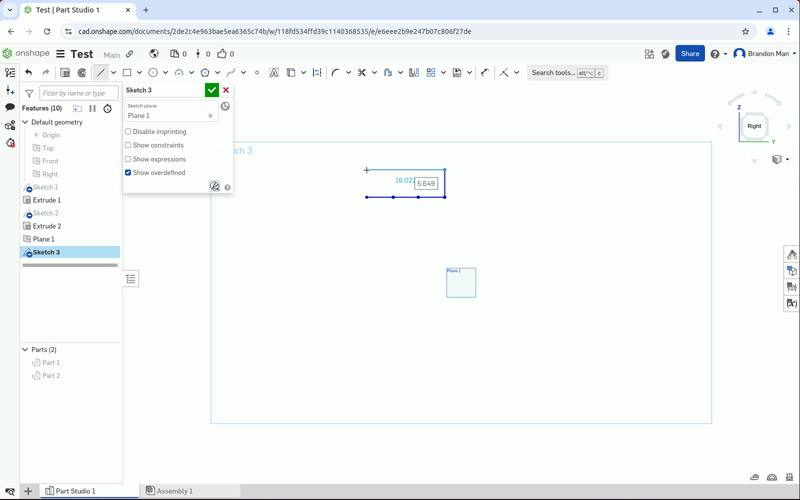
click(366, 169)
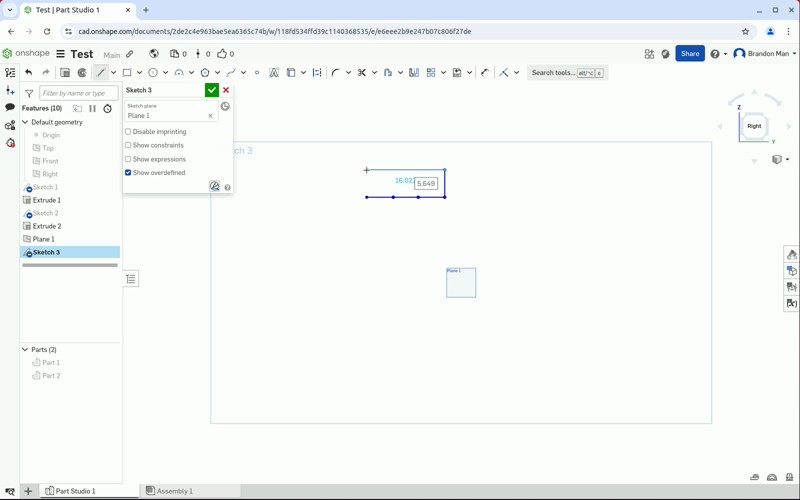
key_up(shift)
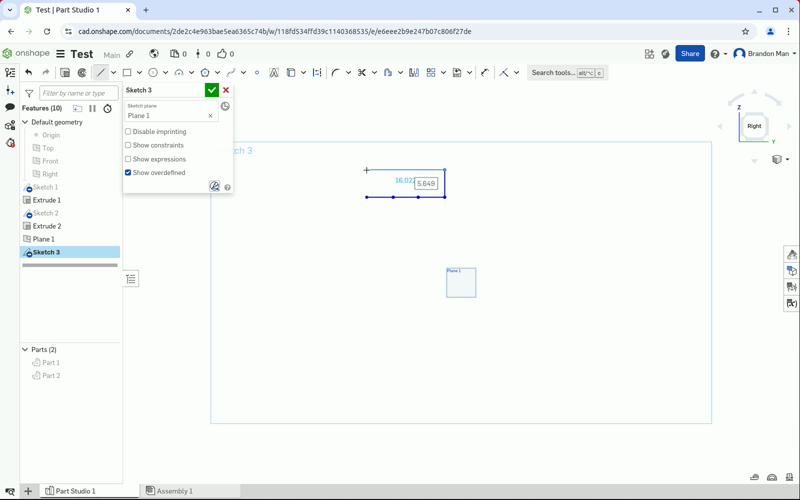
mouse_move(396, 169)
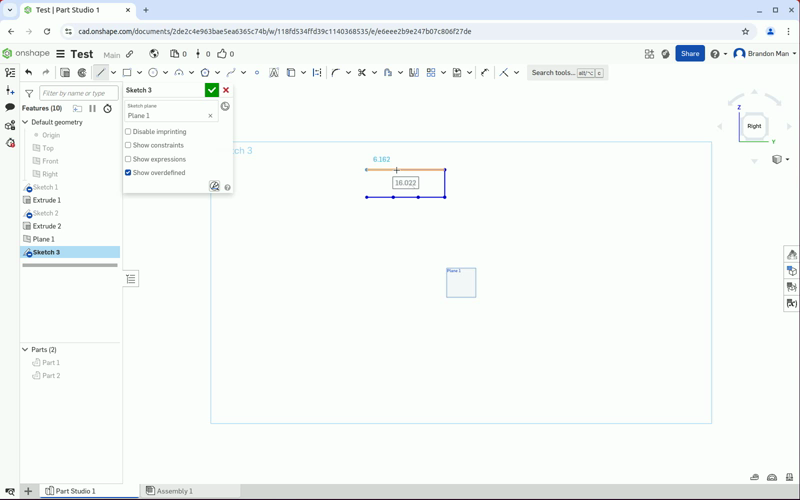
key_down(shift)
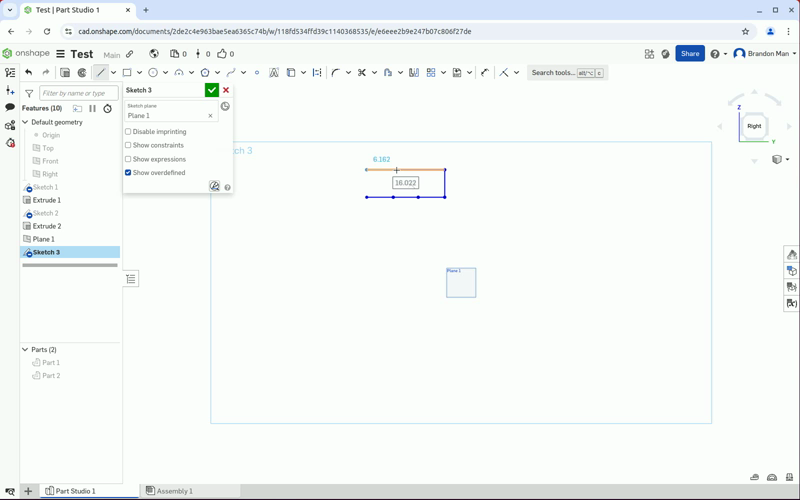
mouse_move(366, 197)
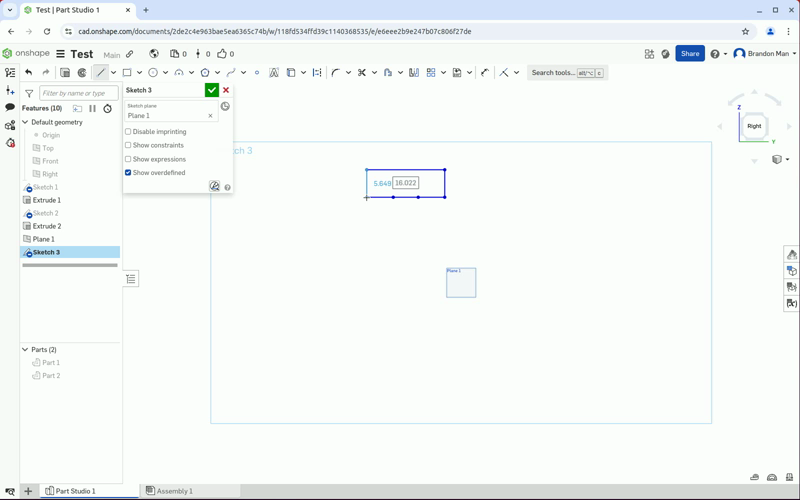
key_up(shift)
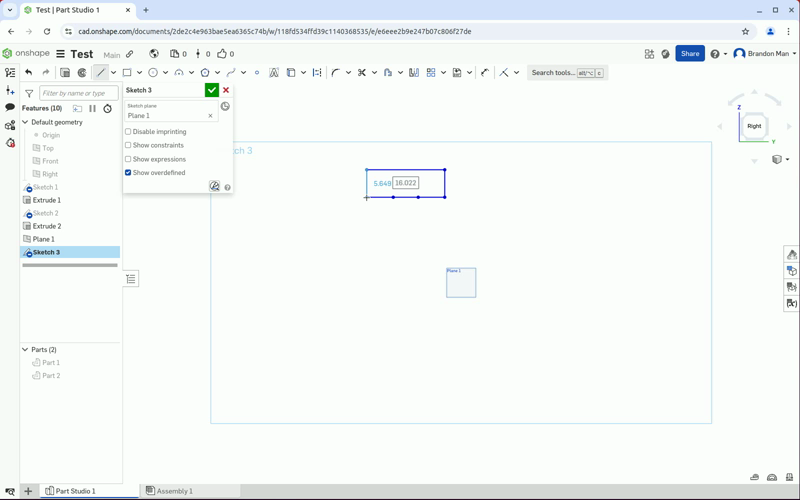
click(366, 197)
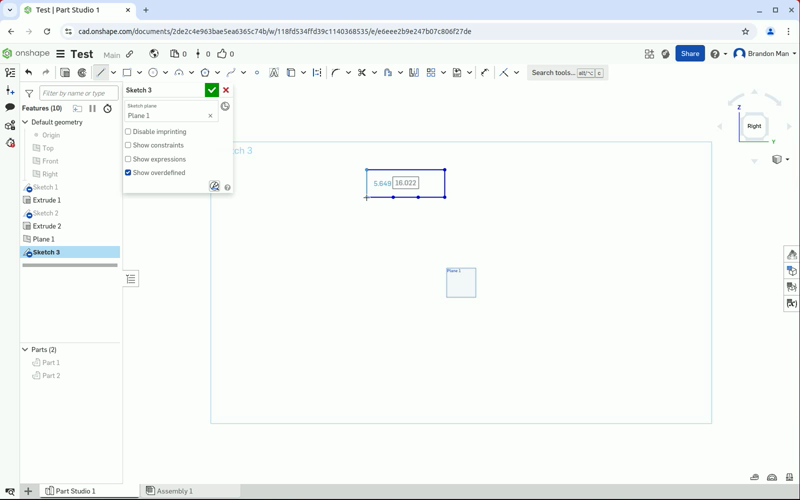
key(esc)
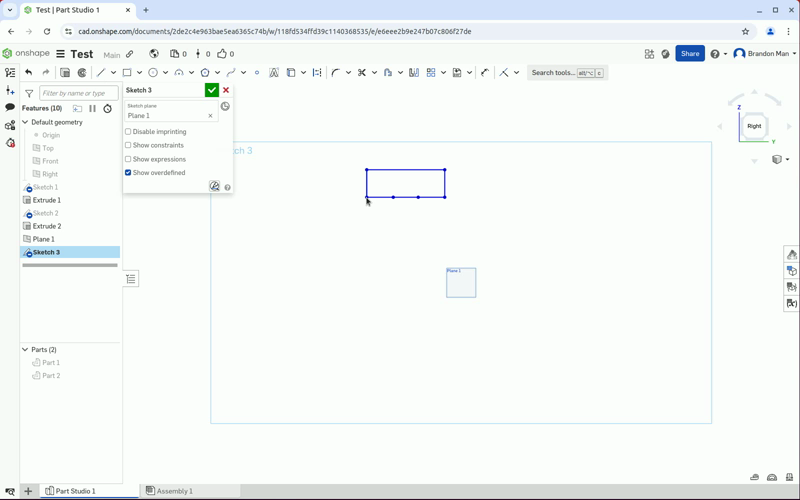
mouse_move(438, 188)
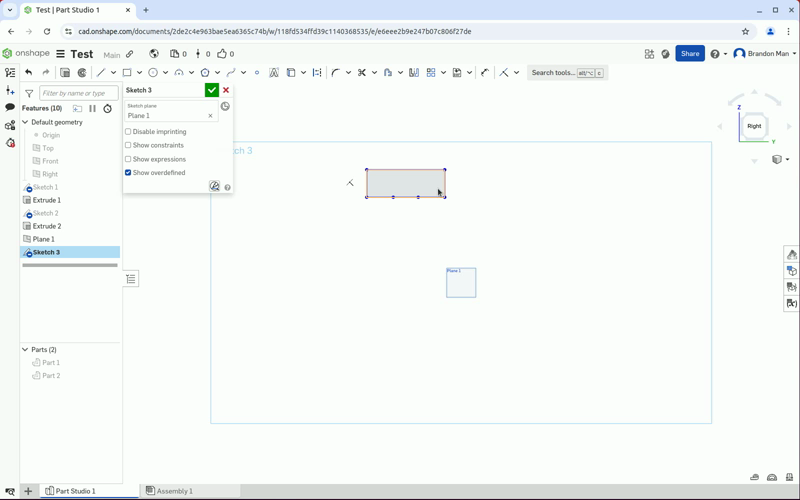
click(438, 188)
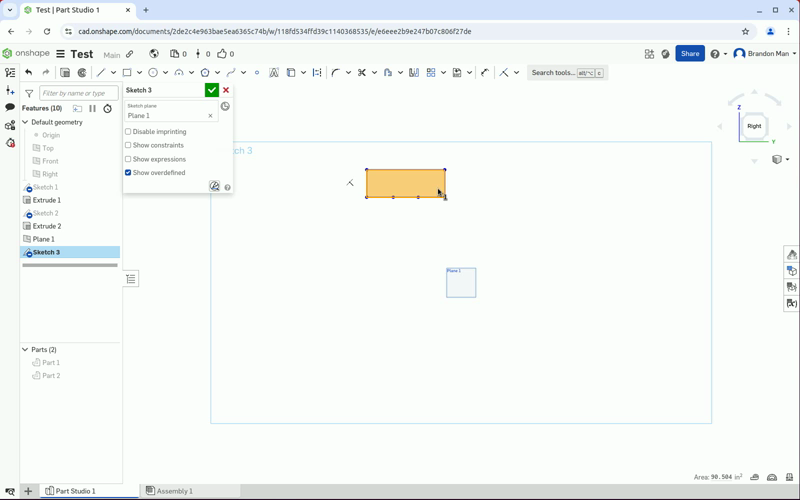
mouse_move(73, 352)
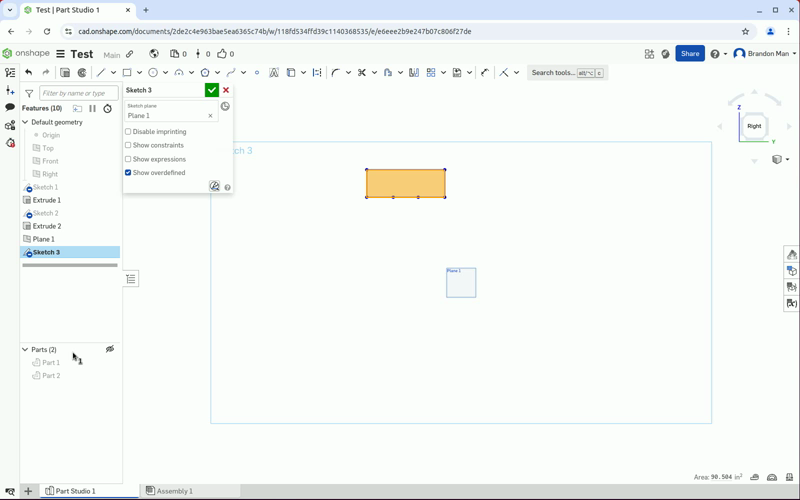
key(shift+y)
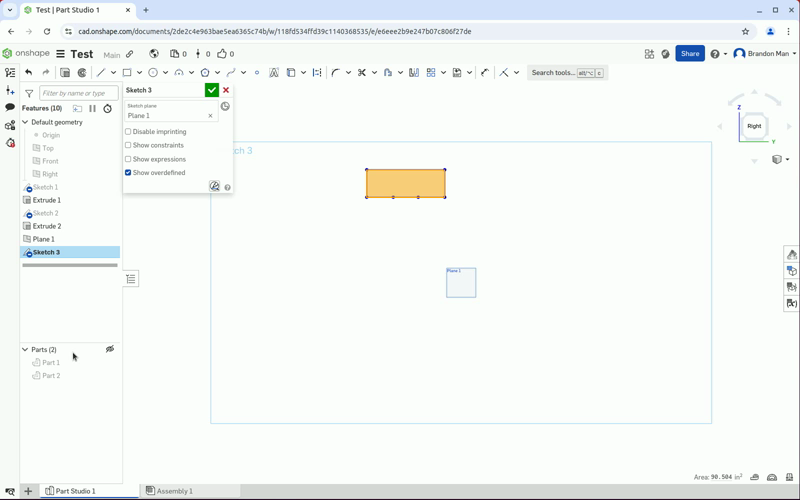
key(shift+e)
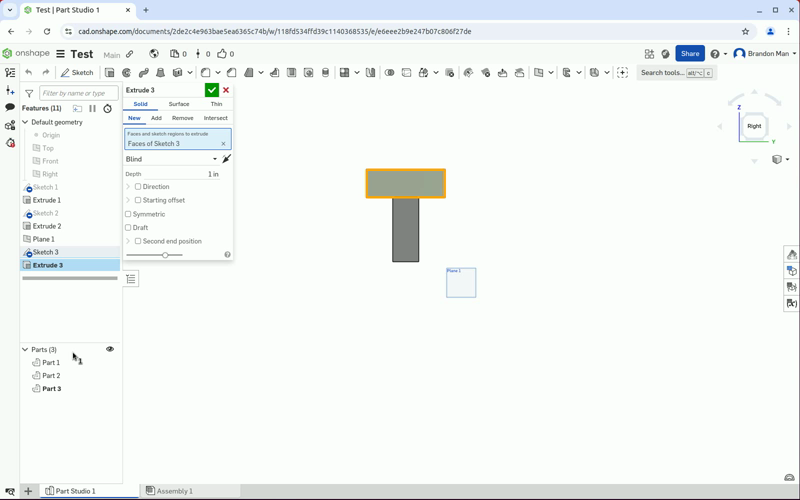
mouse_move(143, 106)
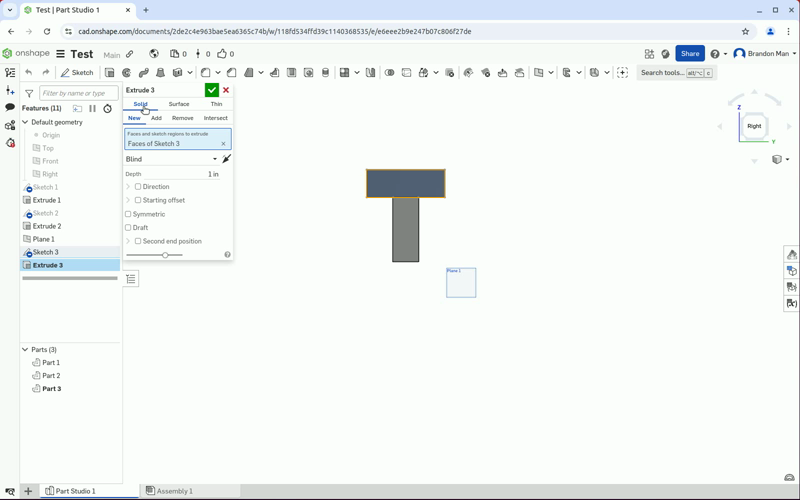
click(143, 106)
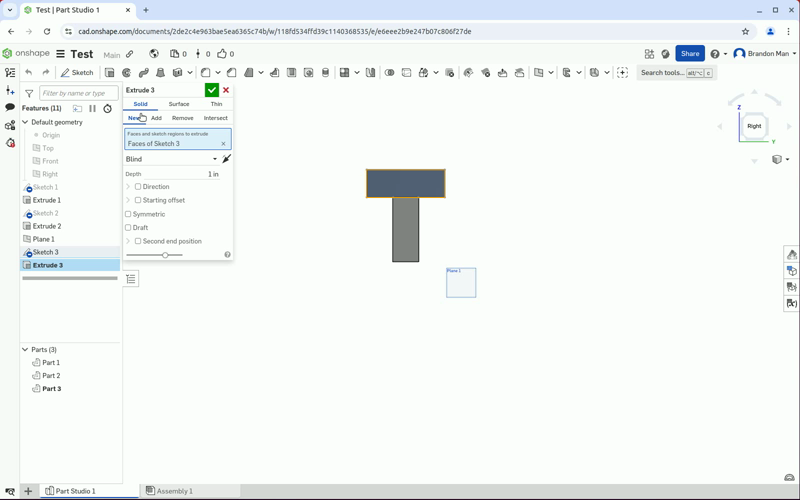
mouse_move(137, 120)
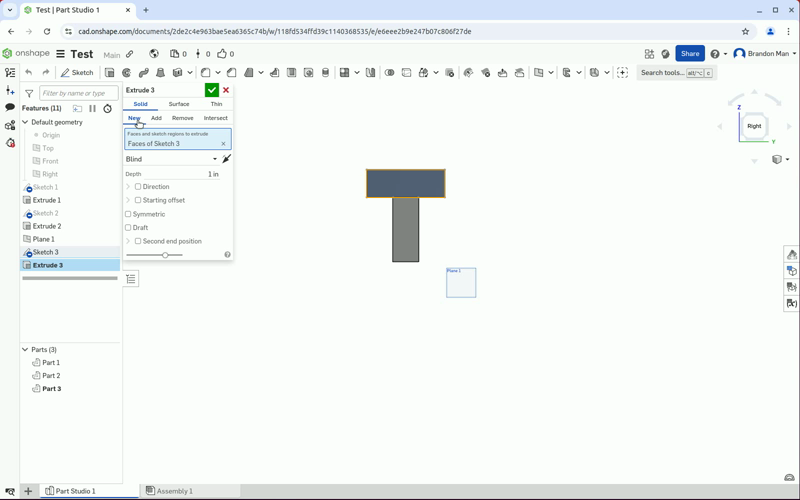
click(137, 120)
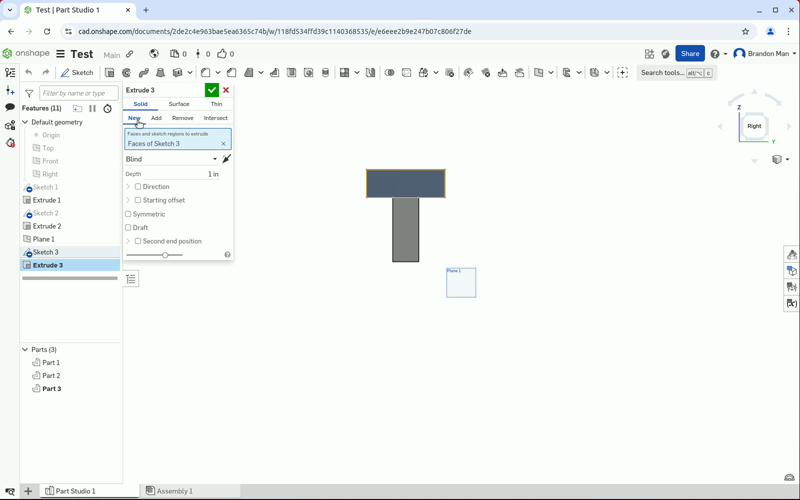
key(tab, 4)
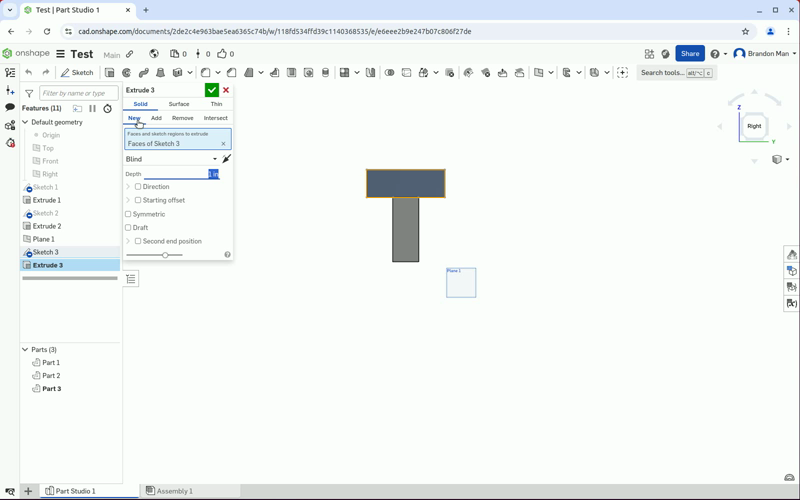
text(5.296)
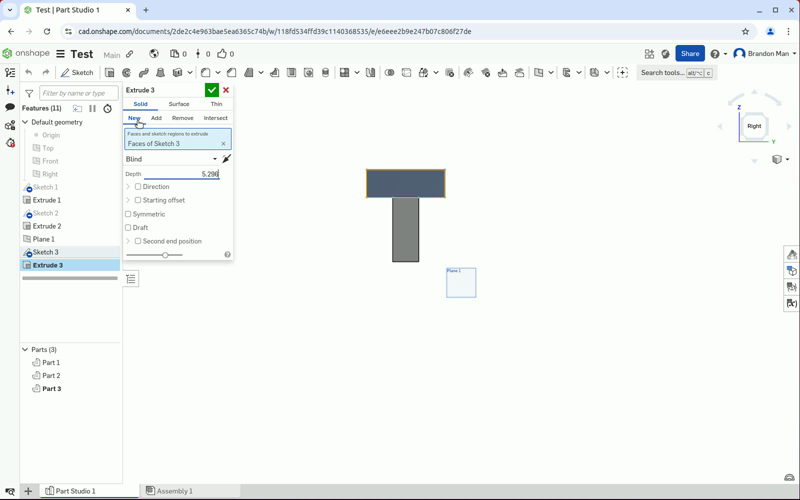
key(enter)
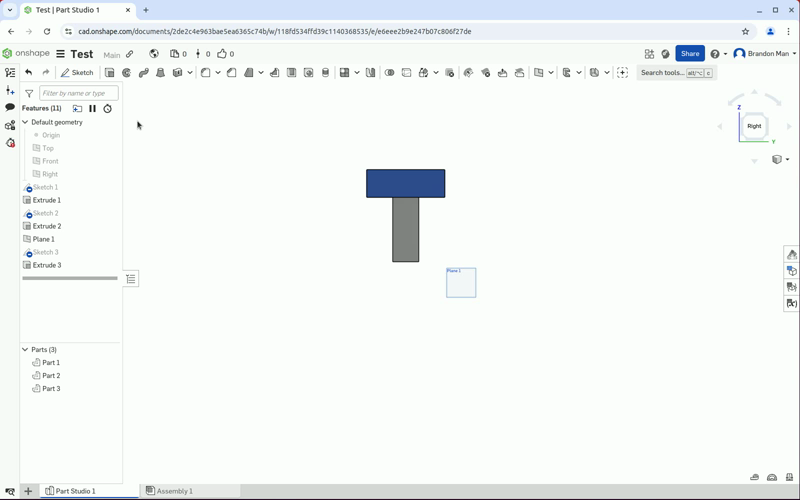
key(shift+h)
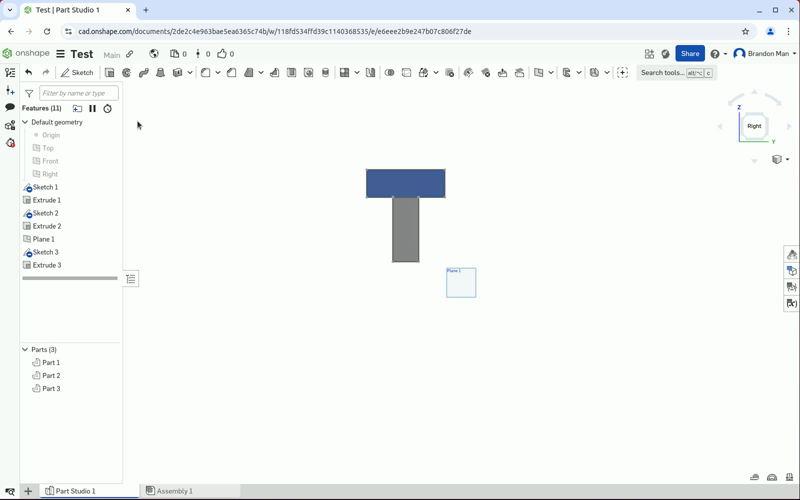
key(shift+h)
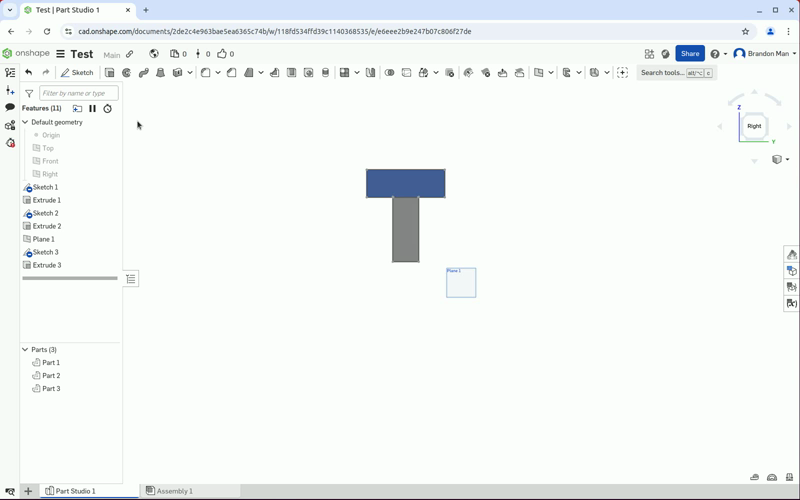
key(shift+7)
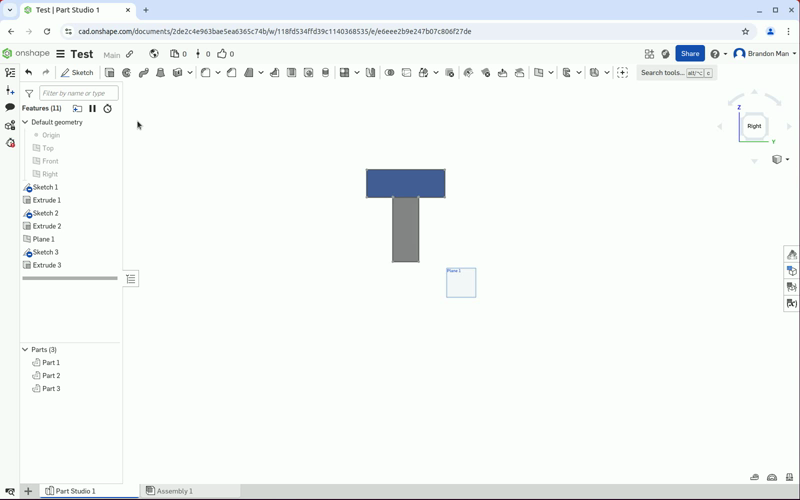
key(right, 2)
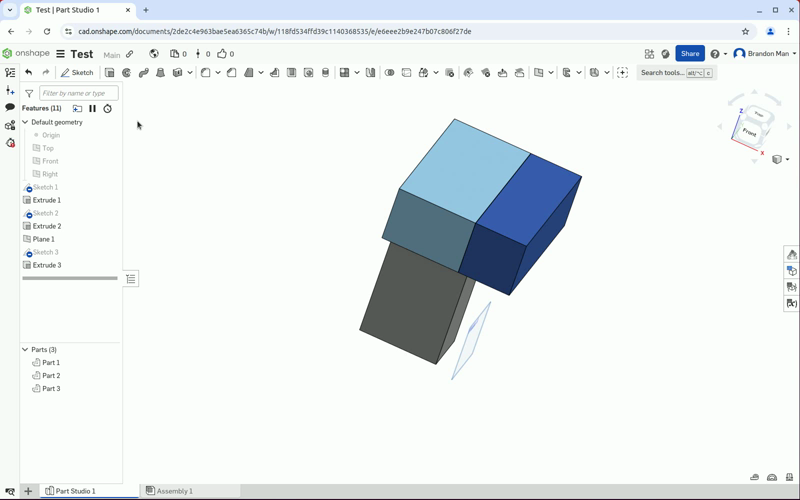
key(down, 2)
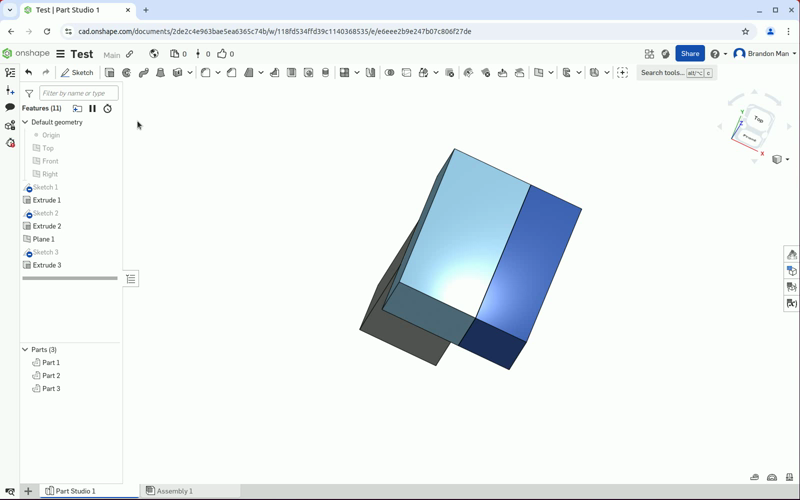
key(up, 2)
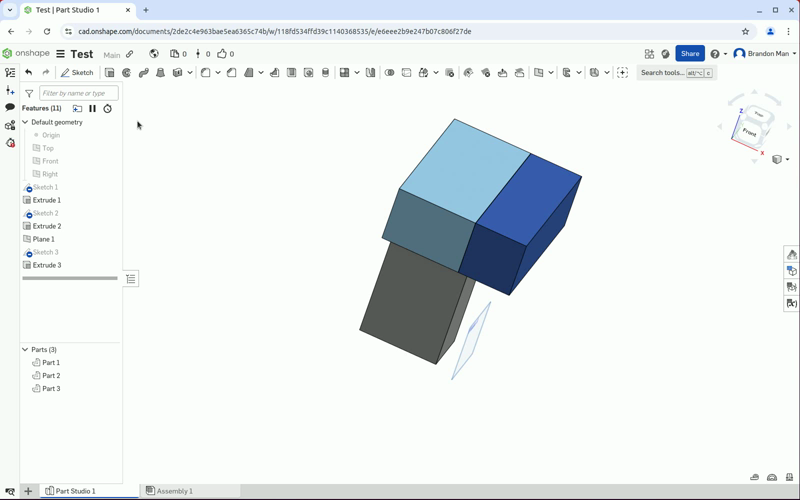
key(left, 2)
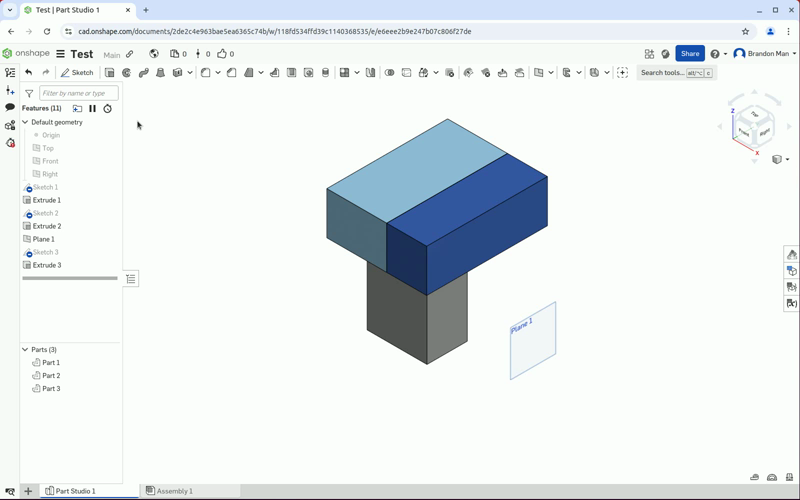
mouse_move(73, 189)
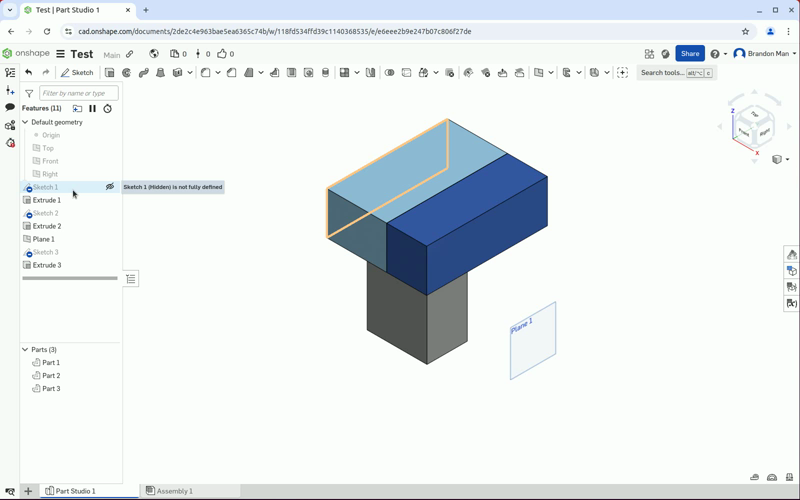
click(73, 189)